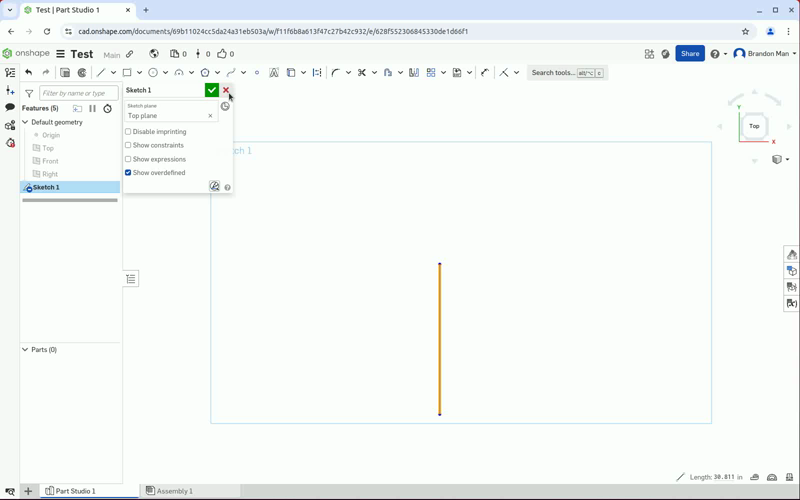
key(shift+h)
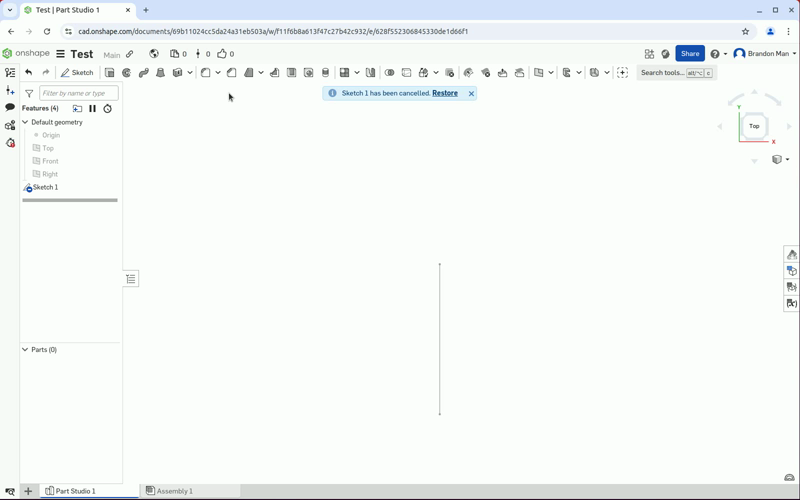
mouse_move(73, 352)
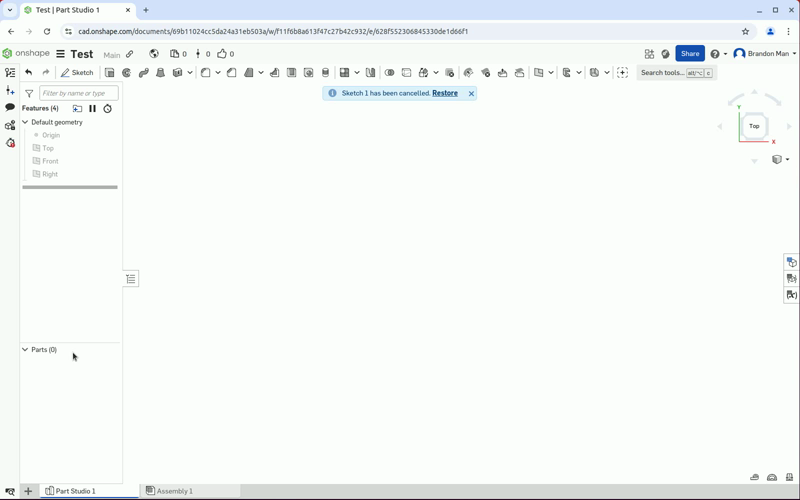
key(y)
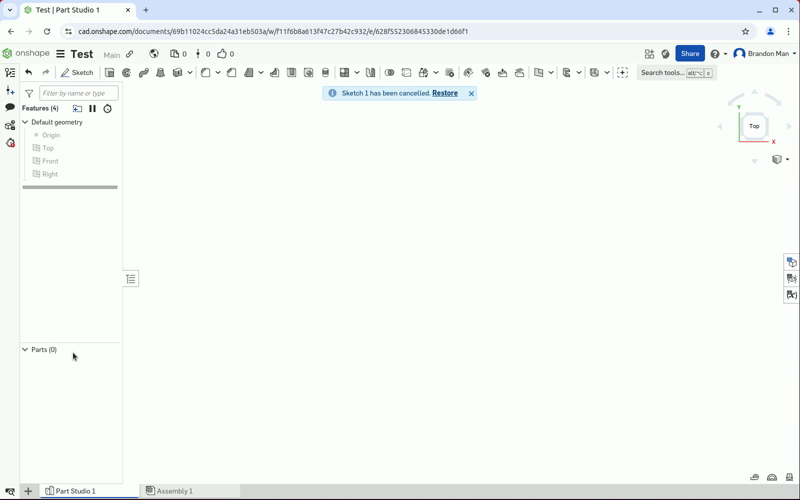
key(shift+p)
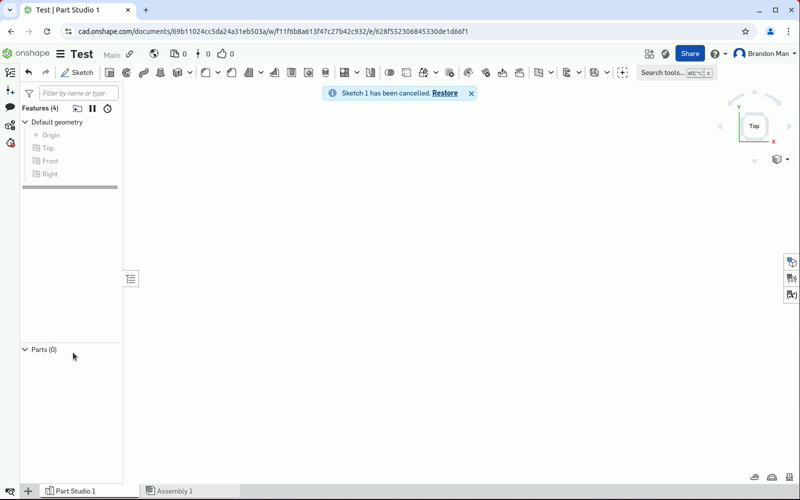
key(space)
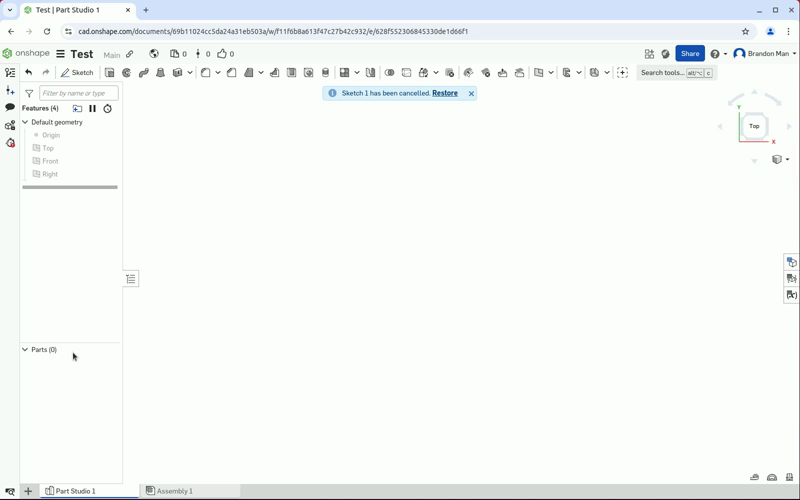
key_down(shift)
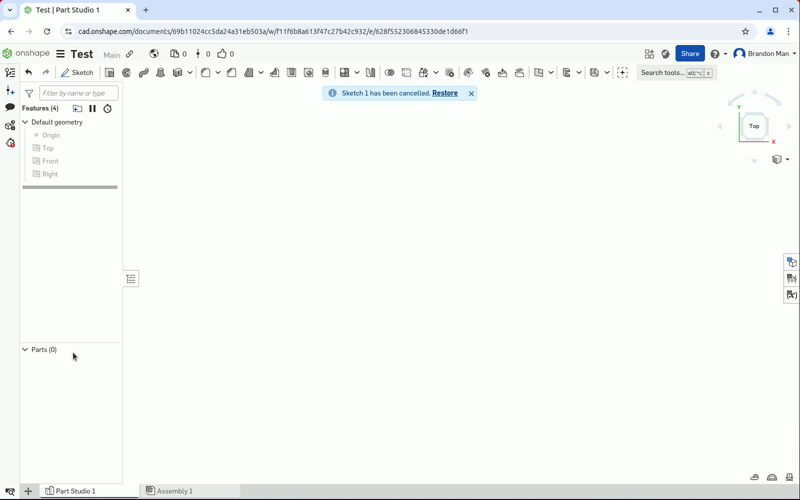
key(up)
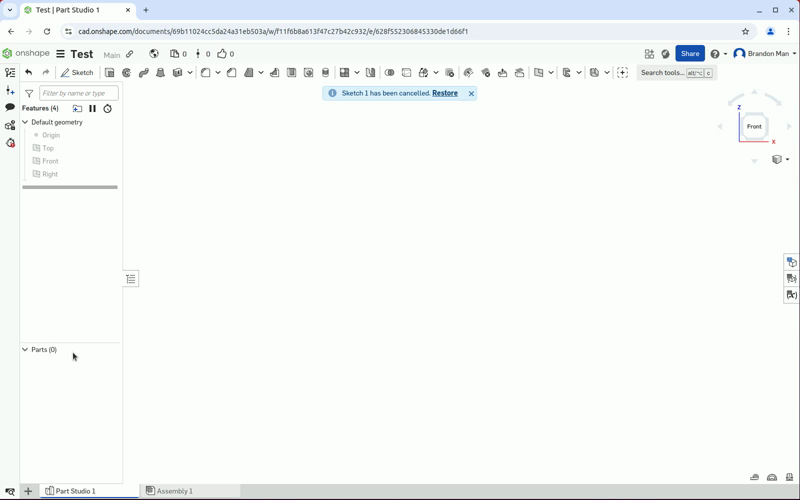
key_up(shift)
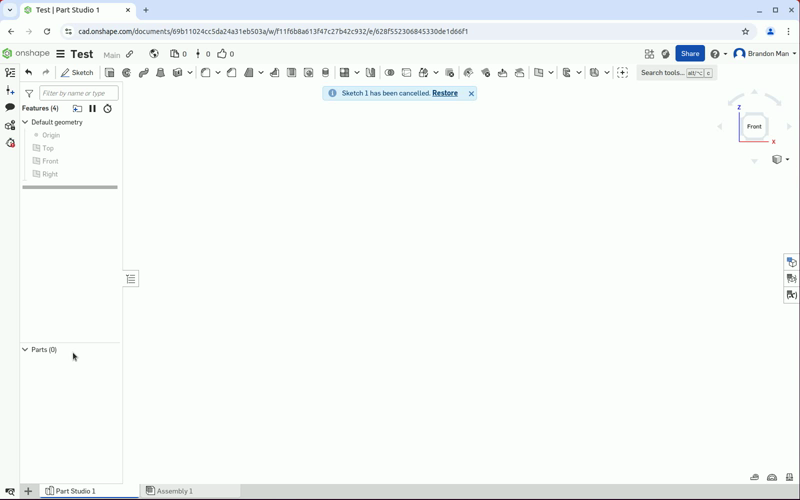
mouse_move(73, 352)
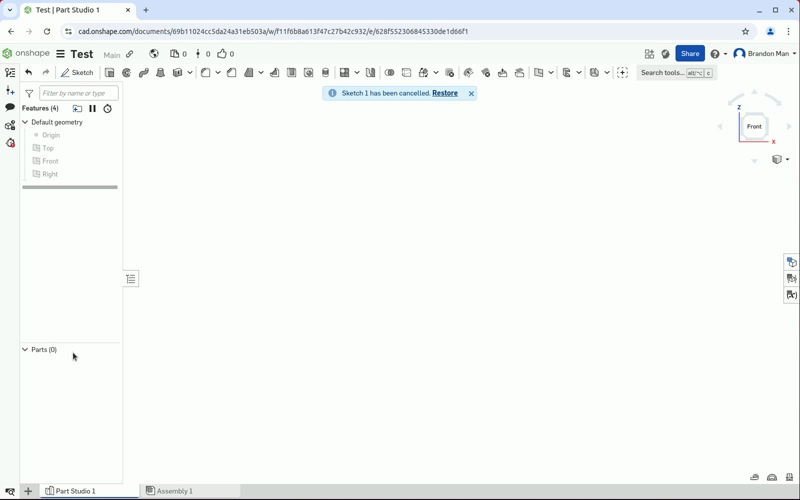
key(shift+y)
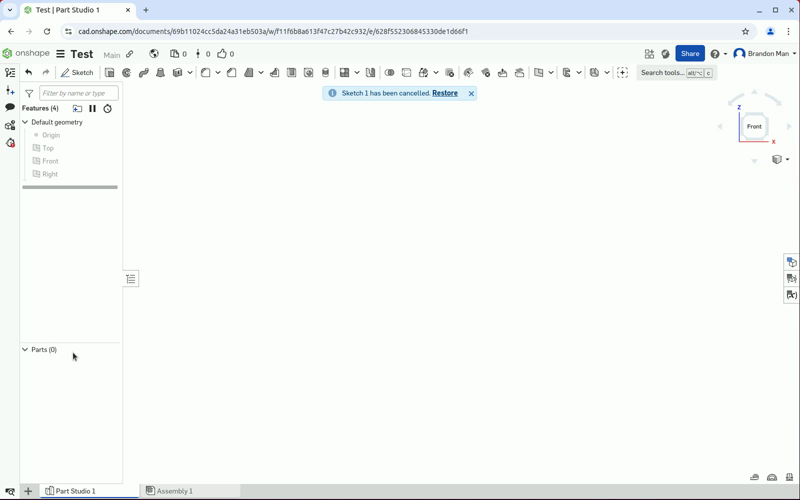
key(shift+s)
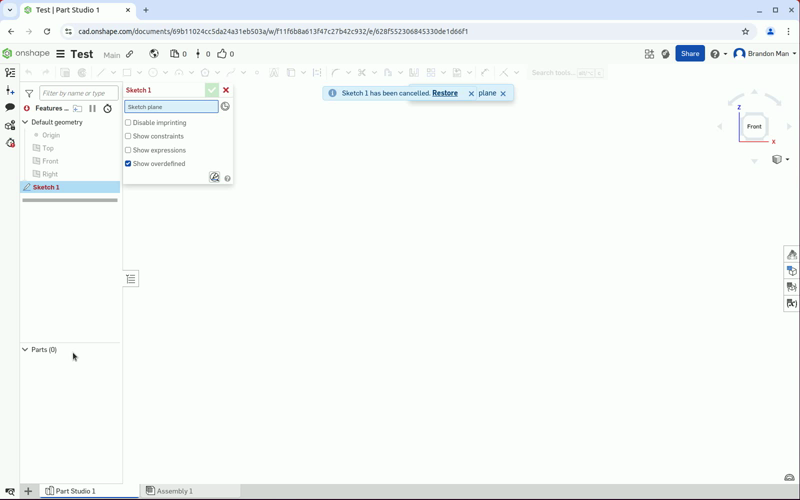
mouse_move(73, 163)
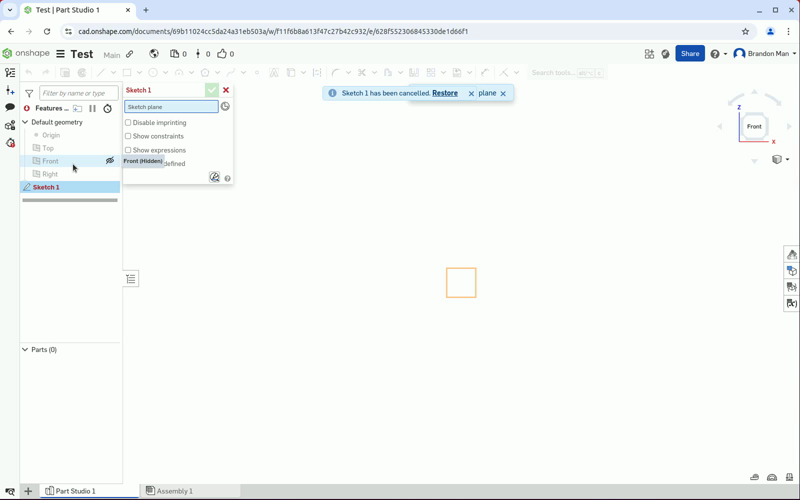
click(73, 163)
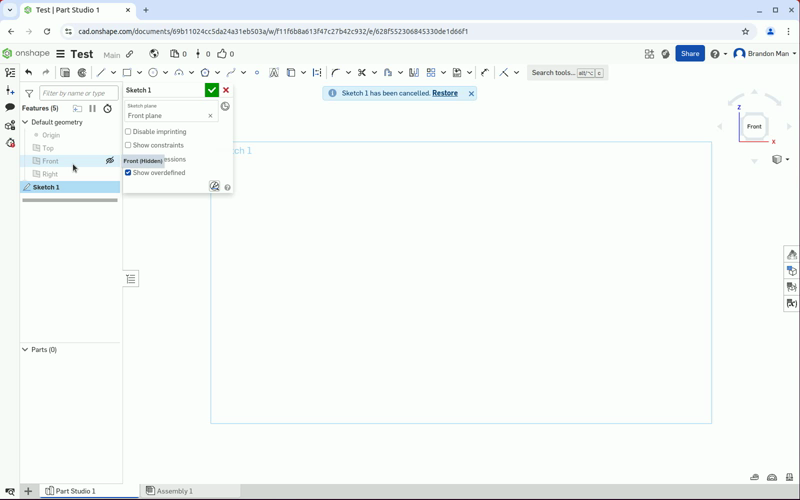
mouse_move(73, 352)
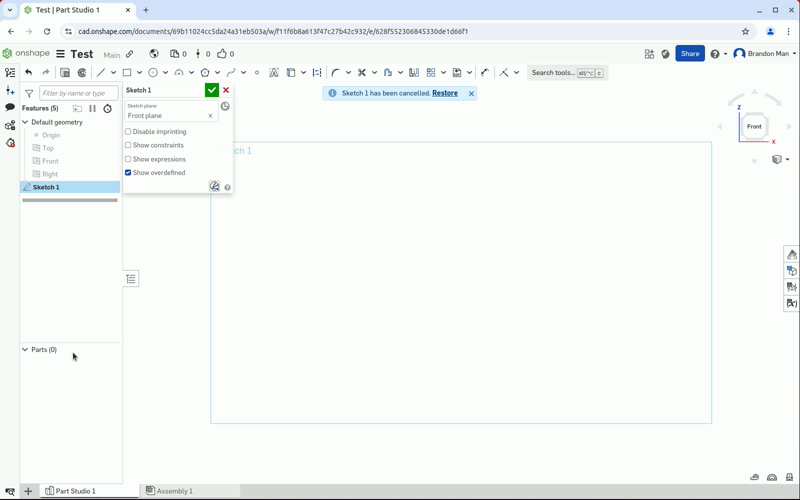
key(y)
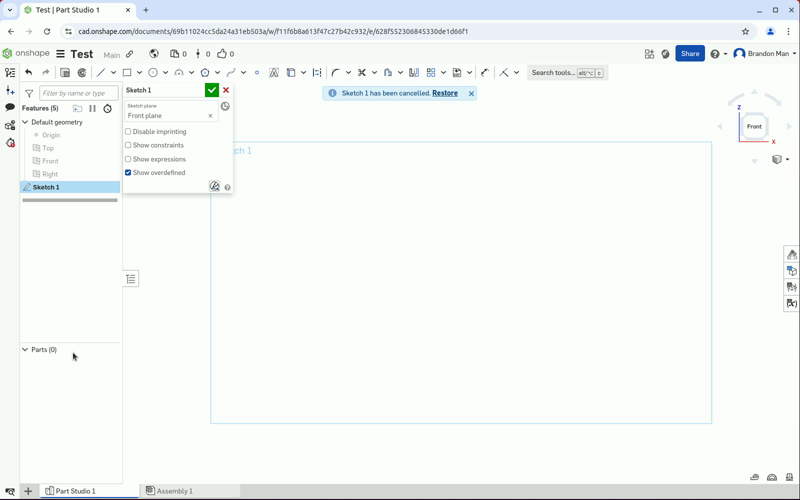
key(l)
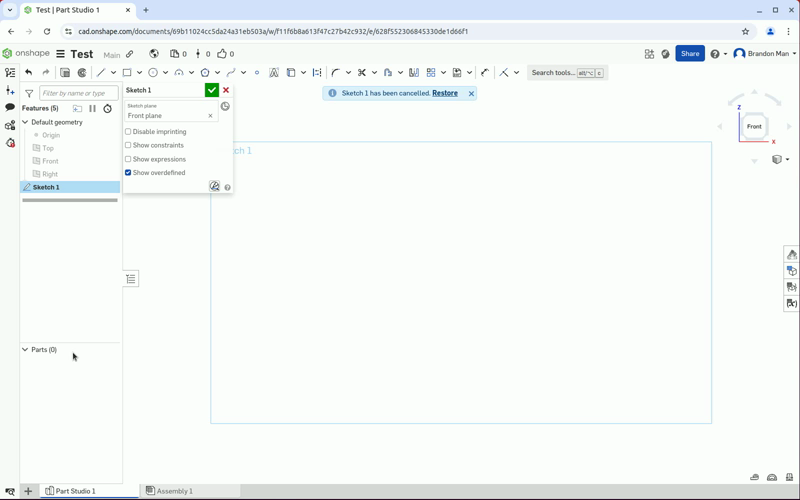
key_down(shift)
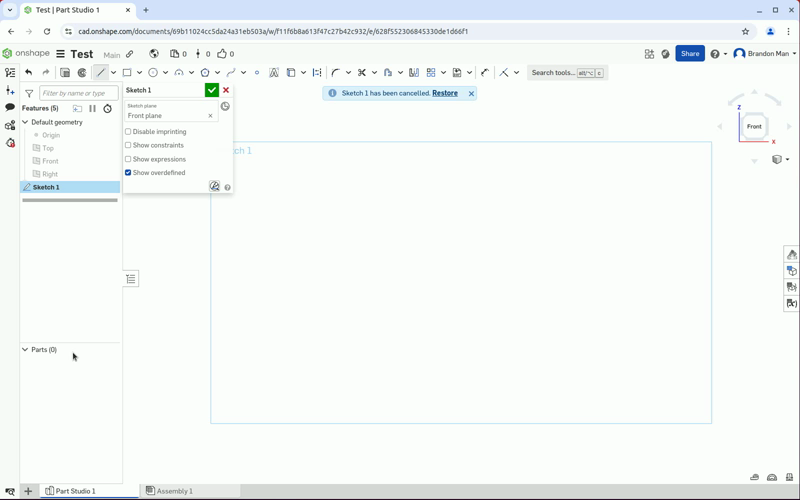
mouse_move(348, 247)
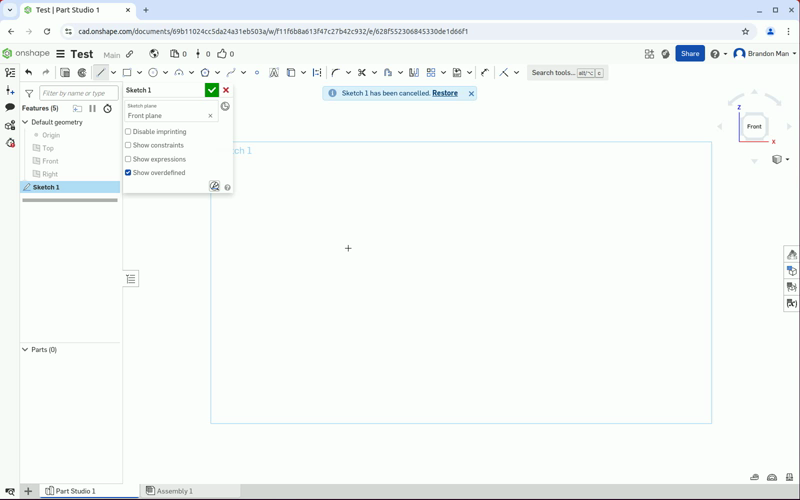
click(348, 247)
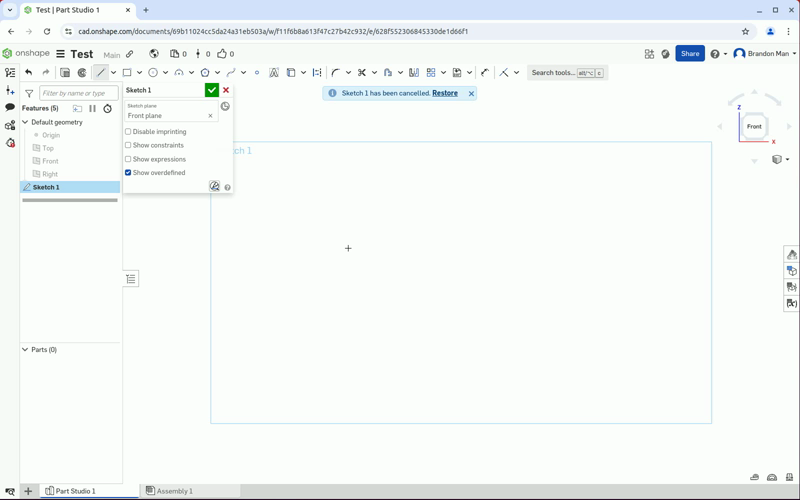
key_up(shift)
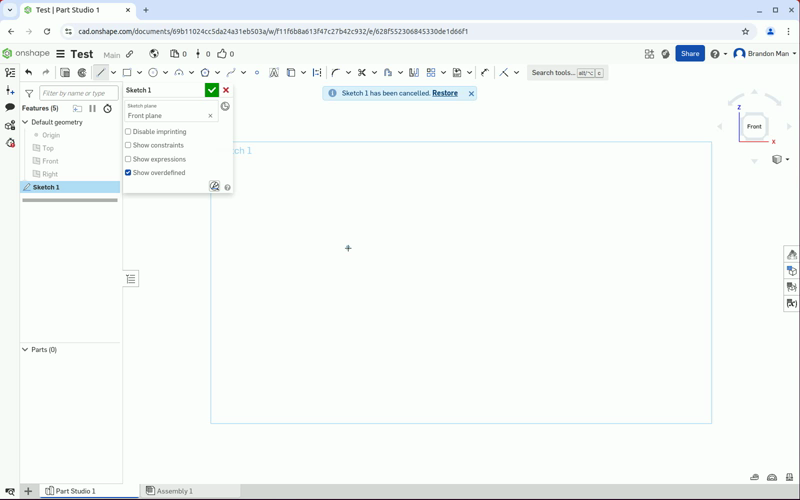
key_down(shift)
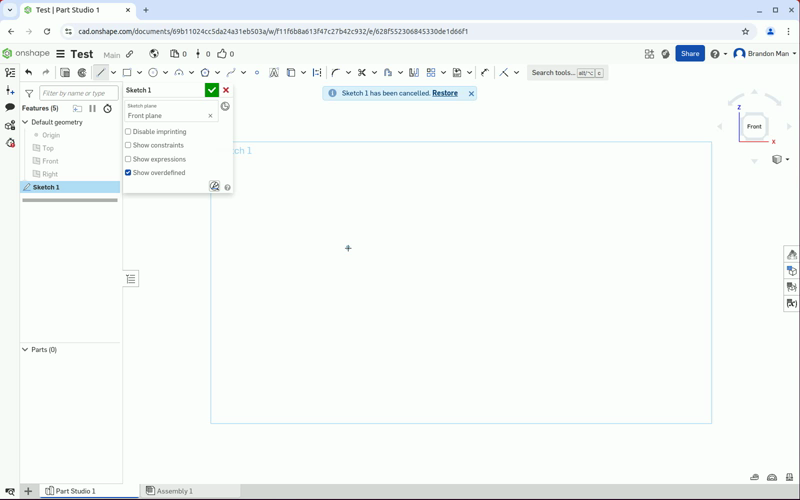
mouse_move(453, 247)
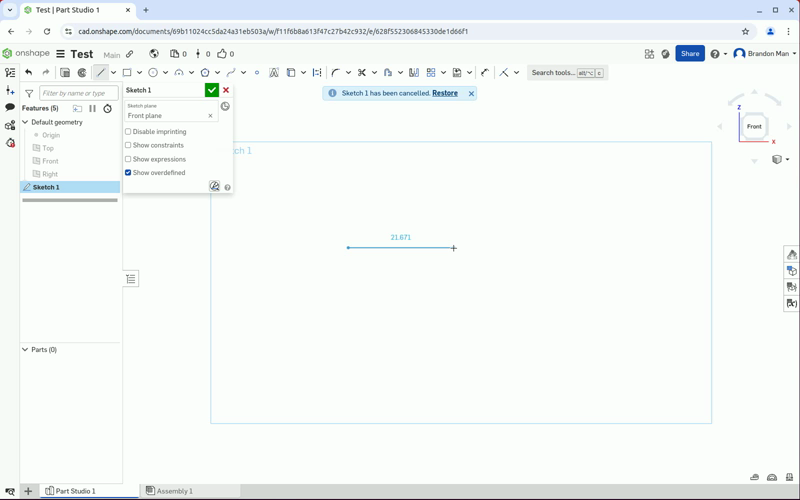
click(453, 247)
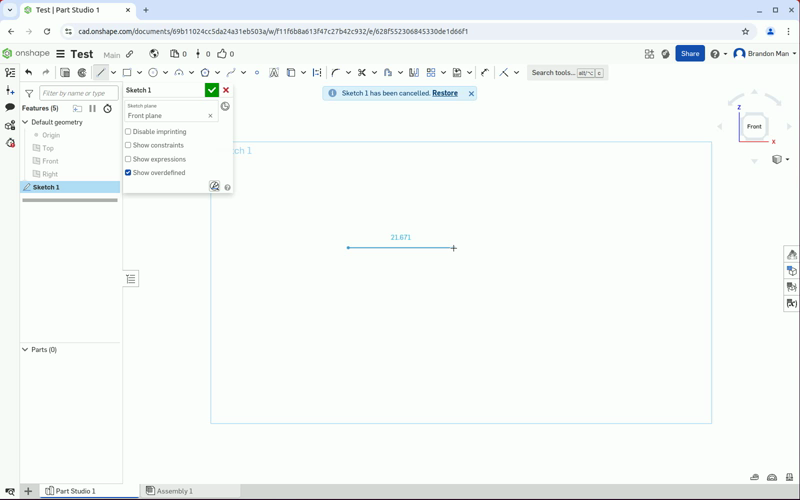
key_up(shift)
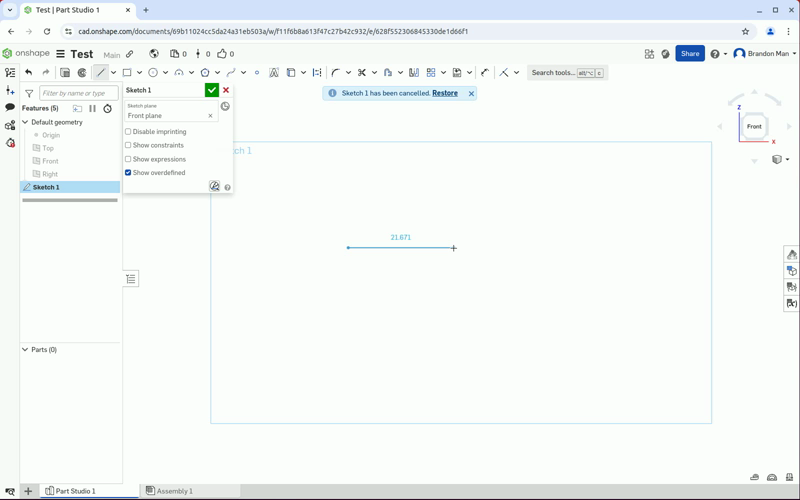
key_down(shift)
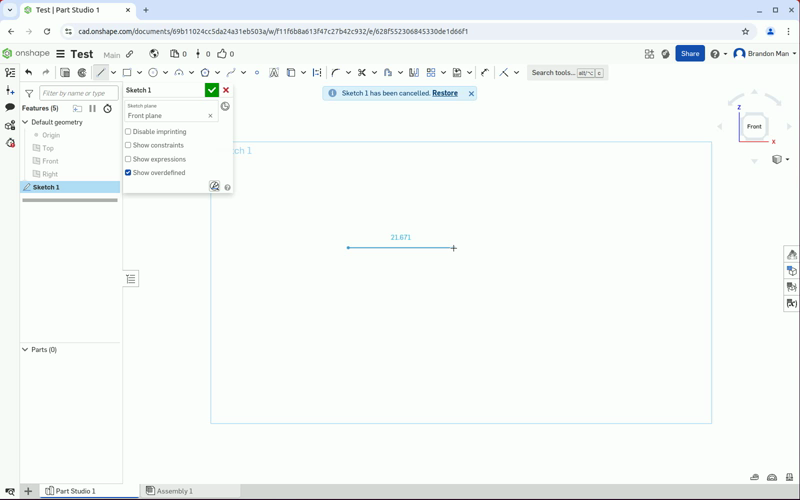
mouse_move(483, 247)
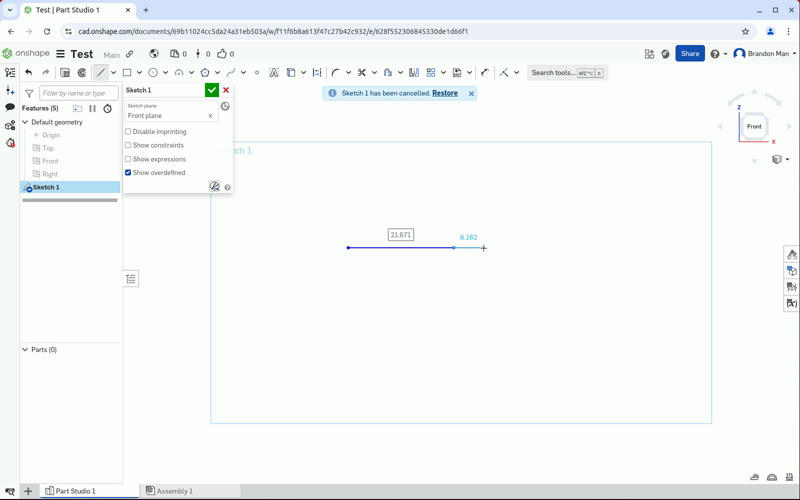
mouse_move(453, 187)
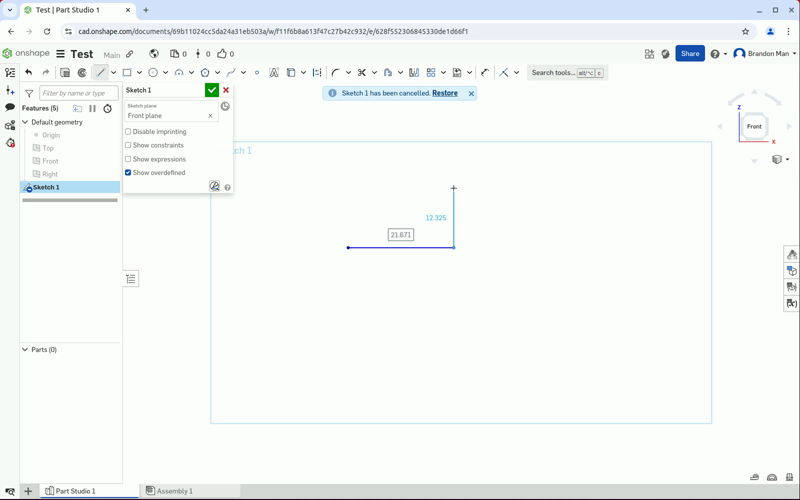
click(453, 187)
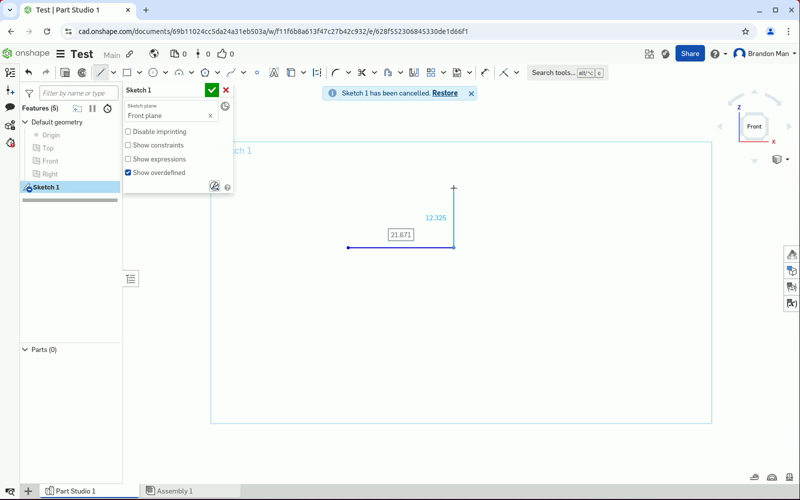
key_up(shift)
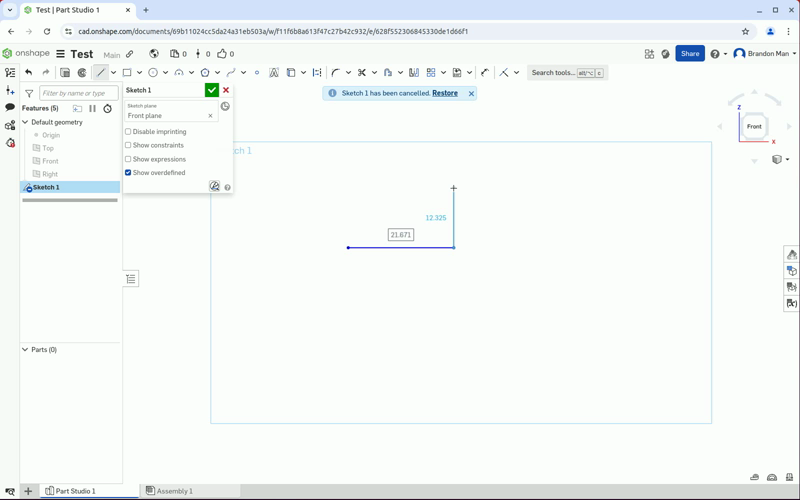
key_down(shift)
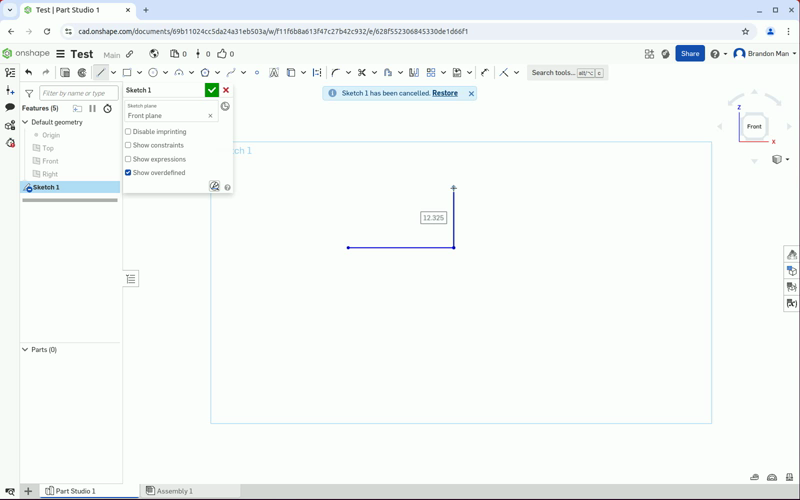
mouse_move(348, 187)
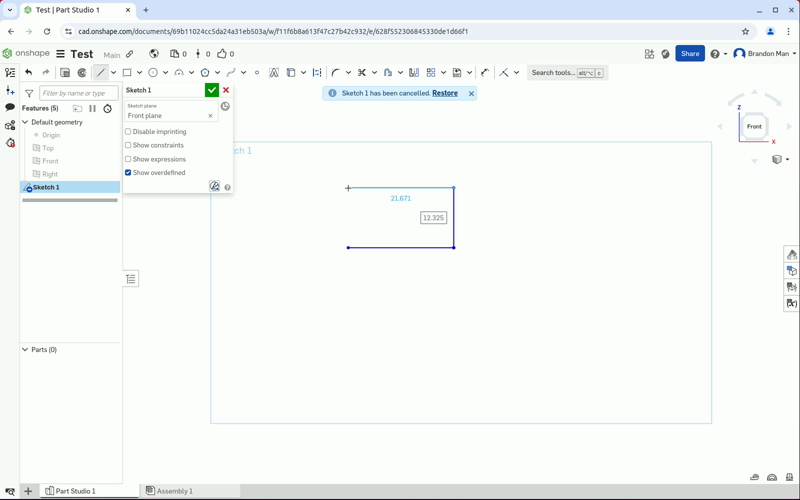
click(348, 187)
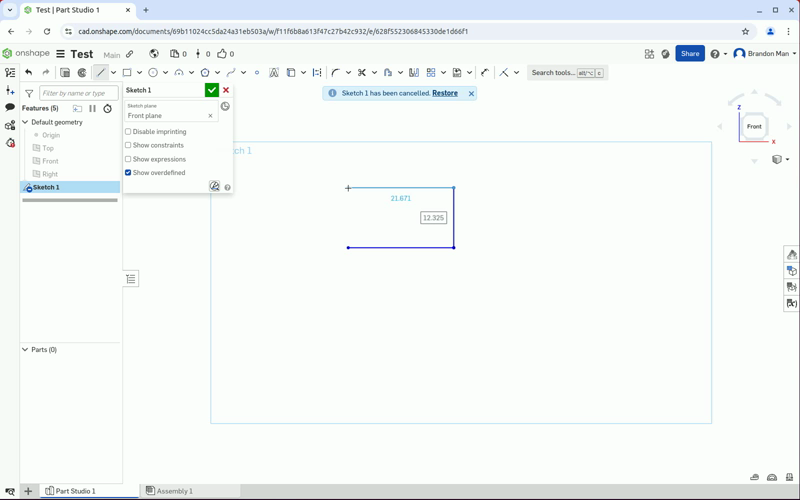
key_up(shift)
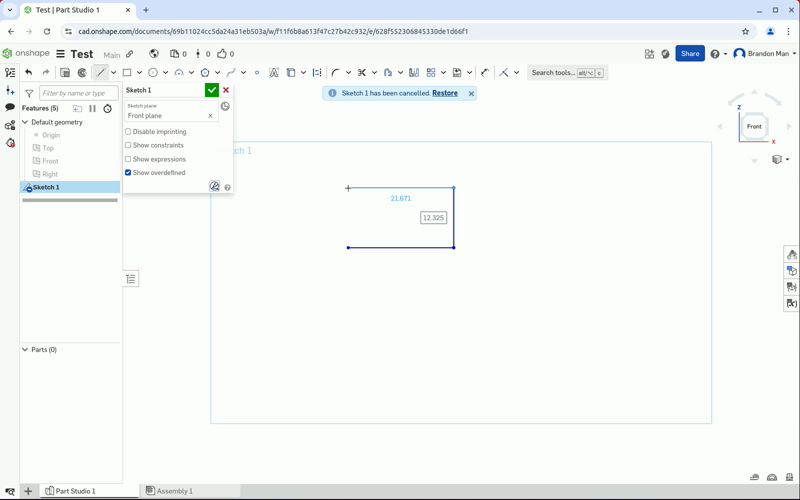
mouse_move(378, 187)
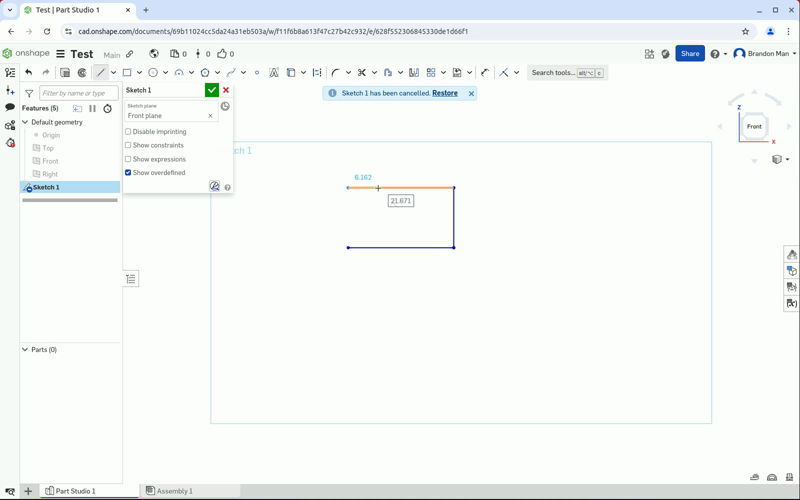
key_down(shift)
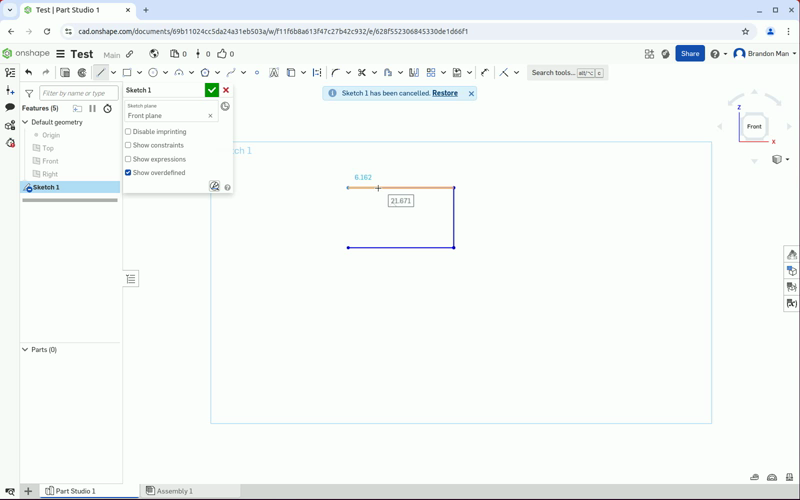
mouse_move(348, 247)
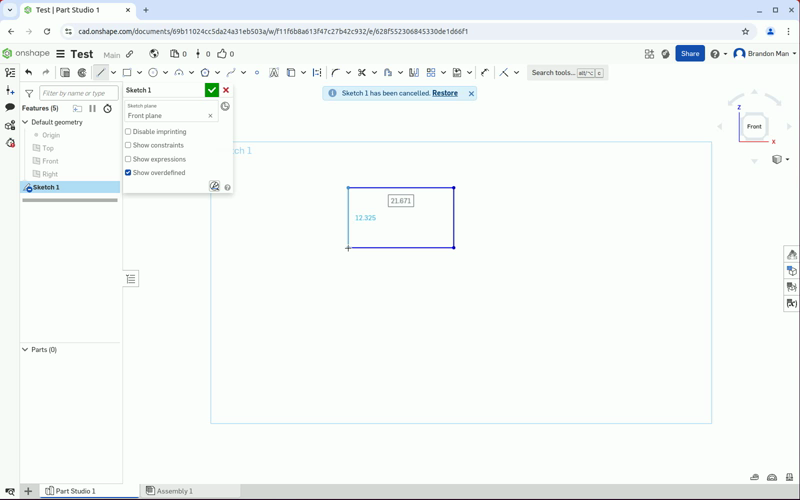
key_up(shift)
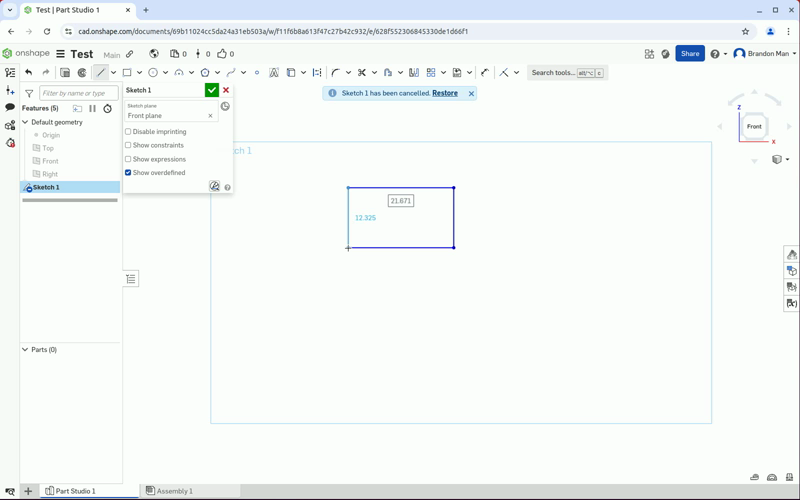
click(348, 247)
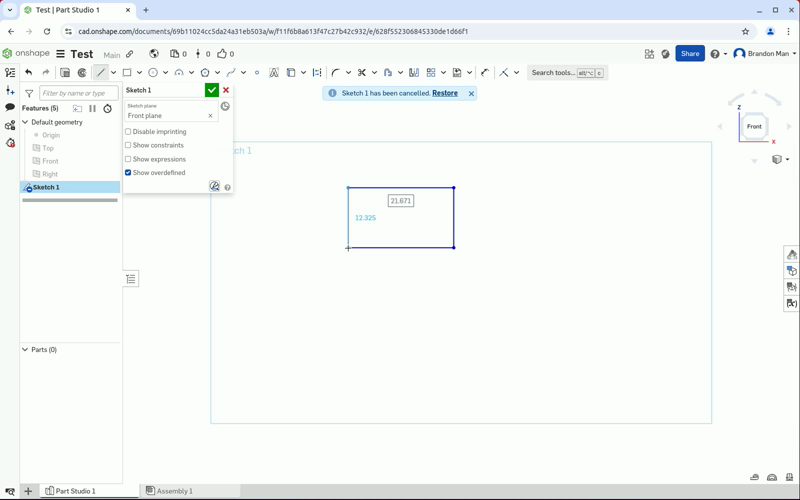
key(esc)
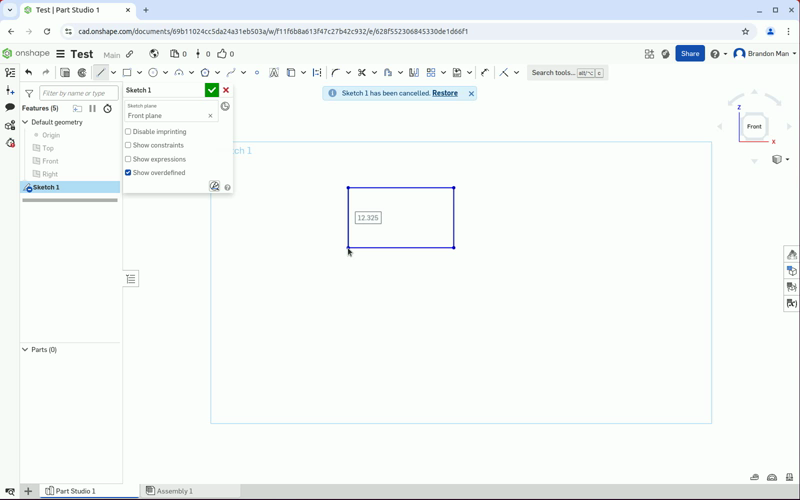
mouse_move(365, 232)
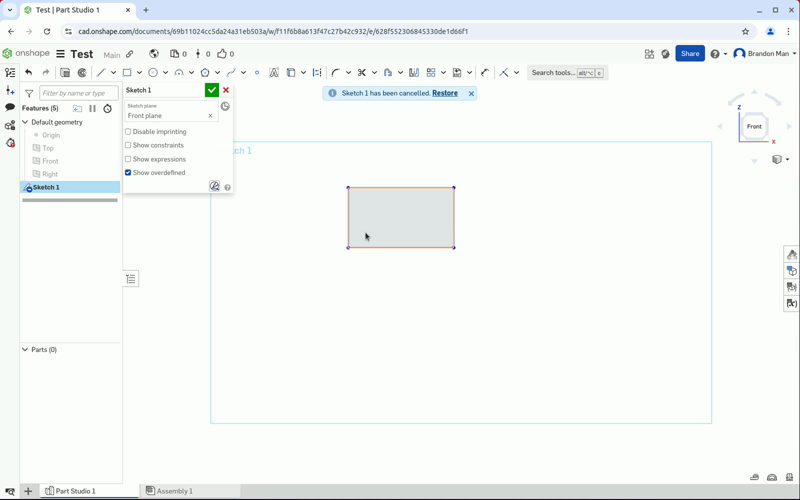
click(365, 232)
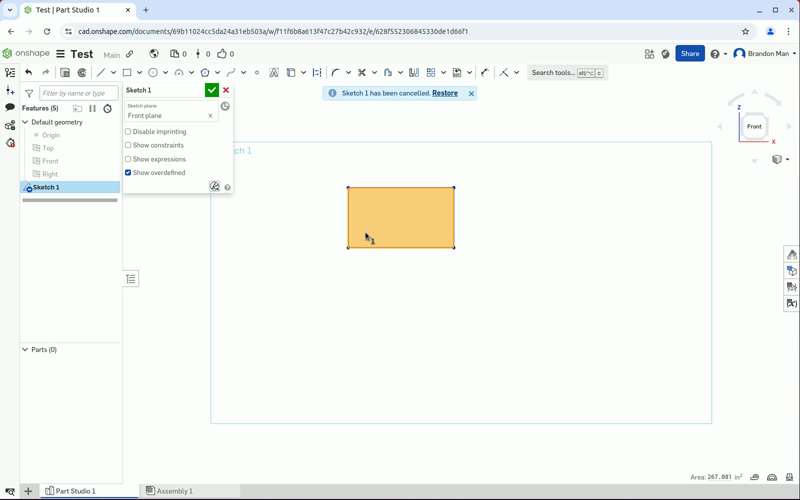
mouse_move(73, 352)
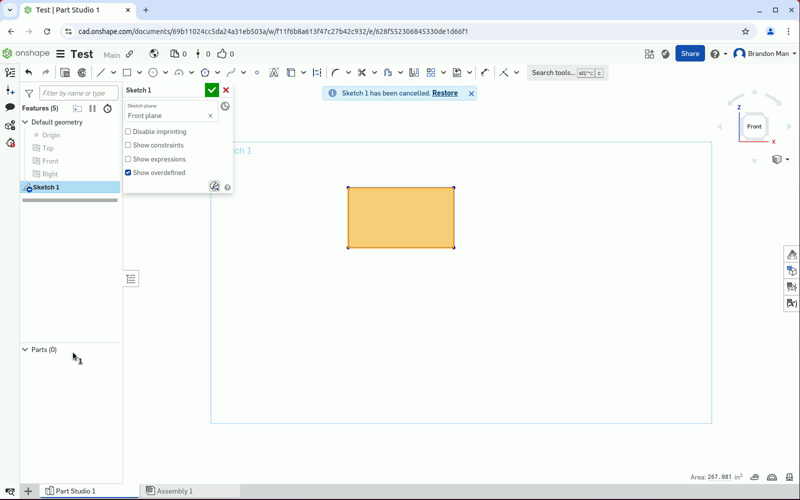
key(shift+y)
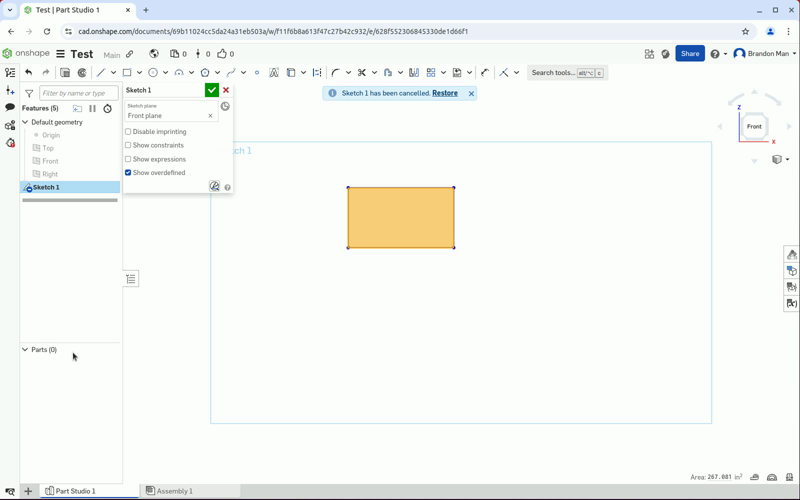
key(shift+e)
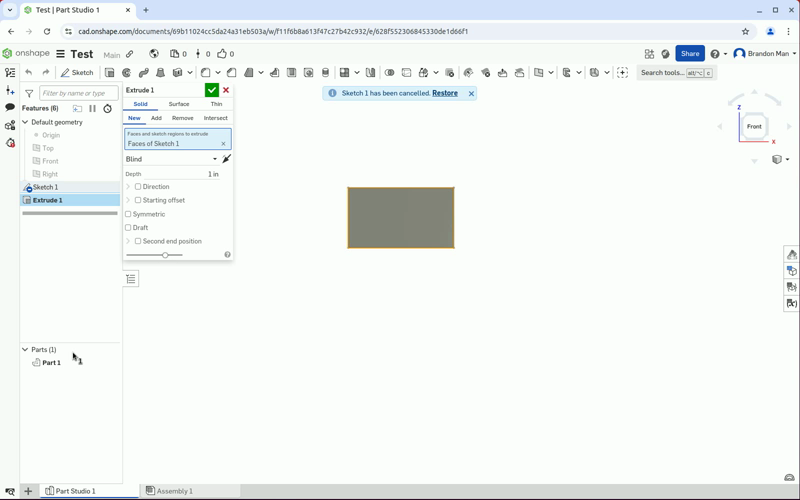
mouse_move(143, 106)
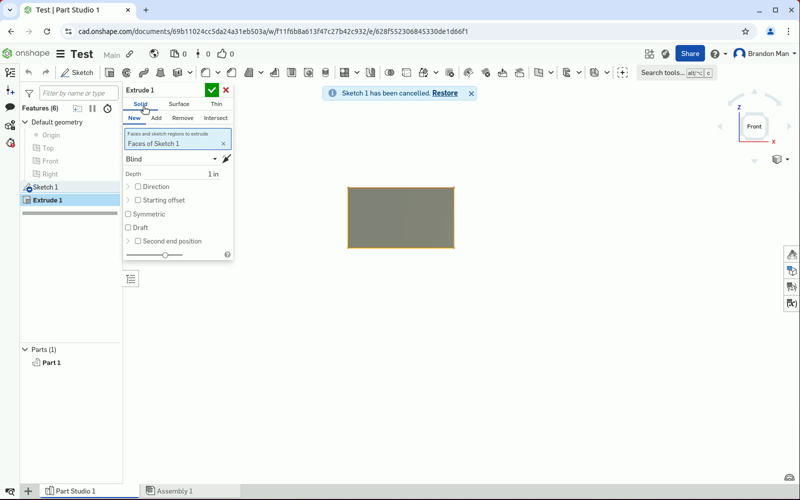
click(143, 106)
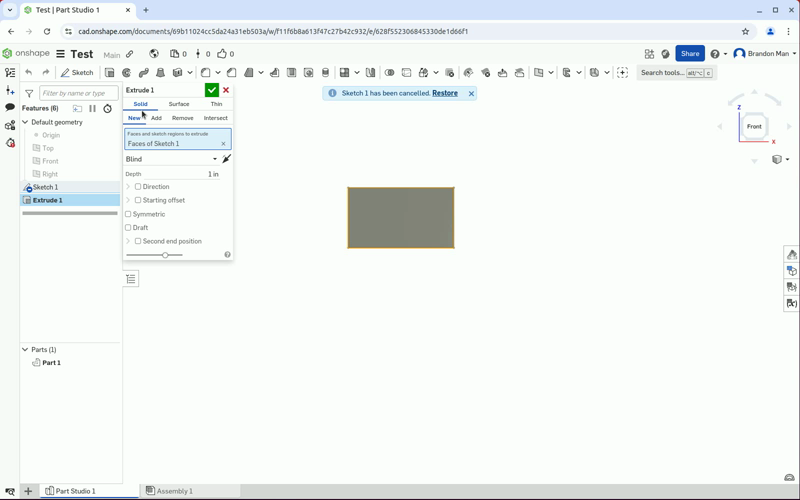
mouse_move(137, 120)
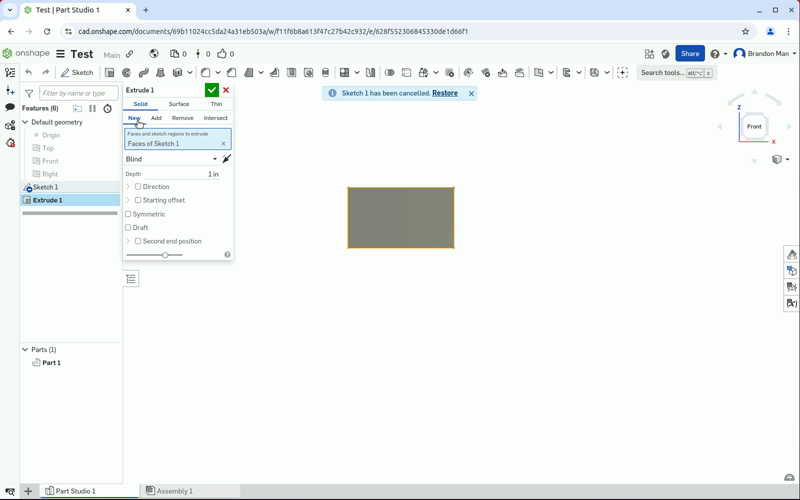
click(137, 120)
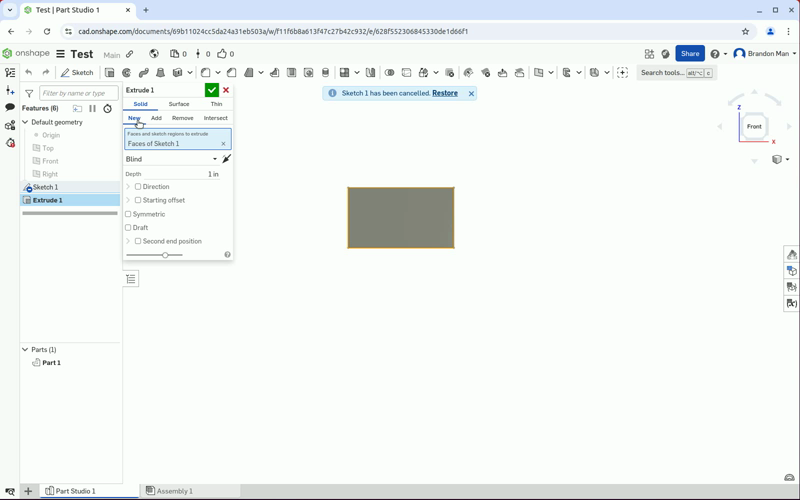
key(tab, 4)
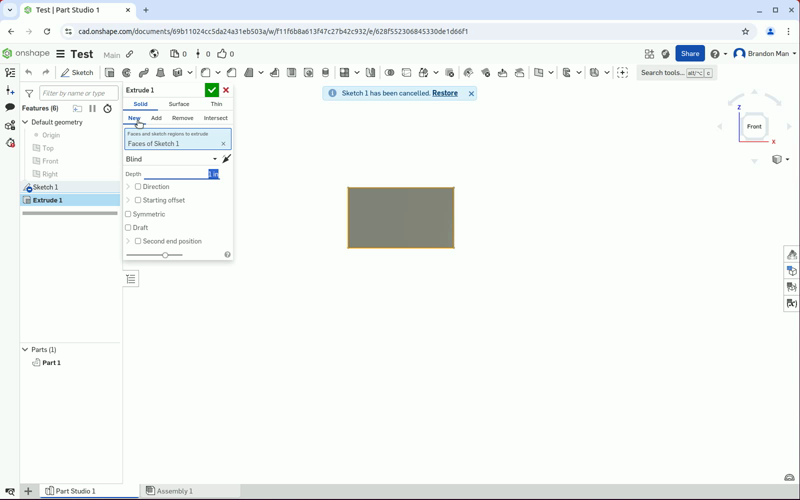
text(8.425)
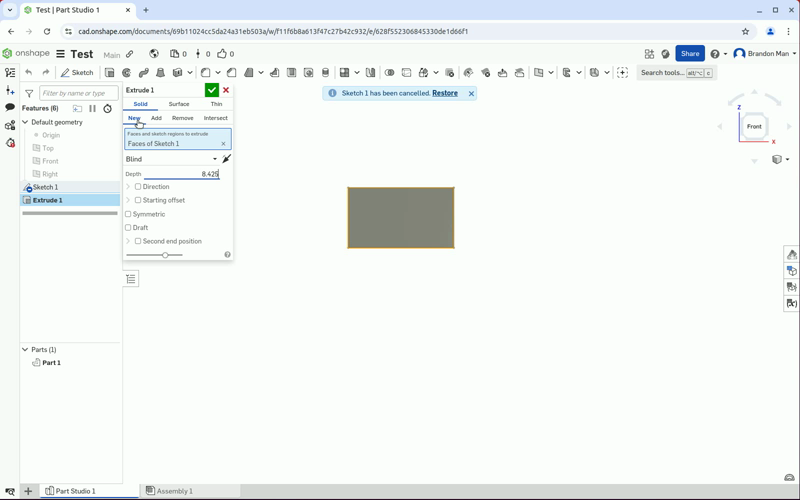
key(enter)
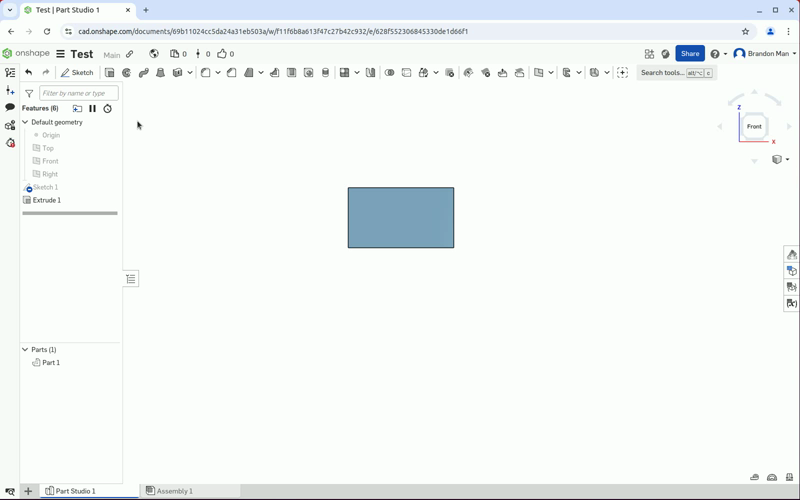
key(shift+h)
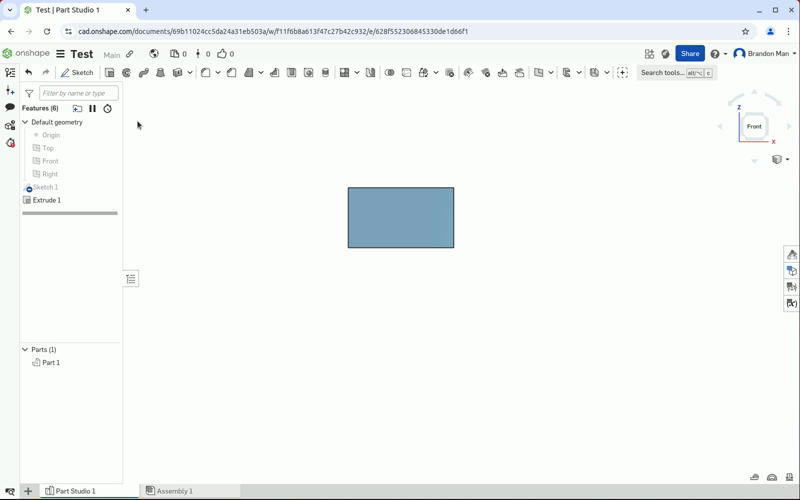
key(shift+h)
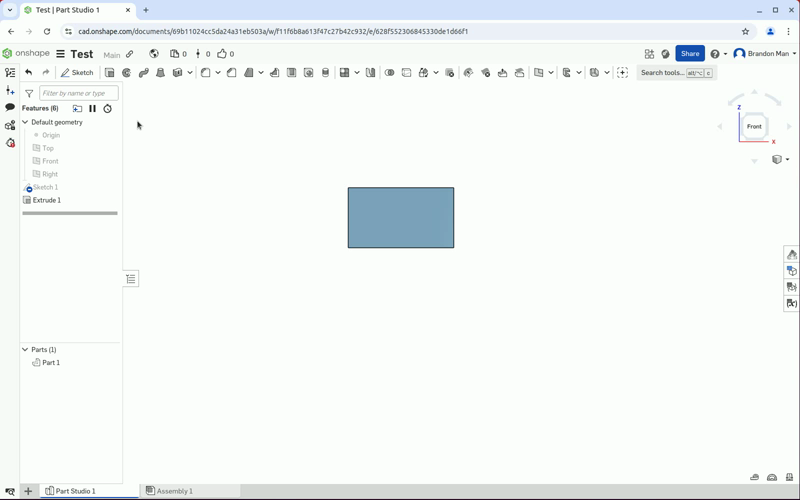
mouse_move(73, 189)
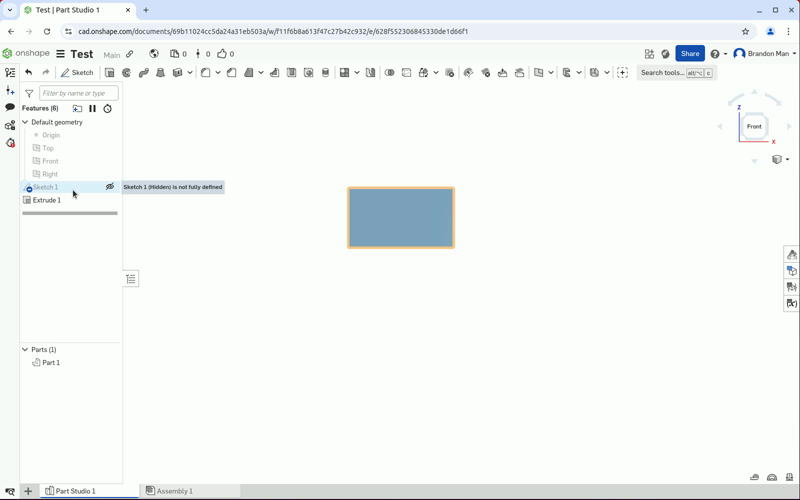
click(73, 189)
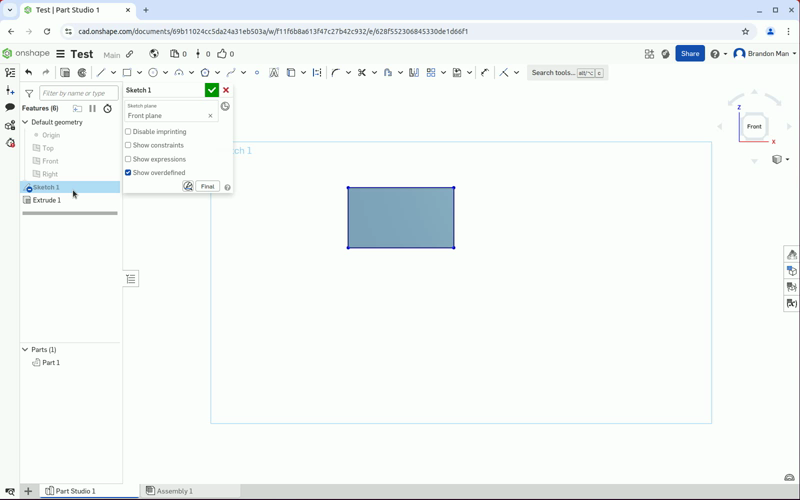
mouse_move(229, 92)
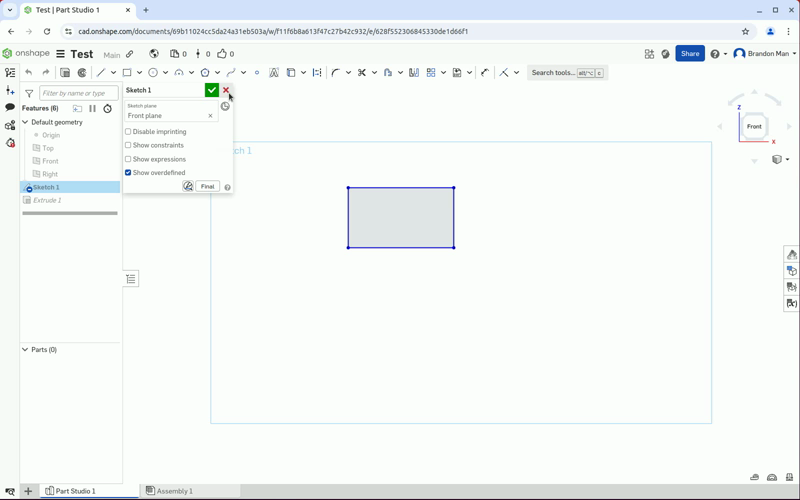
click(229, 92)
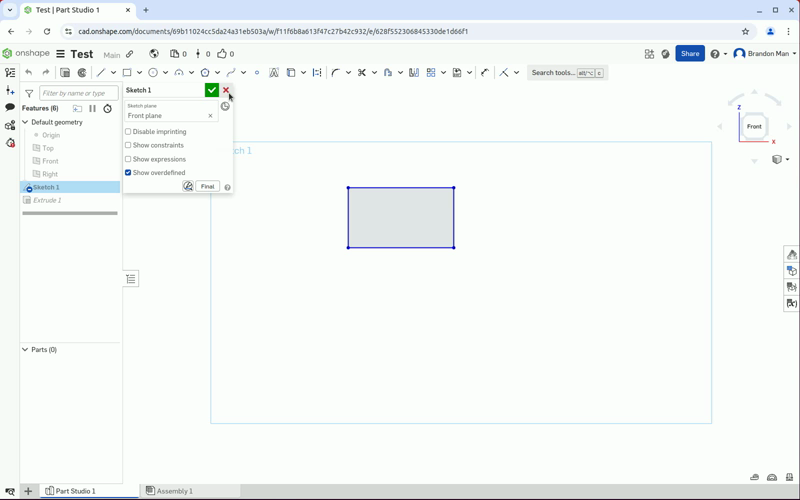
key(shift+s)
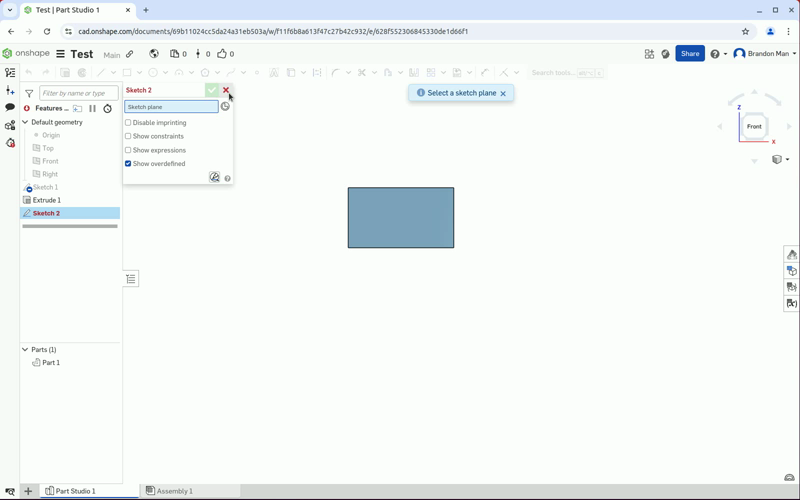
mouse_move(73, 163)
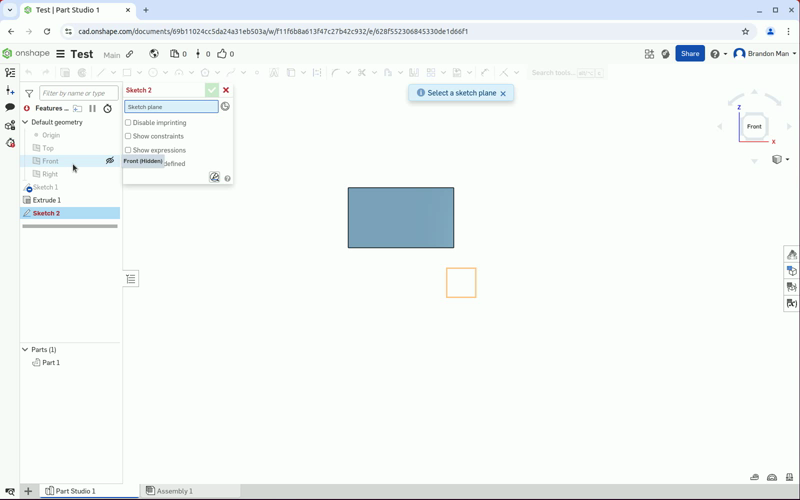
click(73, 163)
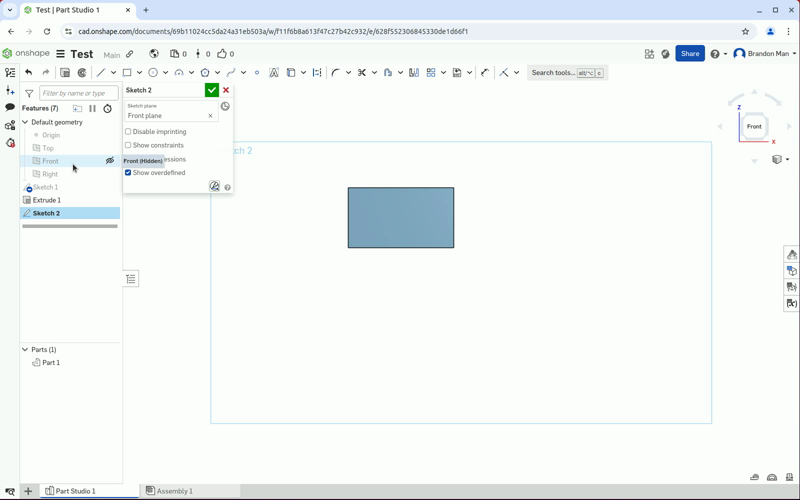
mouse_move(73, 352)
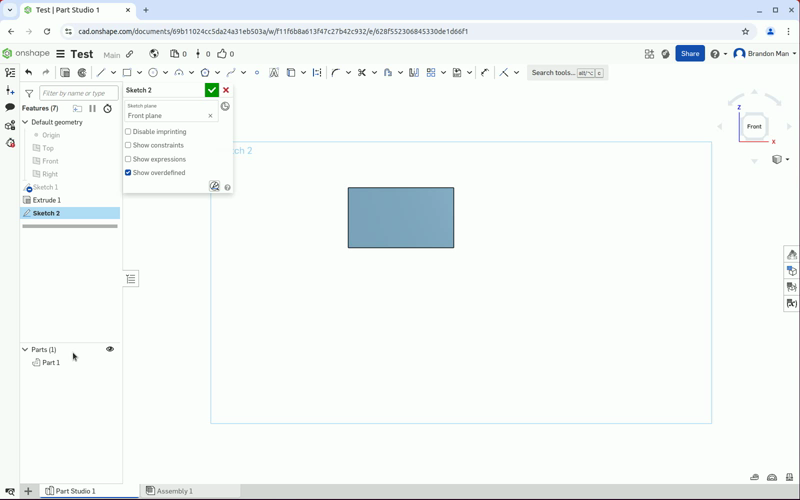
key(y)
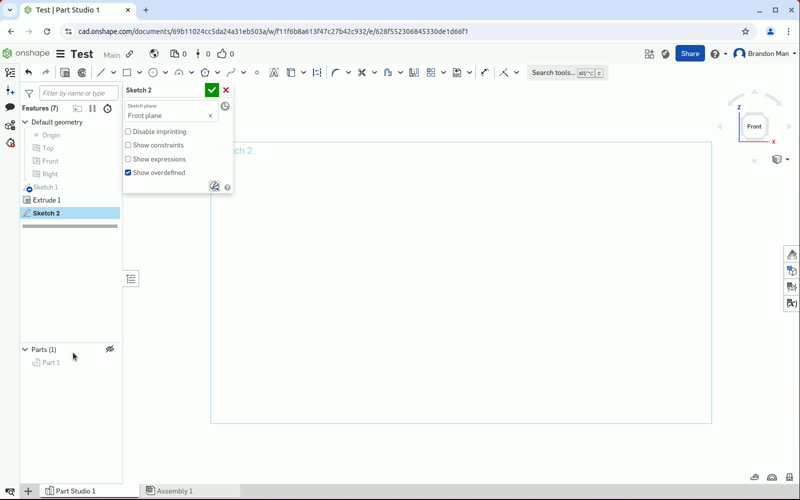
key(l)
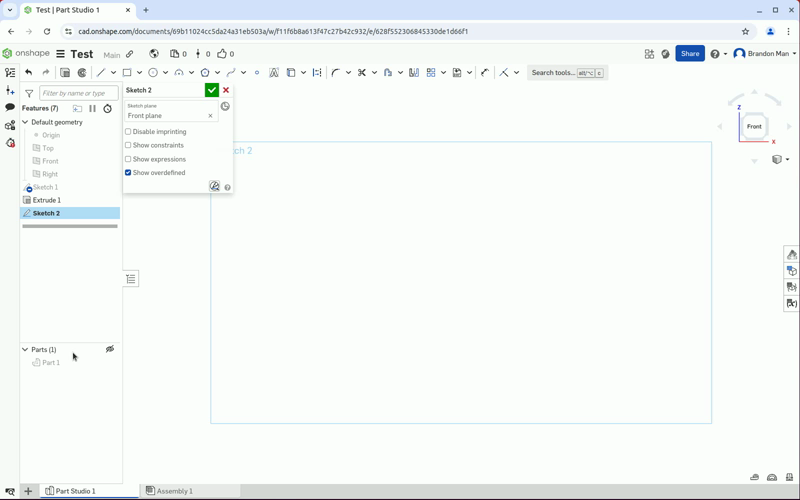
key_down(shift)
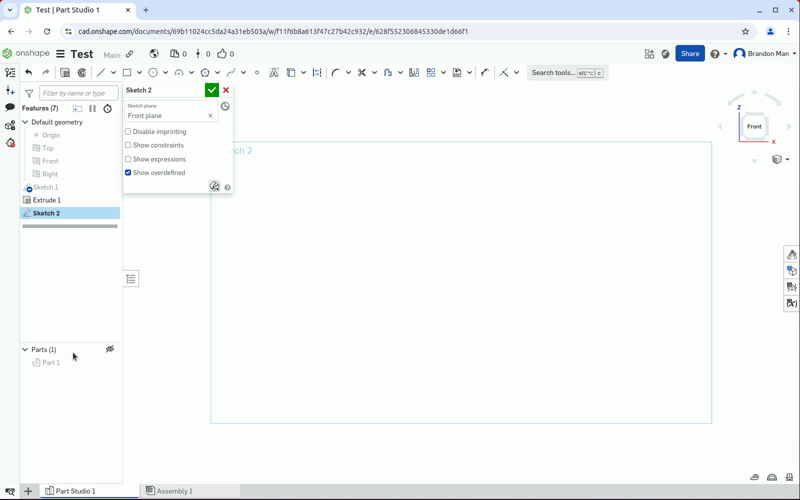
mouse_move(348, 247)
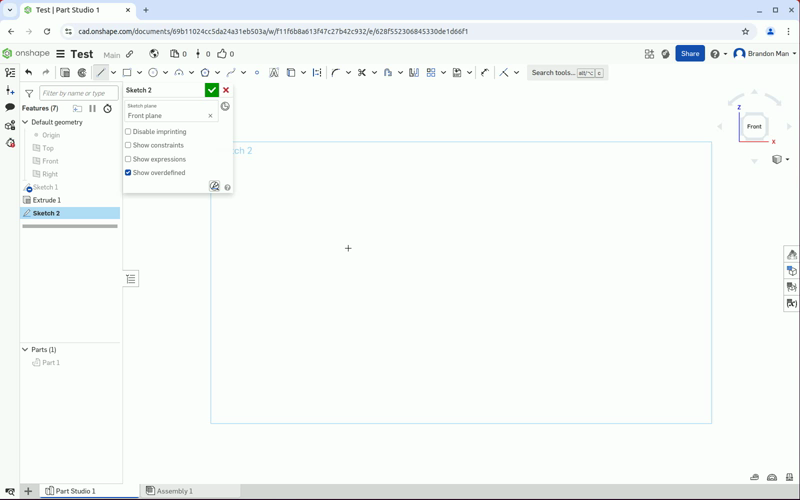
click(348, 247)
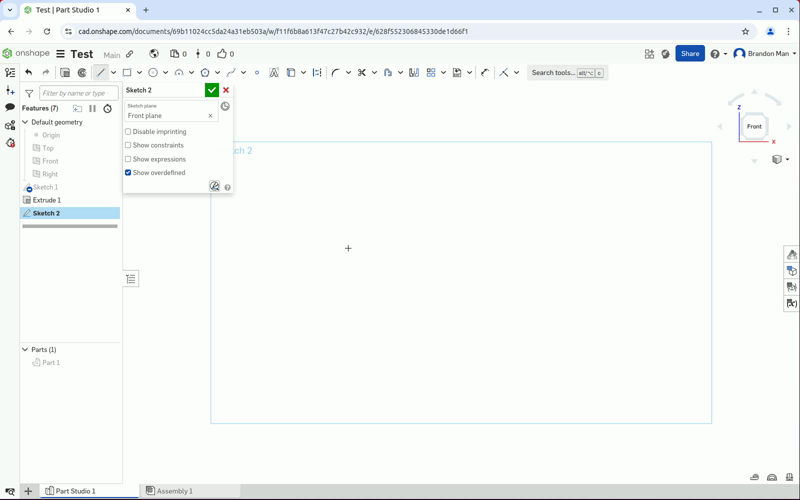
key_up(shift)
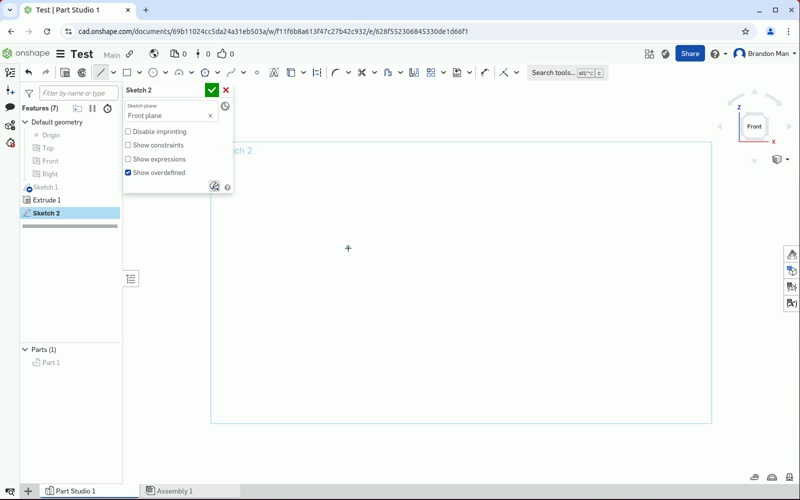
key_down(shift)
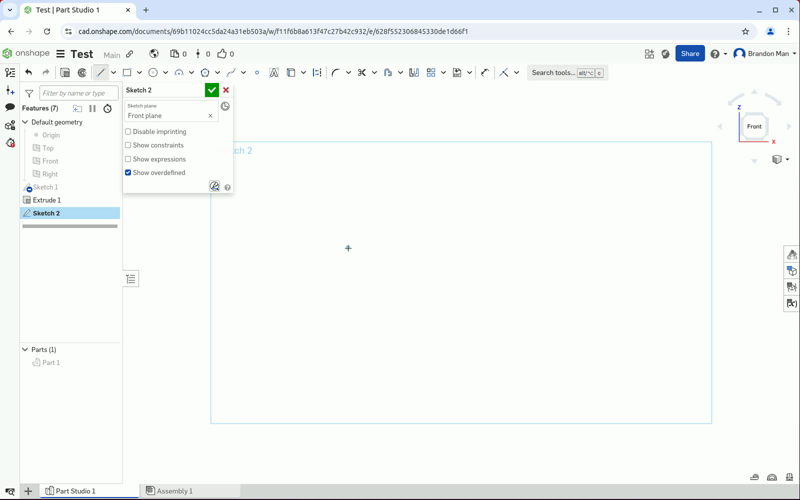
mouse_move(453, 247)
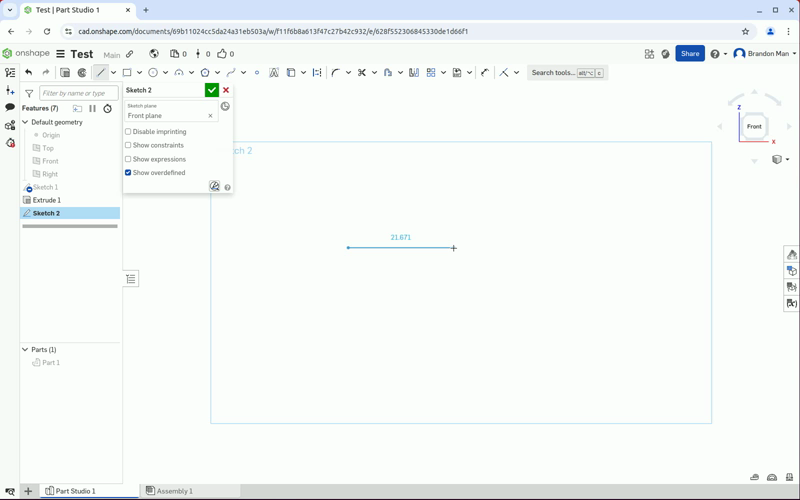
click(453, 247)
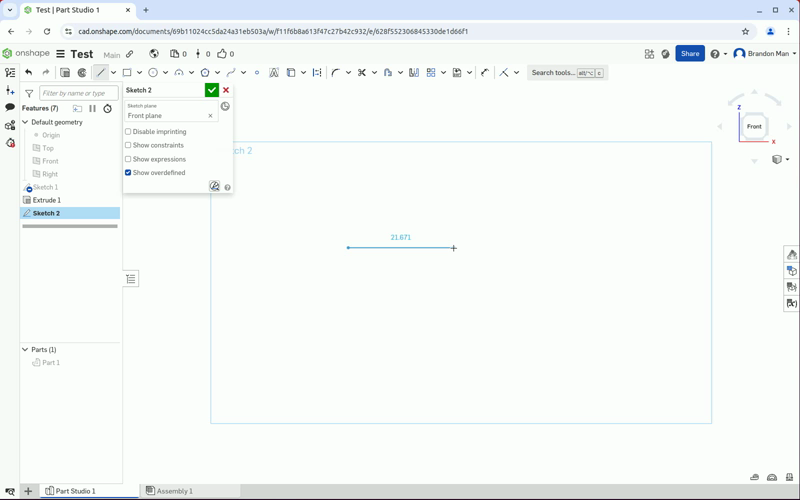
key_up(shift)
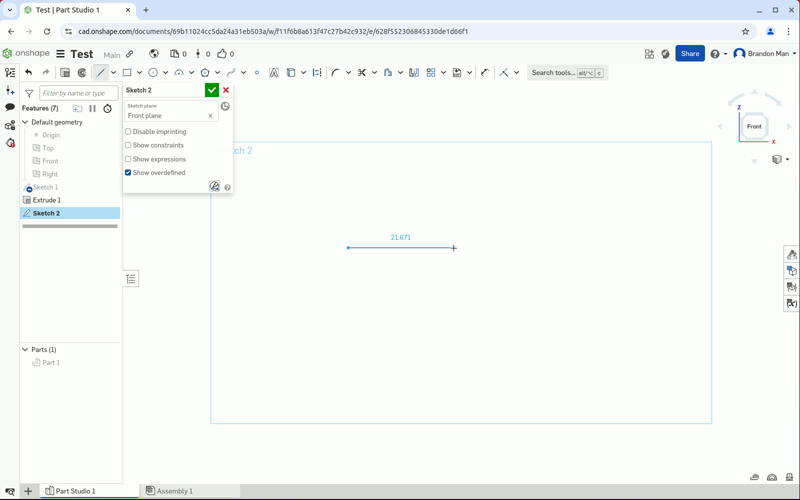
key_down(shift)
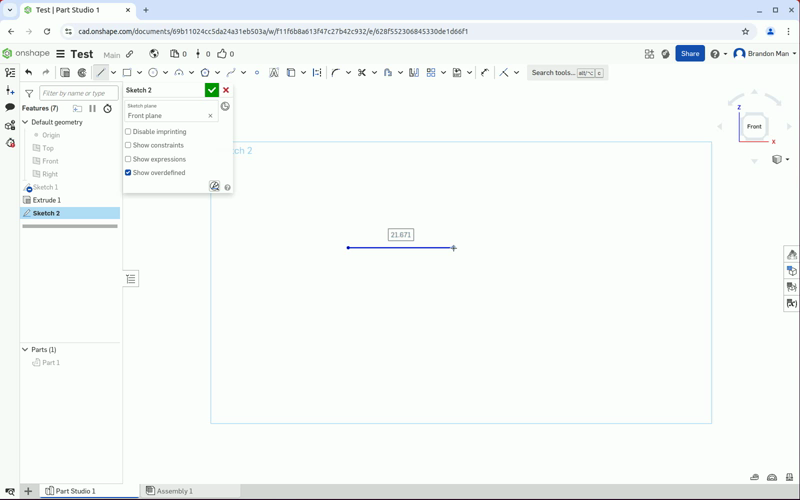
mouse_move(483, 247)
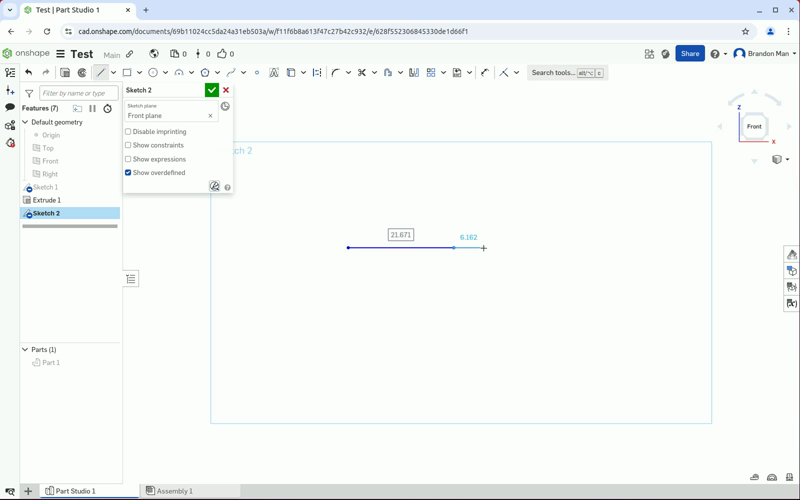
mouse_move(453, 187)
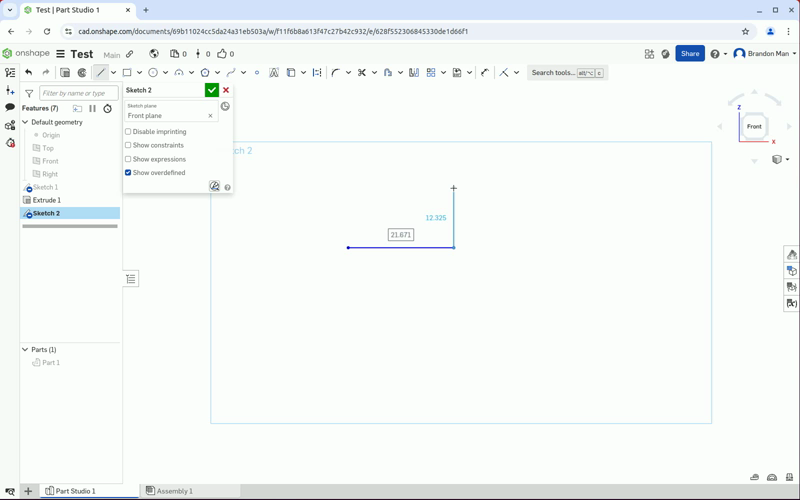
click(453, 187)
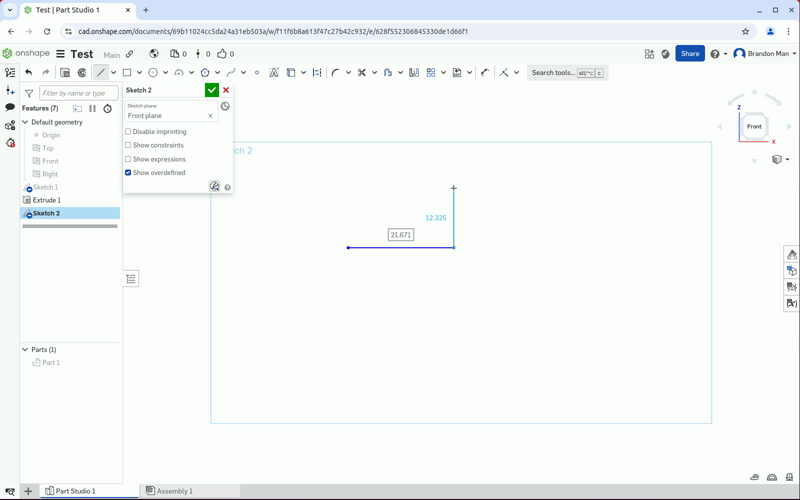
key_up(shift)
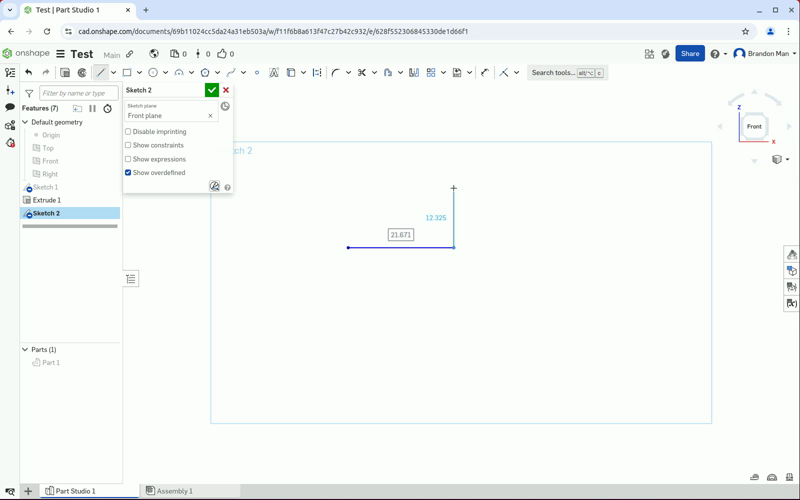
key_down(shift)
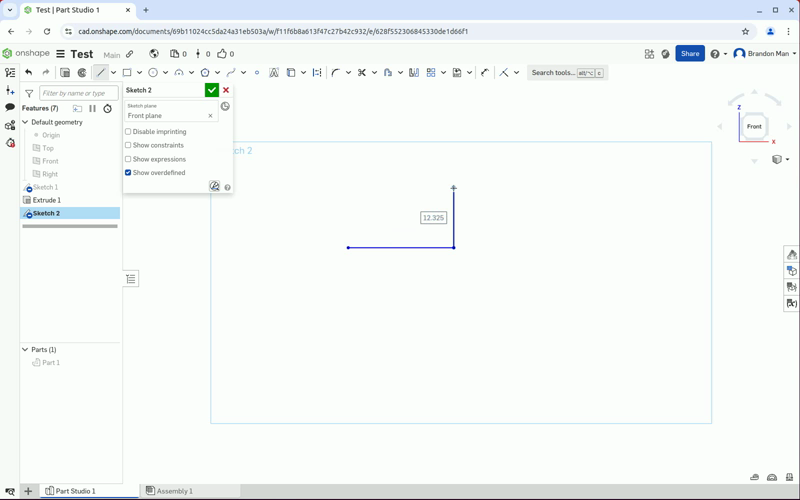
mouse_move(348, 187)
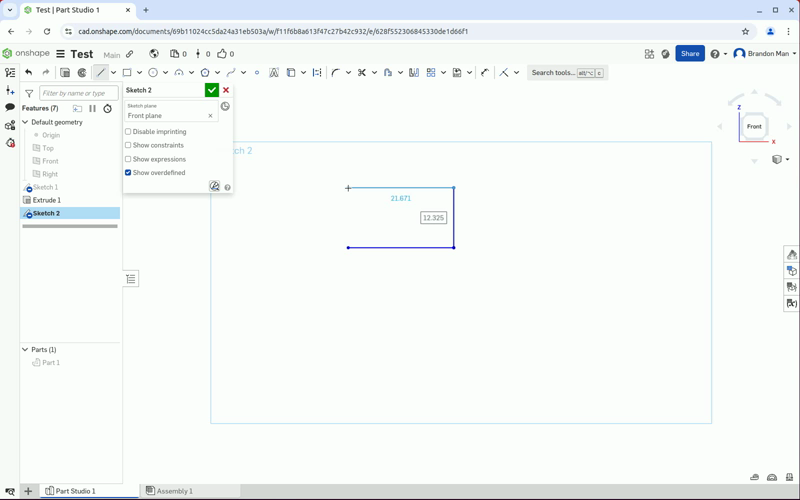
click(348, 187)
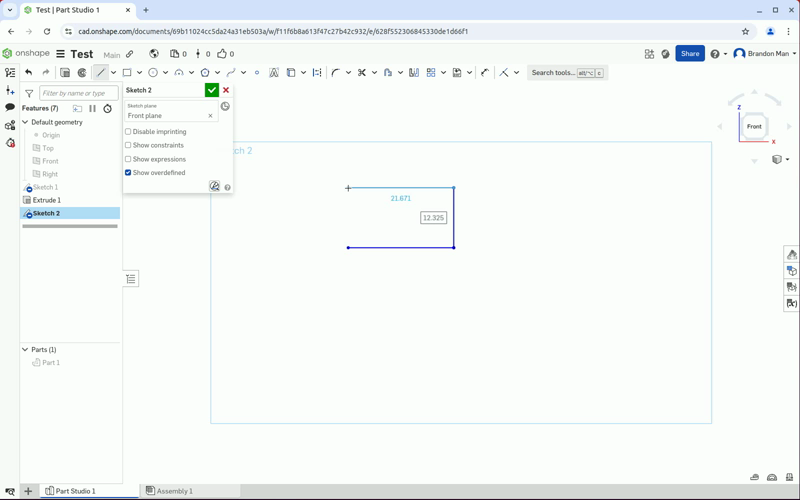
key_up(shift)
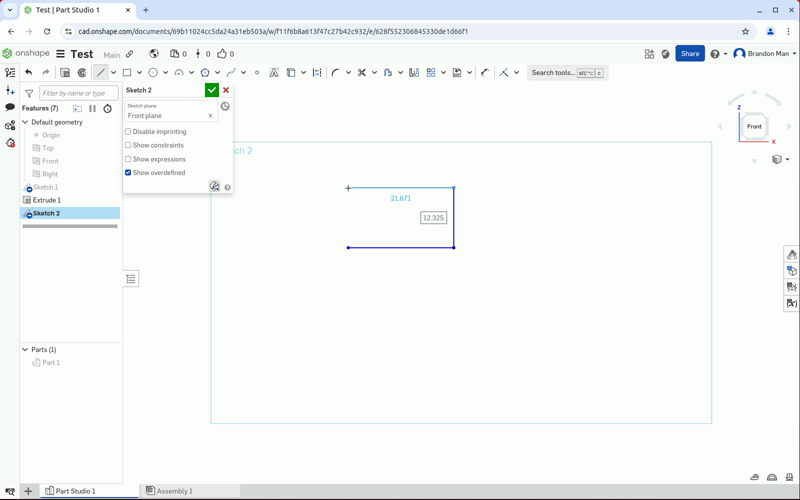
mouse_move(378, 187)
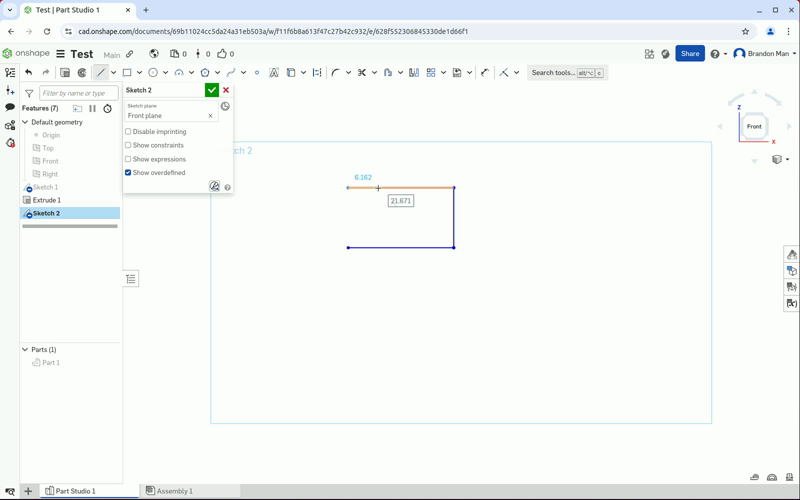
key_down(shift)
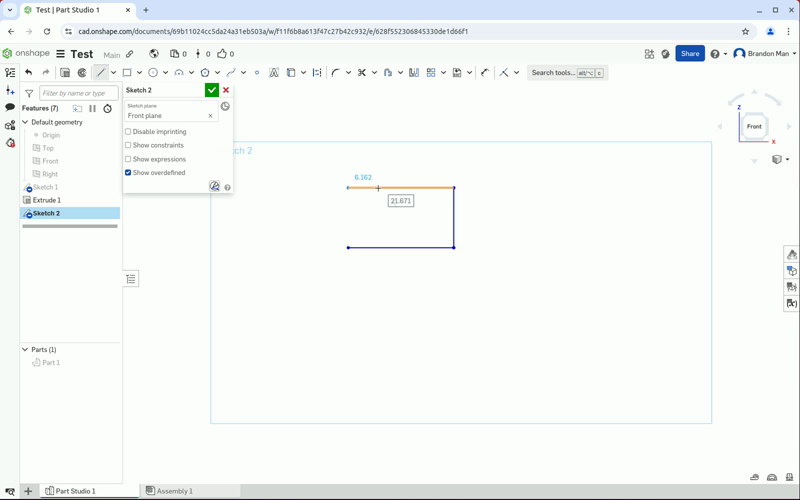
mouse_move(348, 247)
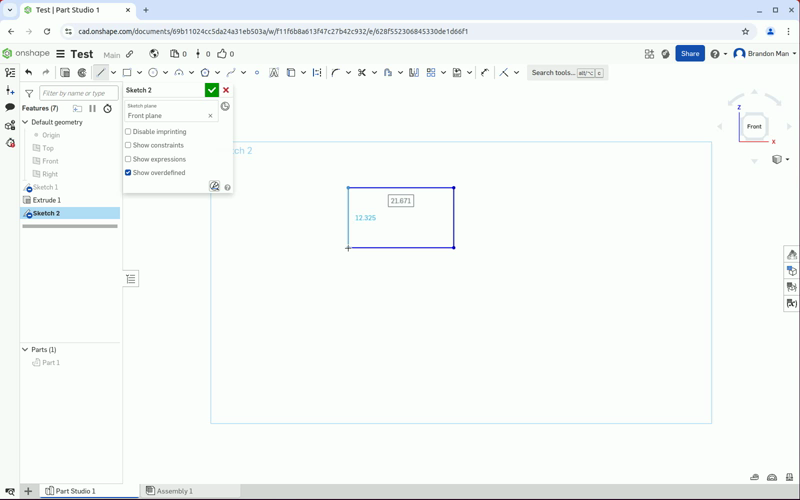
key_up(shift)
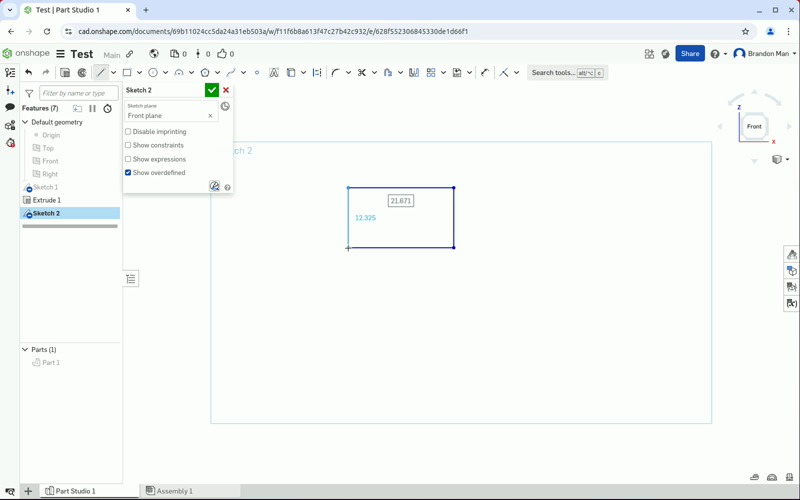
click(348, 247)
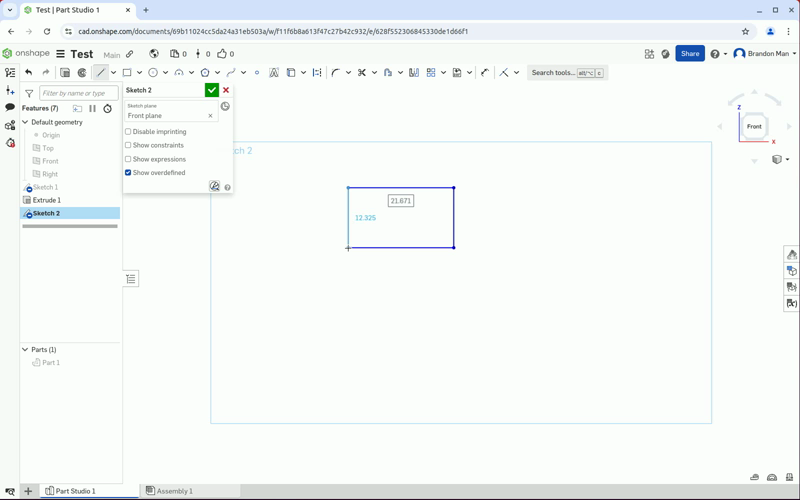
key(esc)
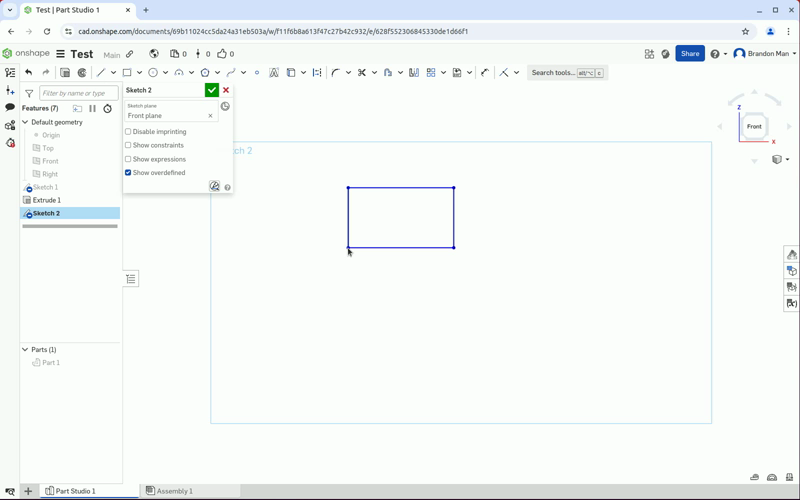
mouse_move(440, 236)
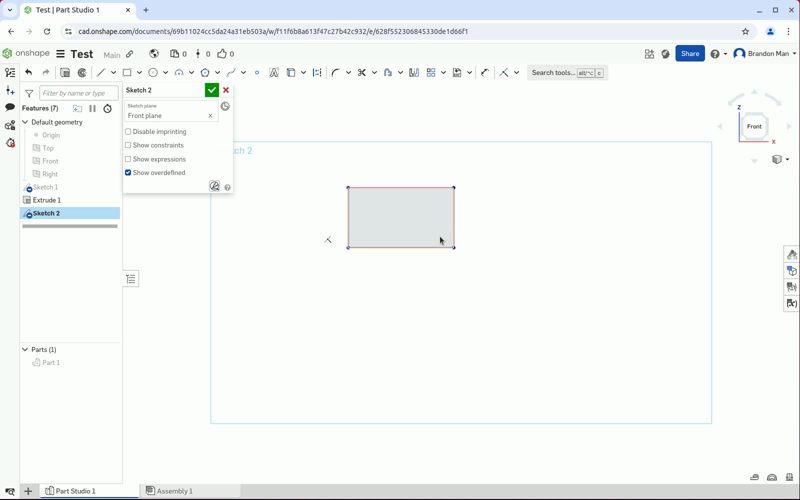
click(440, 236)
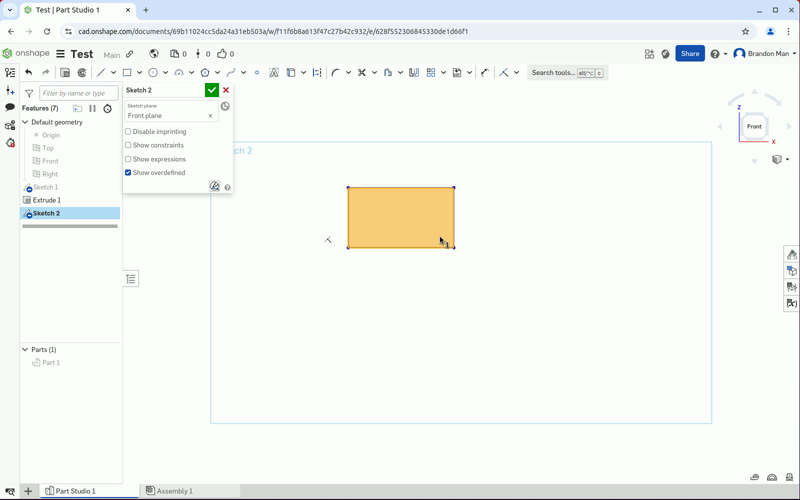
mouse_move(73, 352)
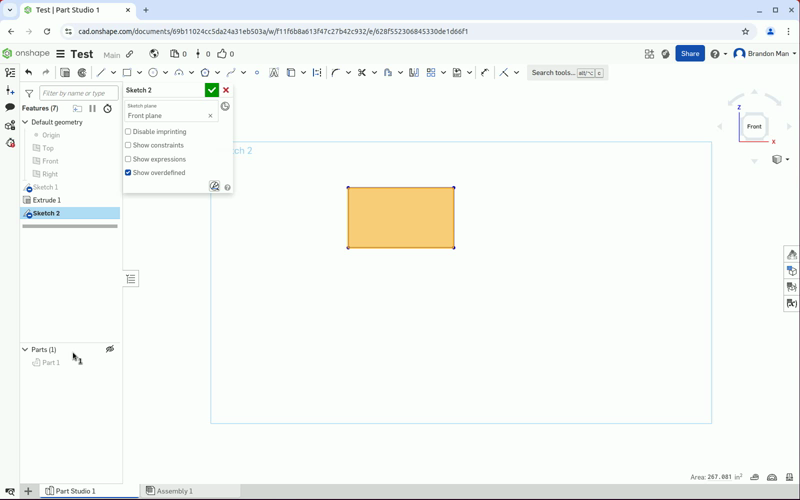
key(shift+y)
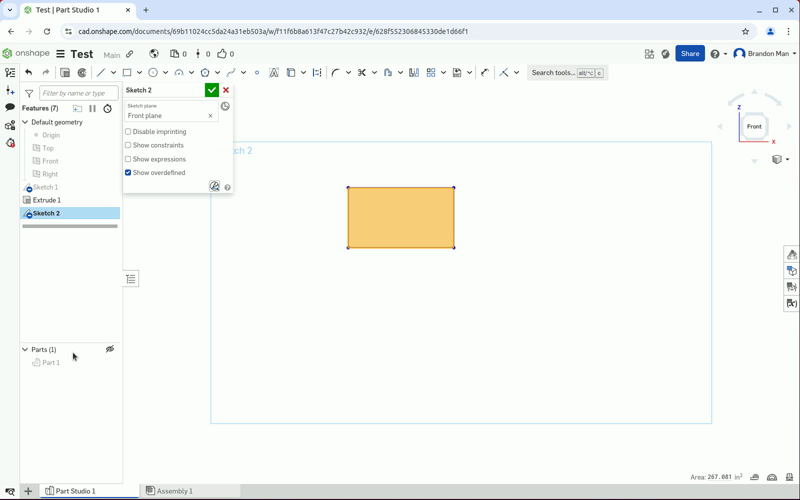
key(shift+e)
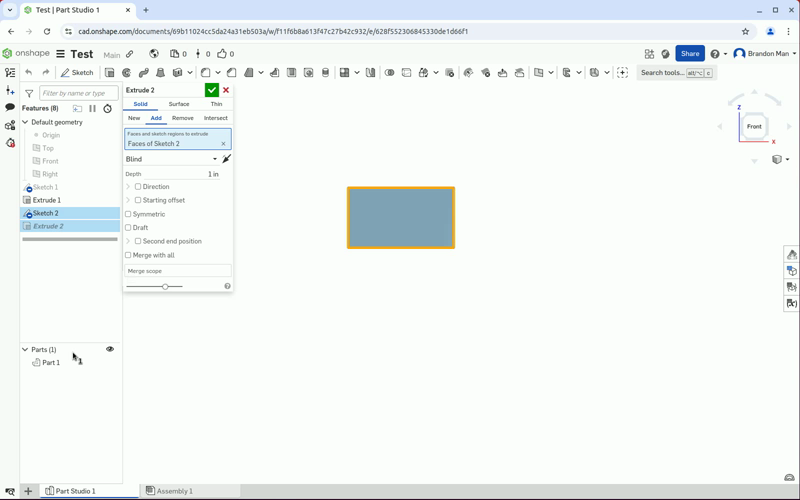
mouse_move(143, 106)
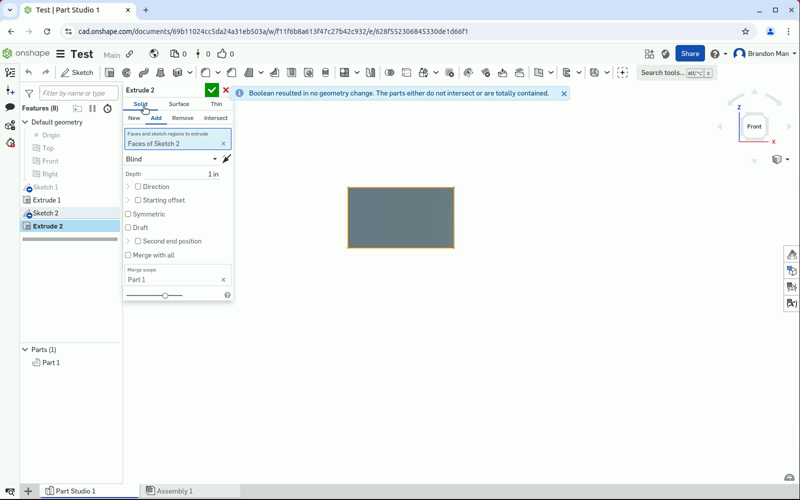
click(143, 106)
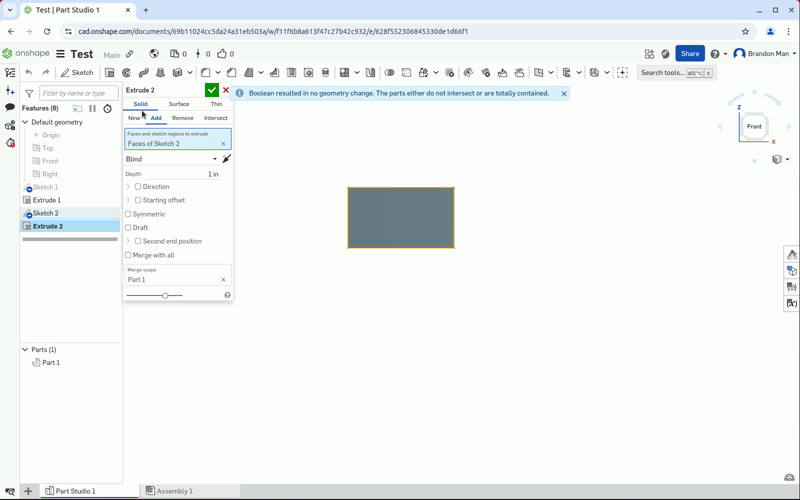
mouse_move(137, 120)
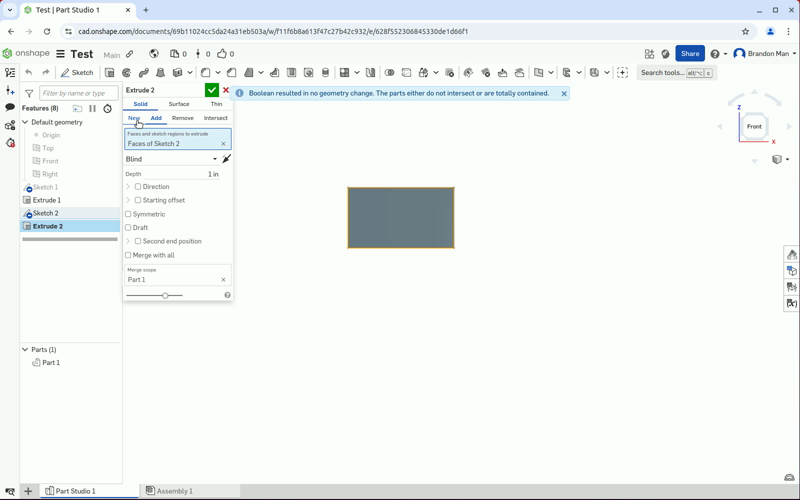
click(137, 120)
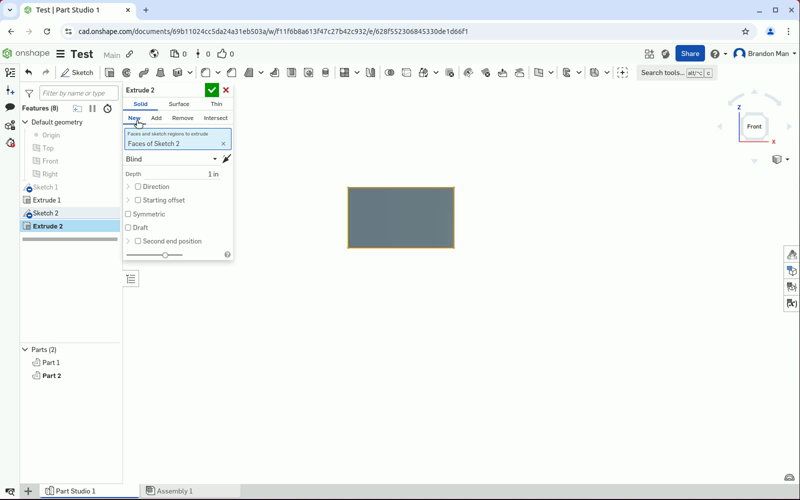
key(tab, 4)
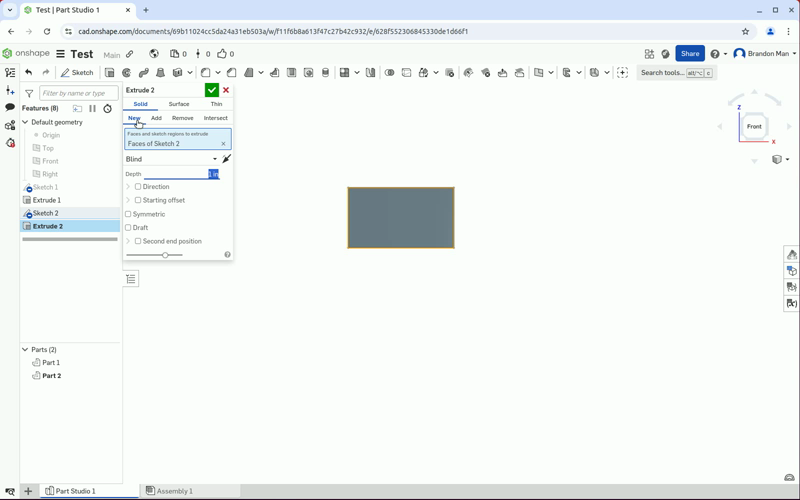
text(8.425)
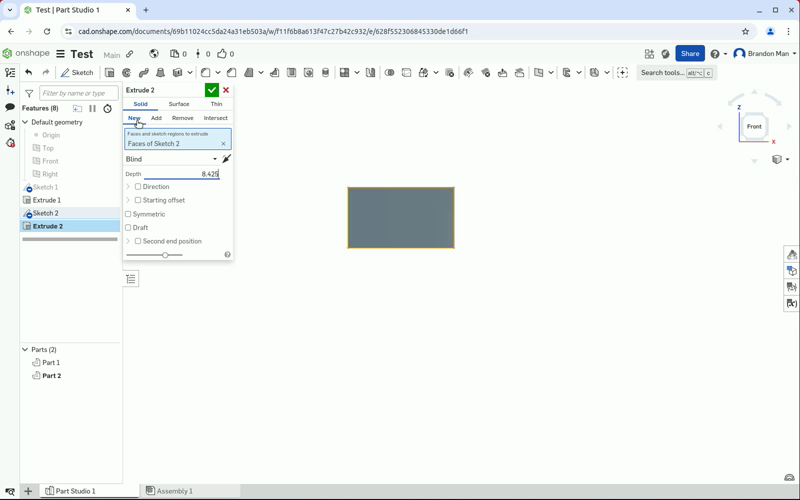
key(enter)
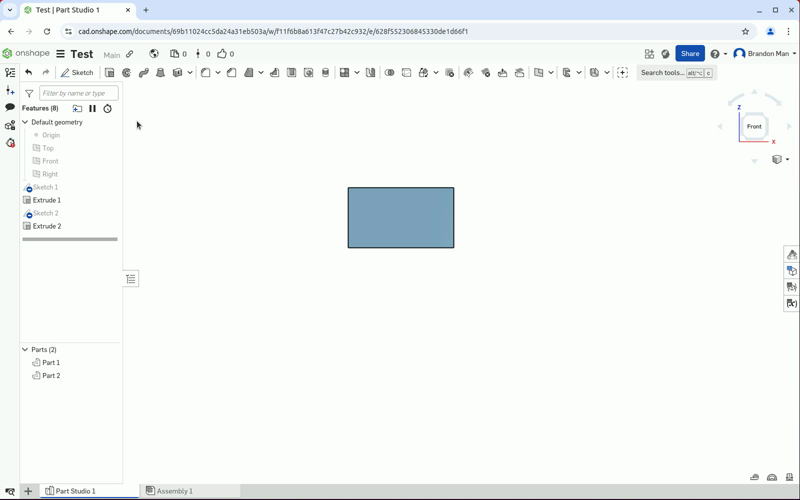
key(shift+h)
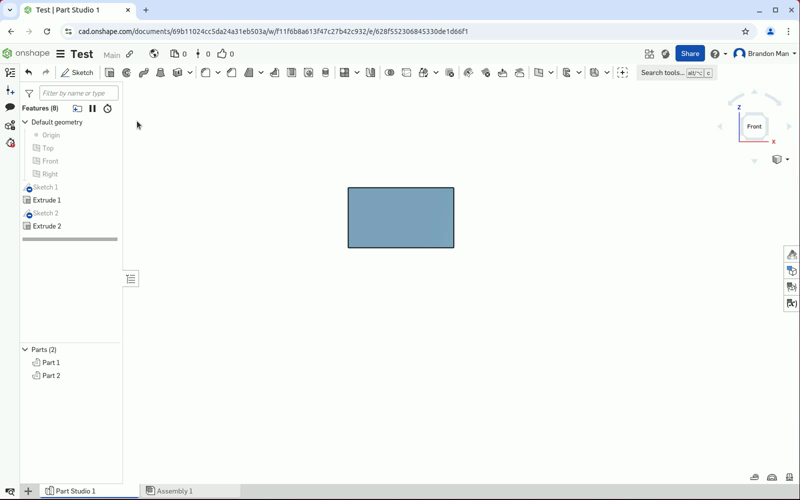
key(shift+h)
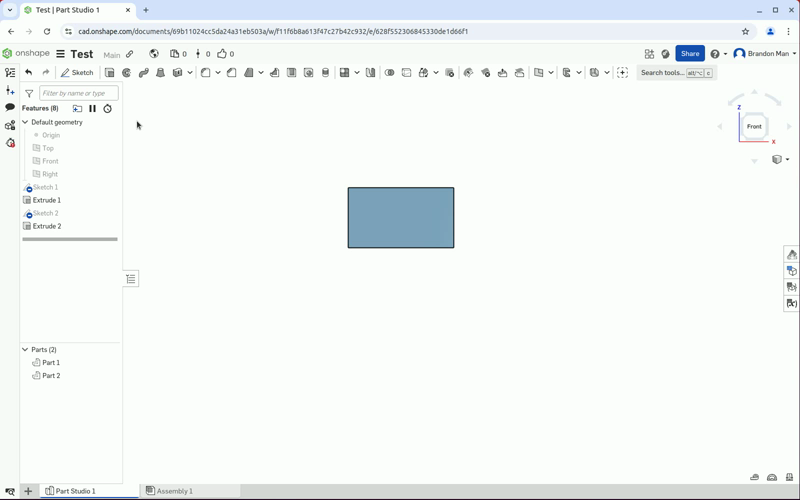
mouse_move(73, 189)
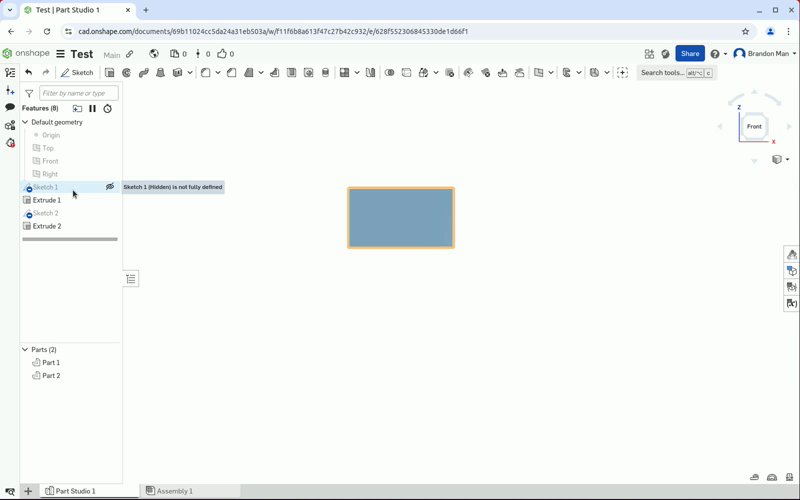
click(73, 189)
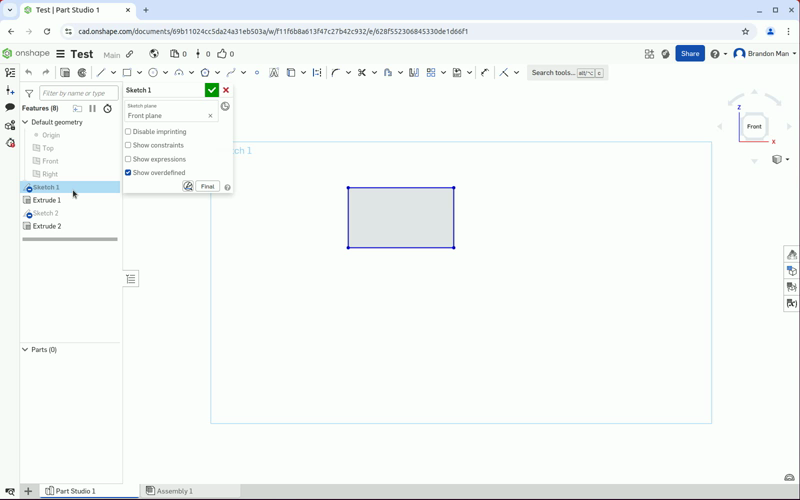
mouse_move(229, 92)
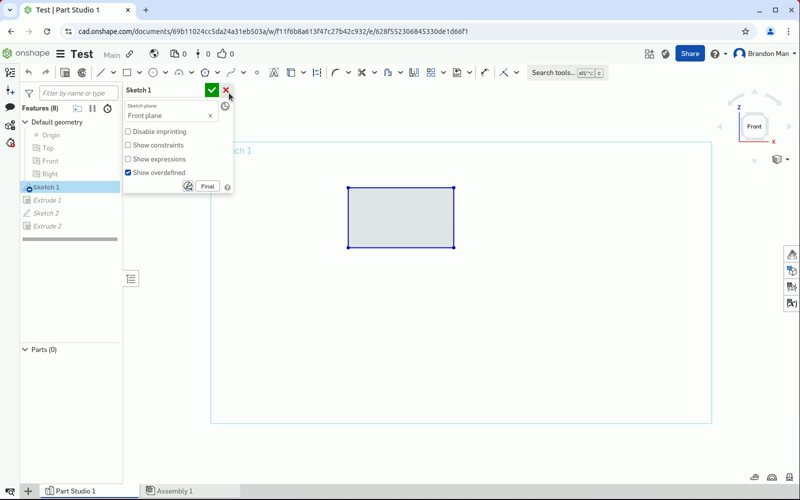
click(229, 92)
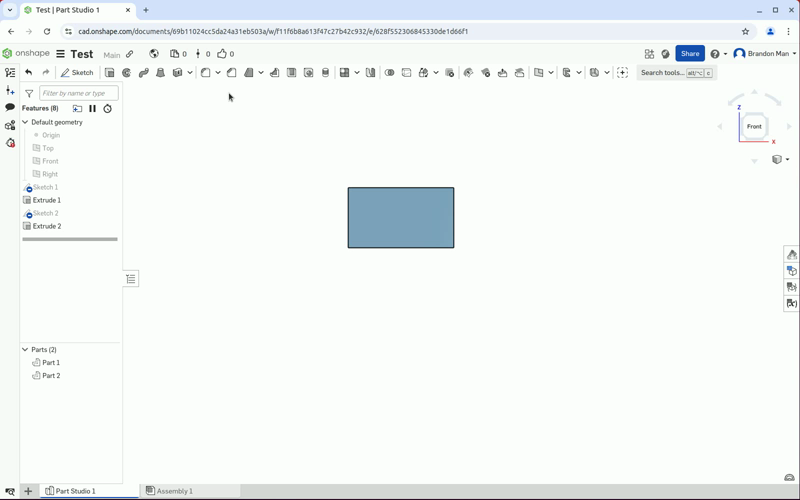
mouse_move(541, 75)
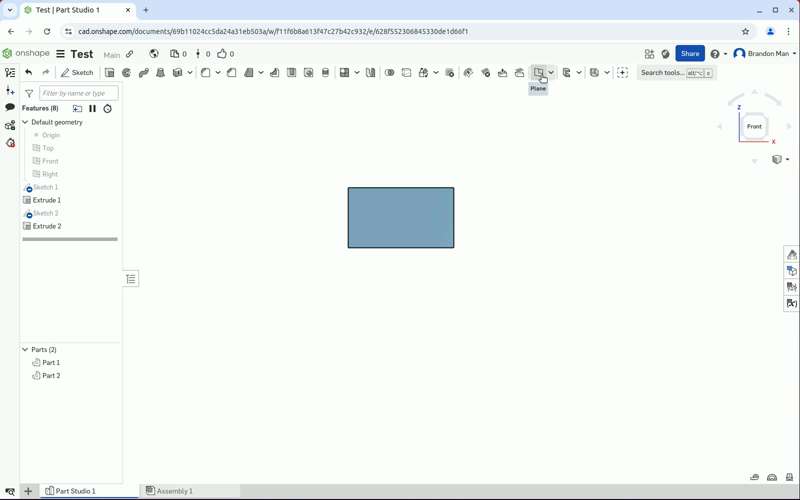
click(541, 75)
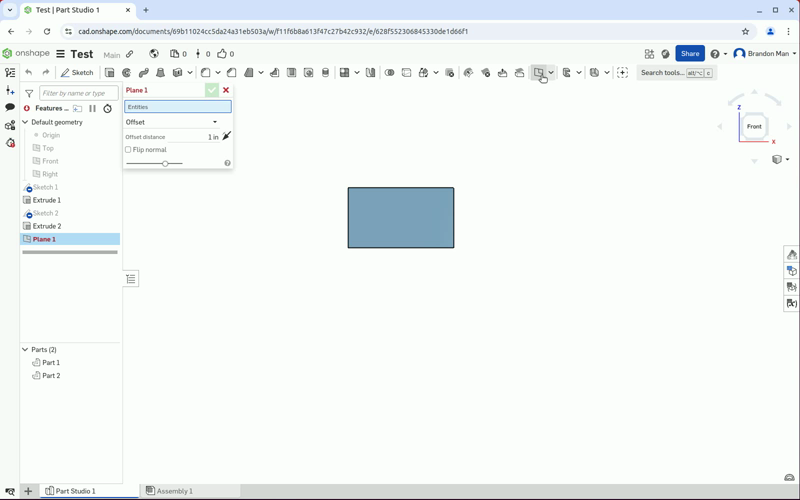
mouse_move(73, 163)
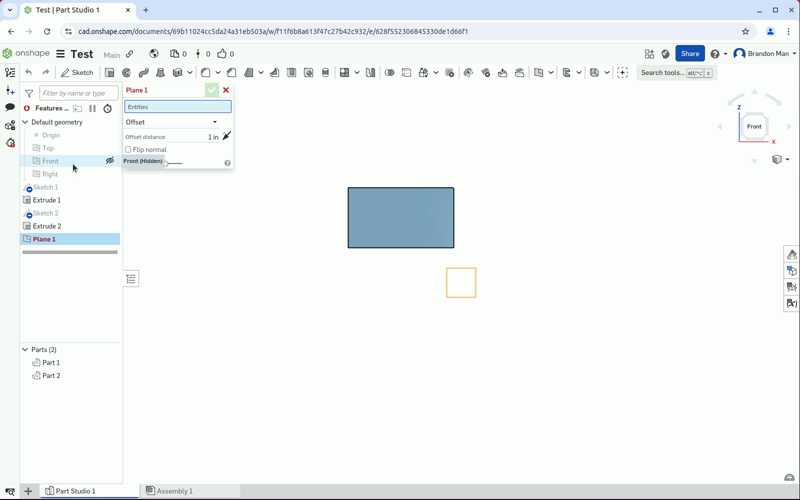
click(73, 163)
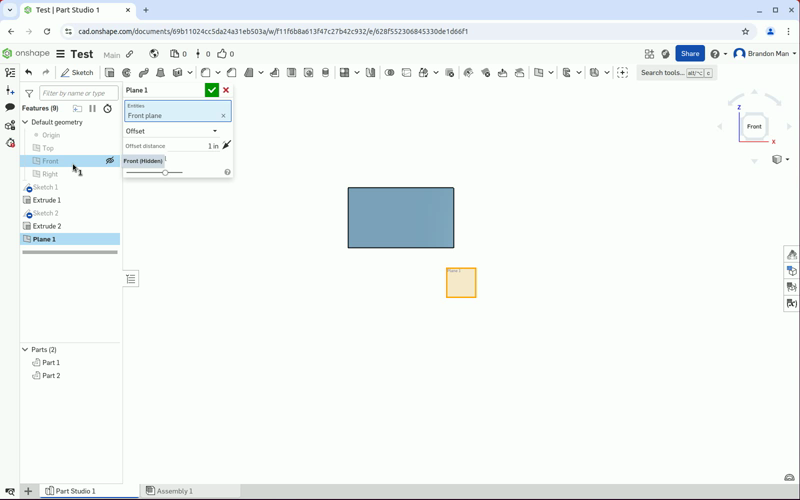
key(tab, 2)
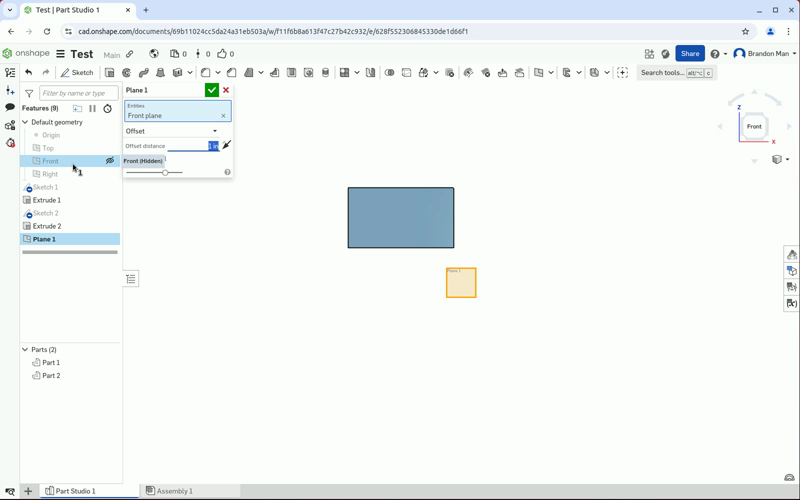
text(8.411)
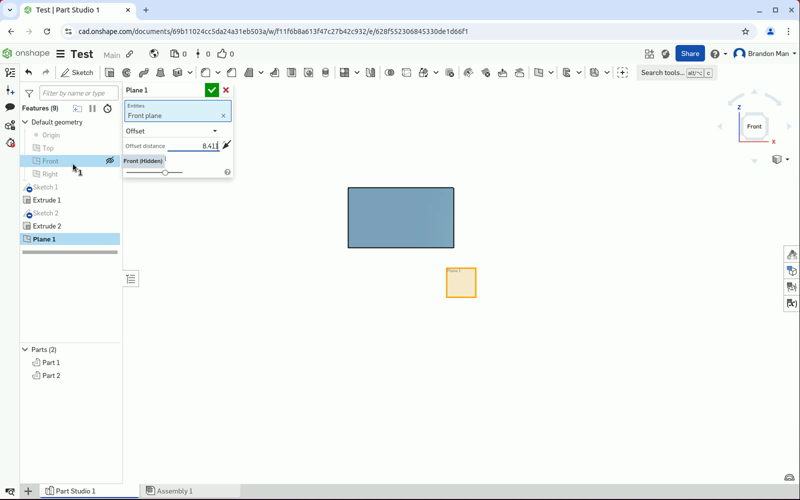
key(enter, 2)
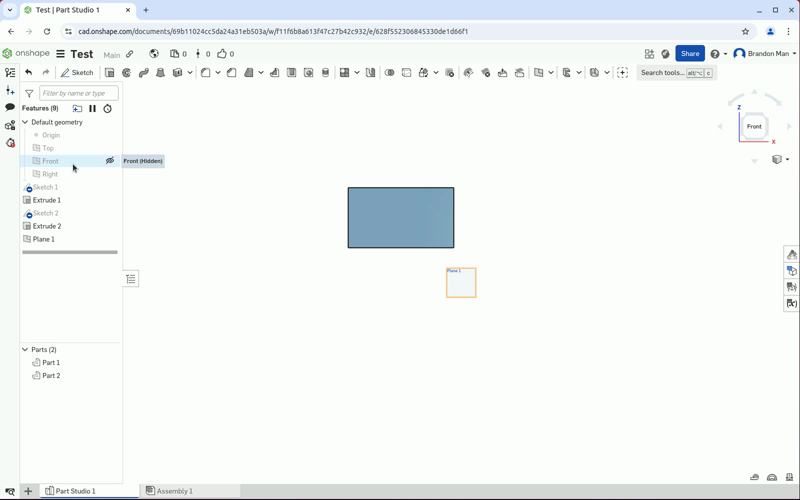
key(shift+s)
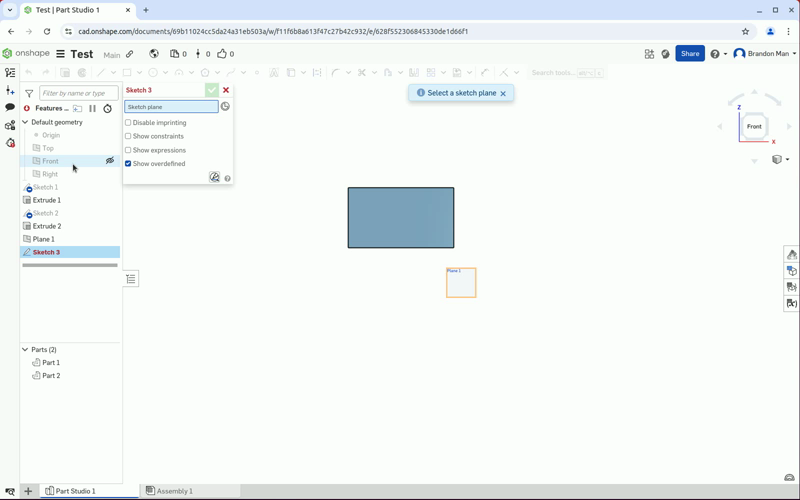
mouse_move(73, 241)
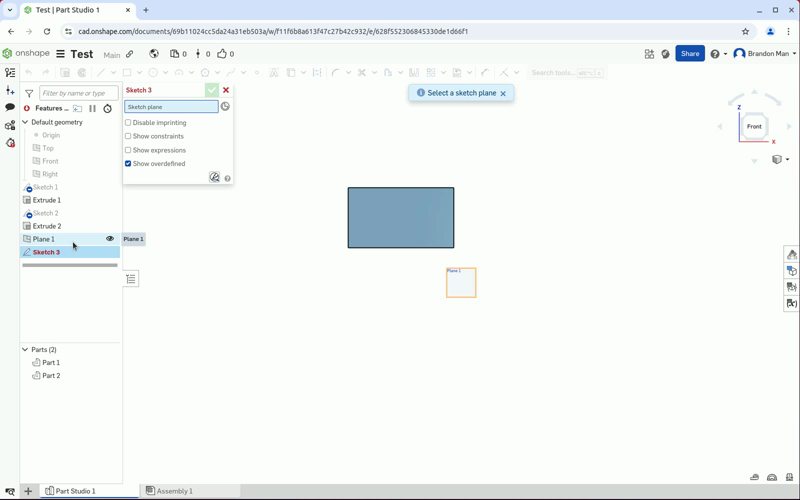
click(73, 241)
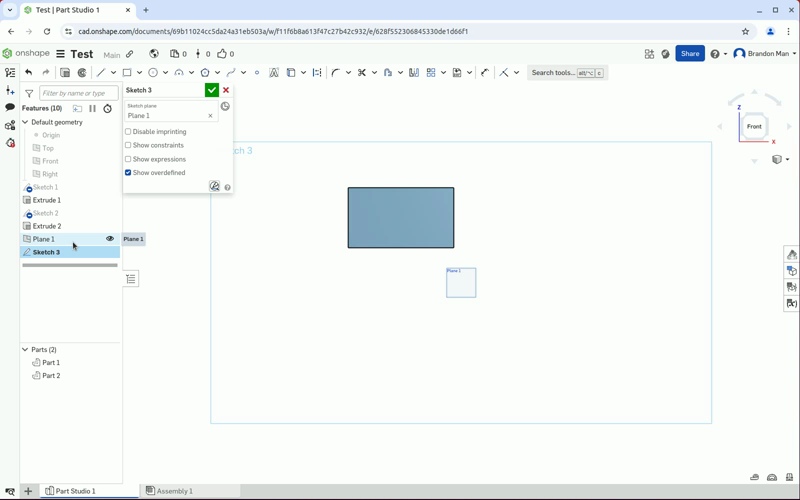
mouse_move(73, 352)
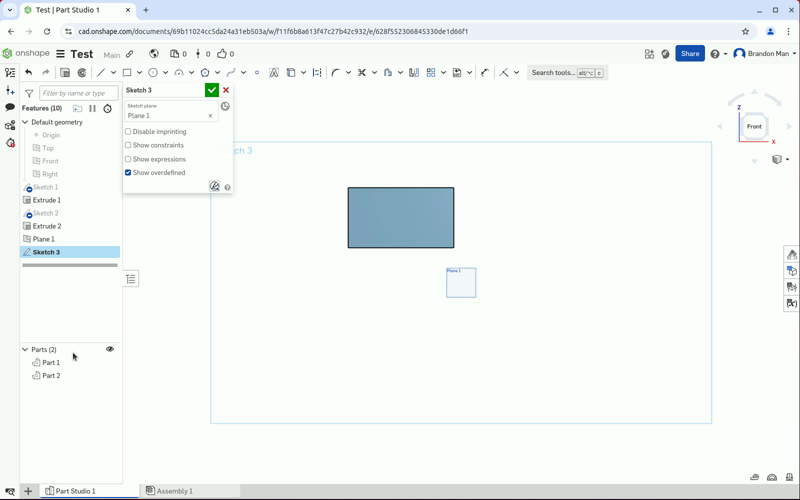
key(y)
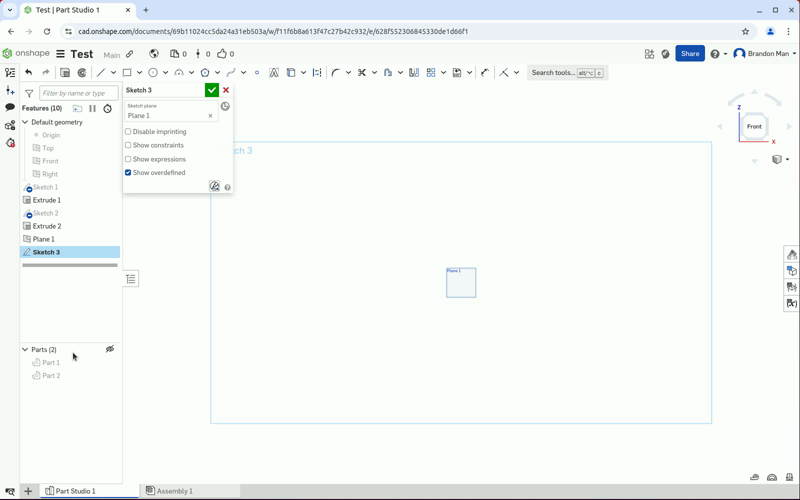
key(c)
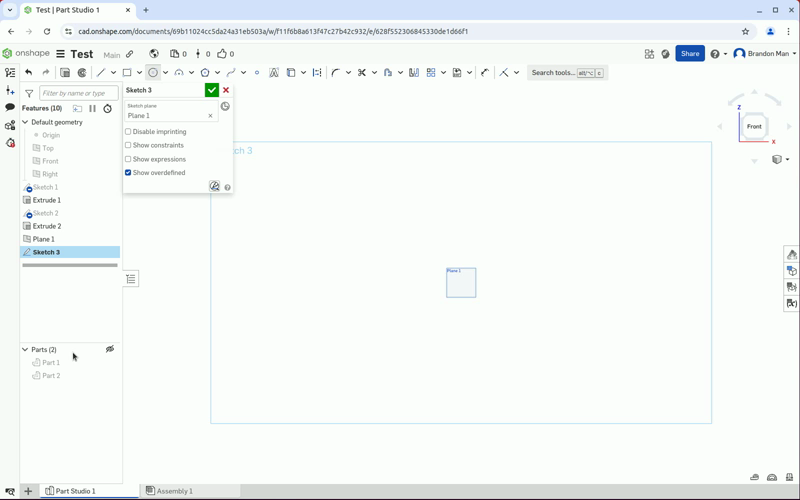
key_down(shift)
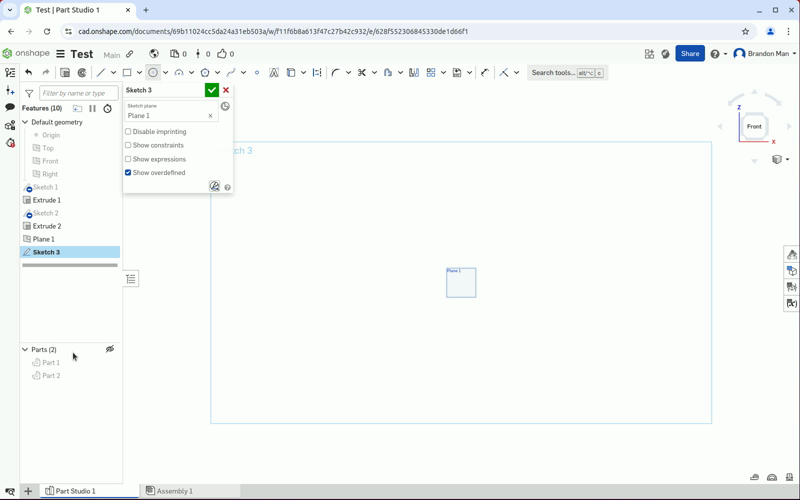
mouse_move(363, 203)
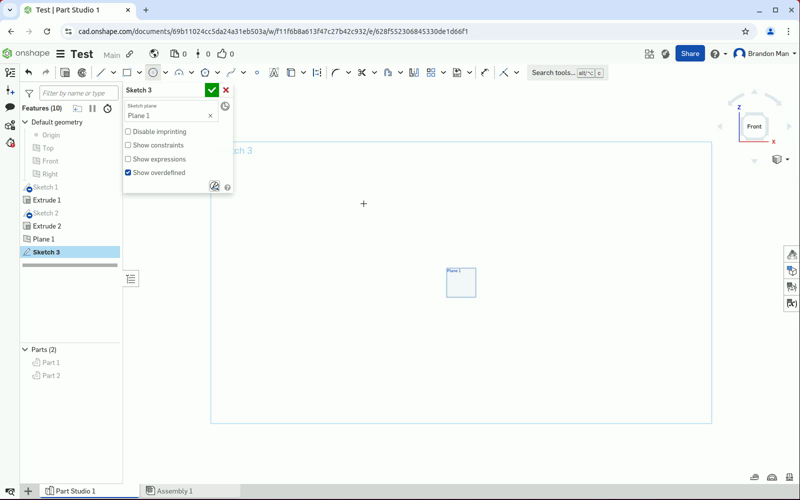
click(363, 203)
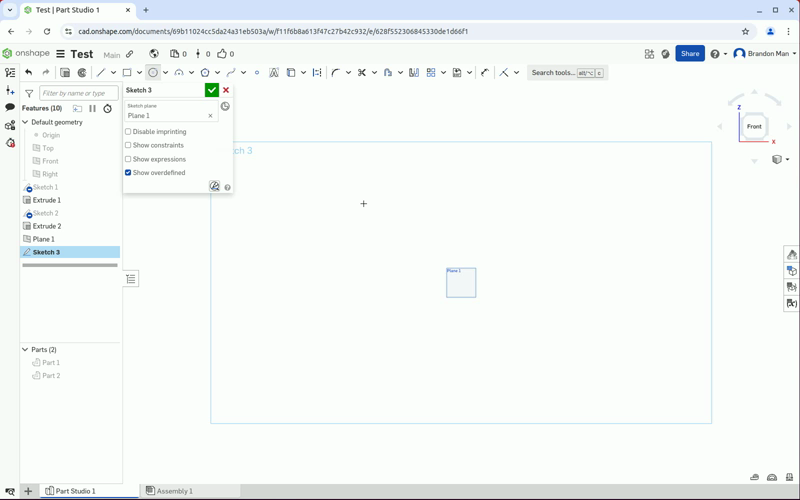
key_up(shift)
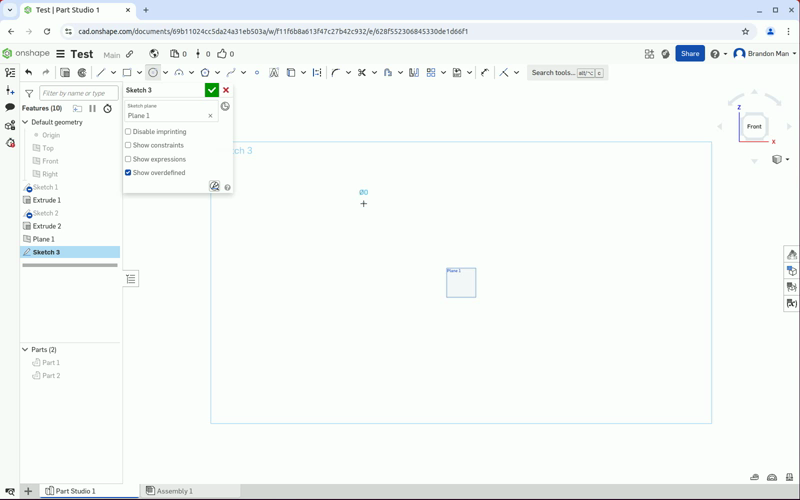
mouse_move(368, 203)
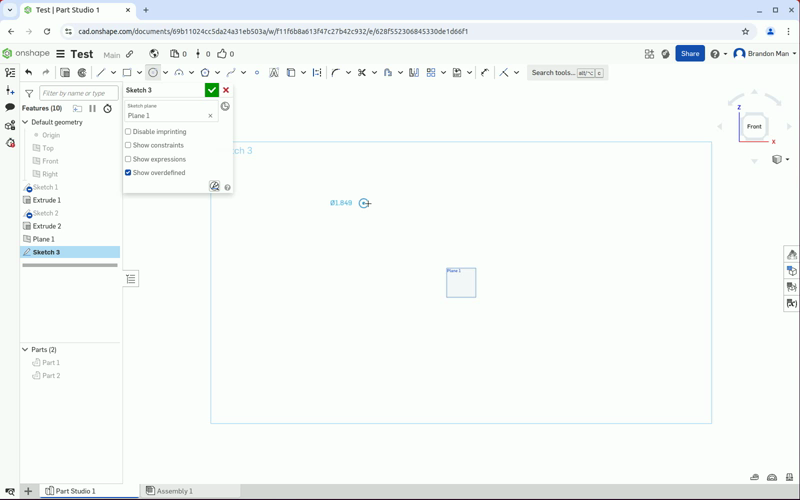
click(368, 203)
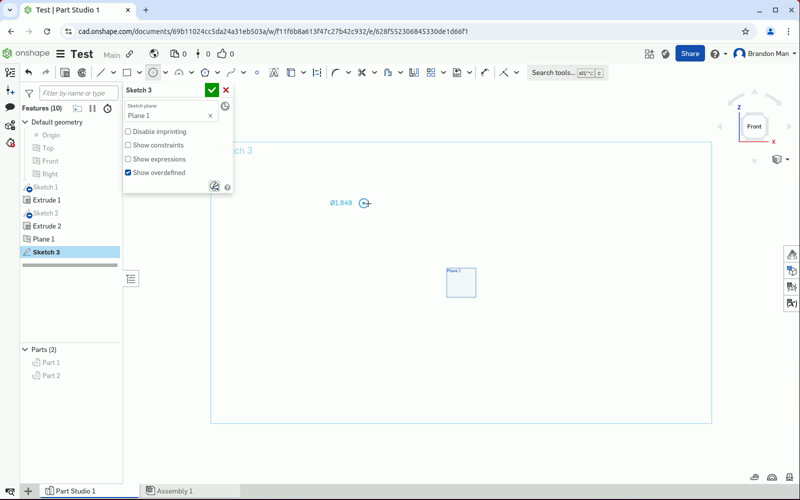
key(esc)
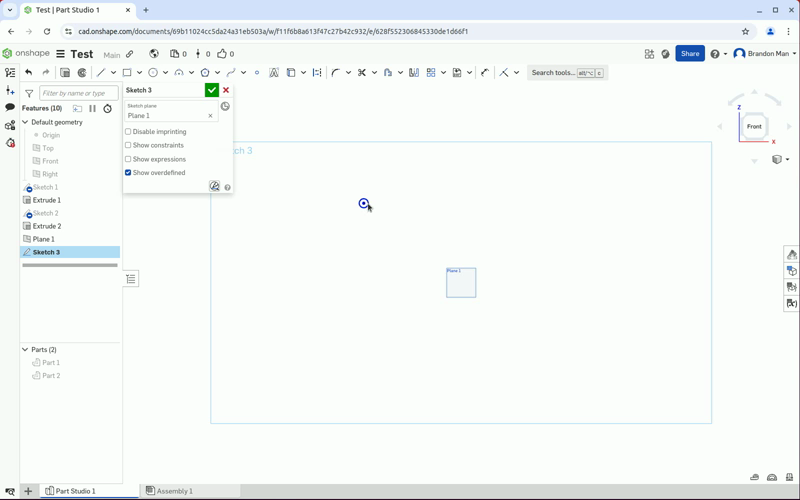
mouse_move(363, 206)
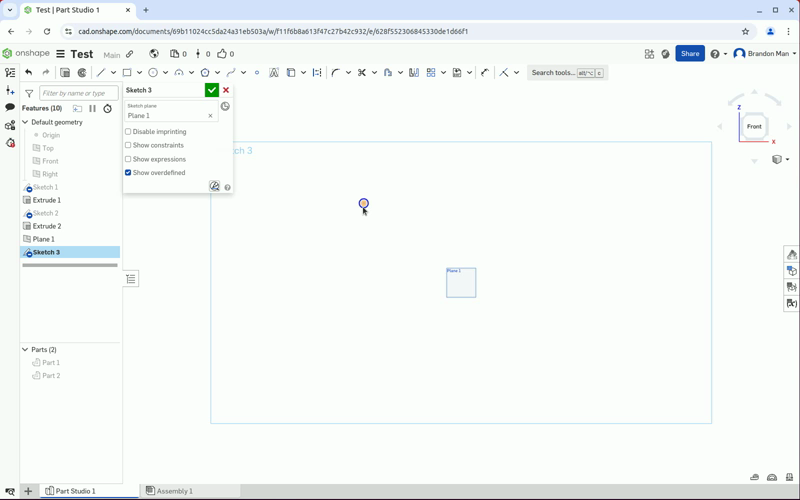
scroll(6)
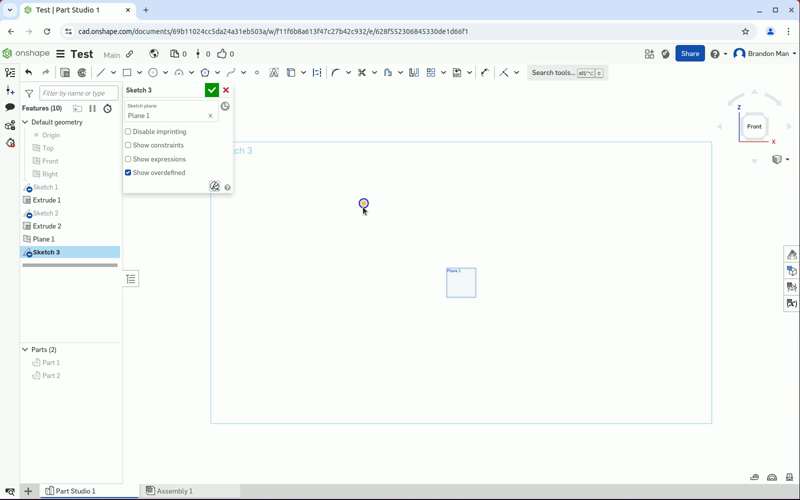
scroll(6)
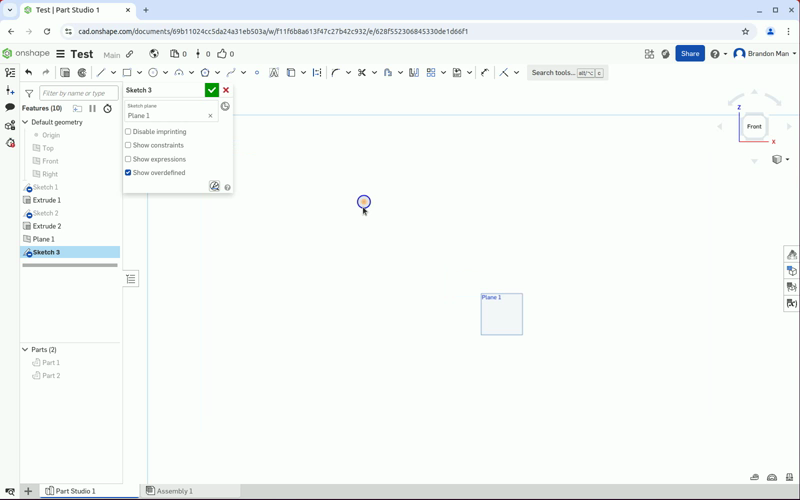
scroll(6)
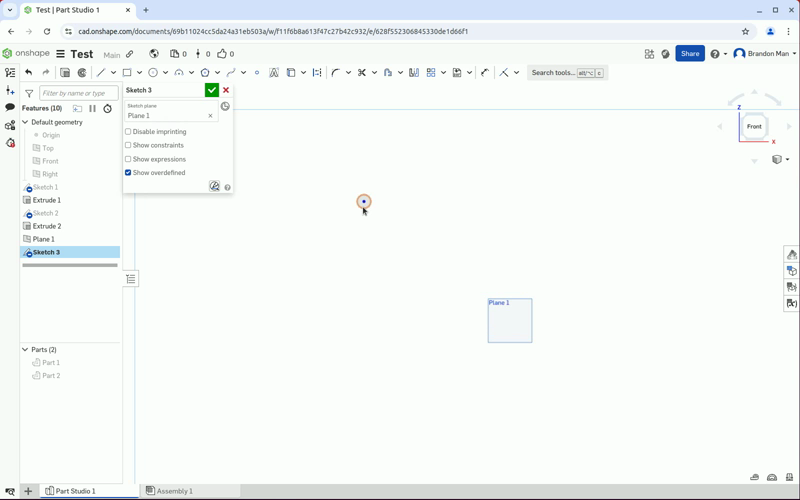
scroll(6)
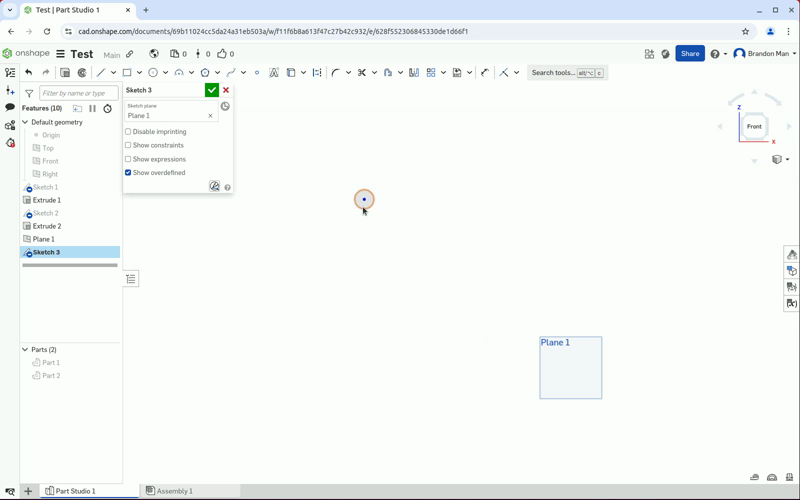
scroll(6)
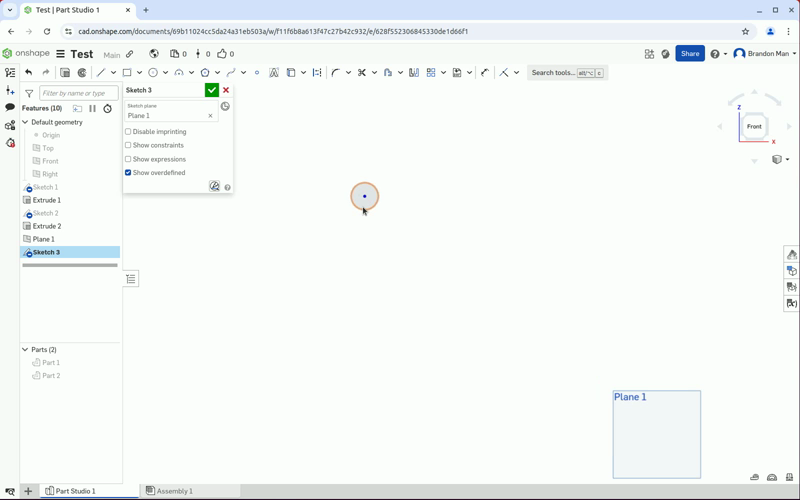
scroll(6)
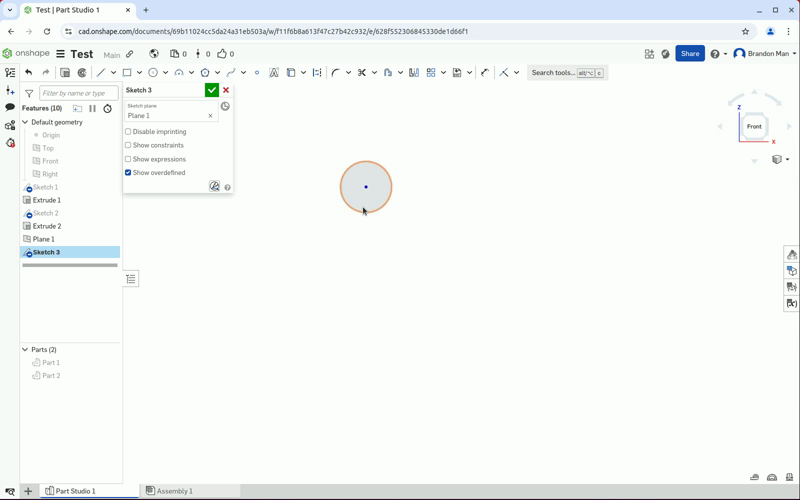
scroll(6)
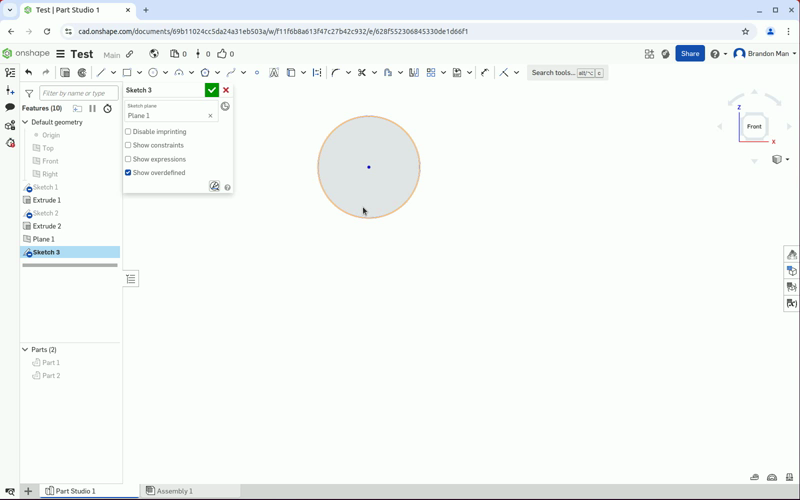
click(363, 206)
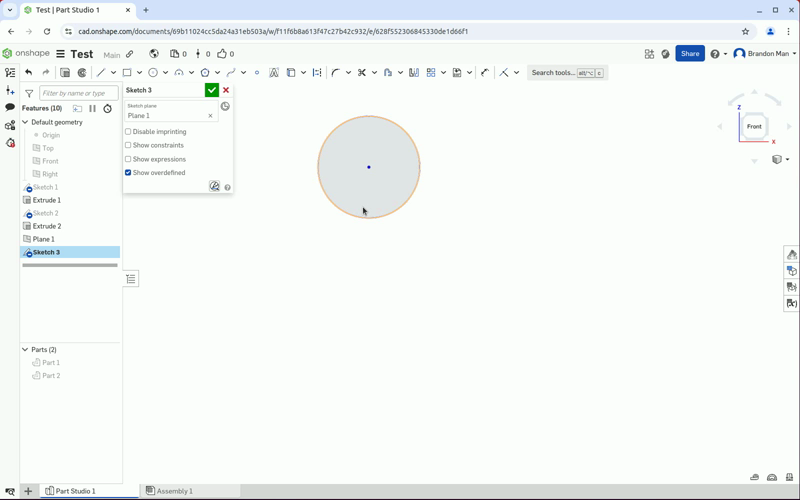
scroll(-6)
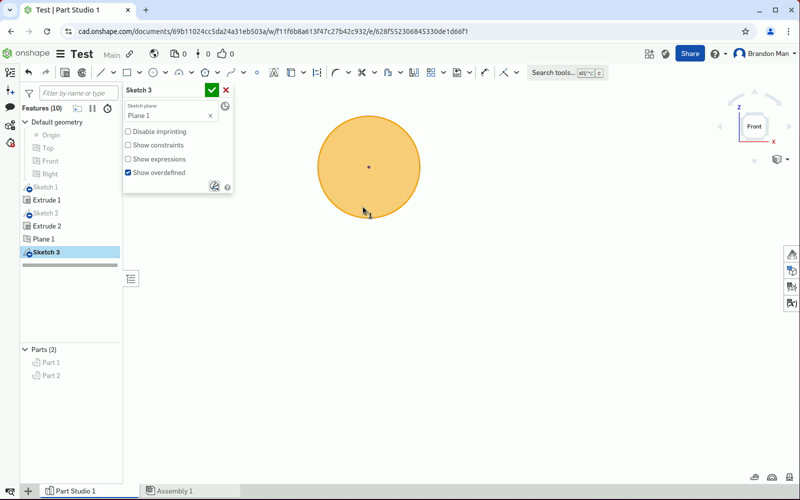
scroll(-6)
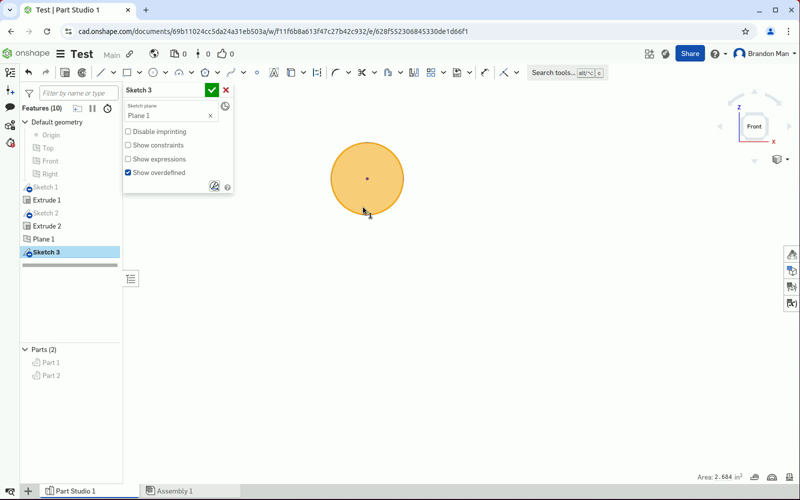
scroll(-6)
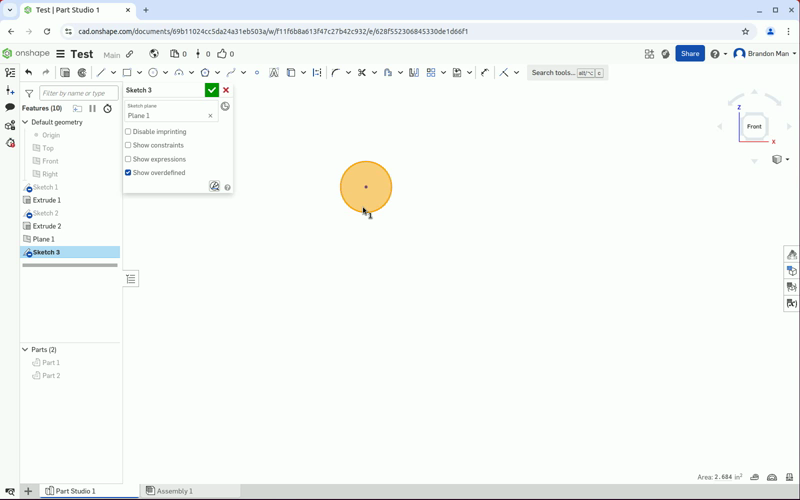
scroll(-6)
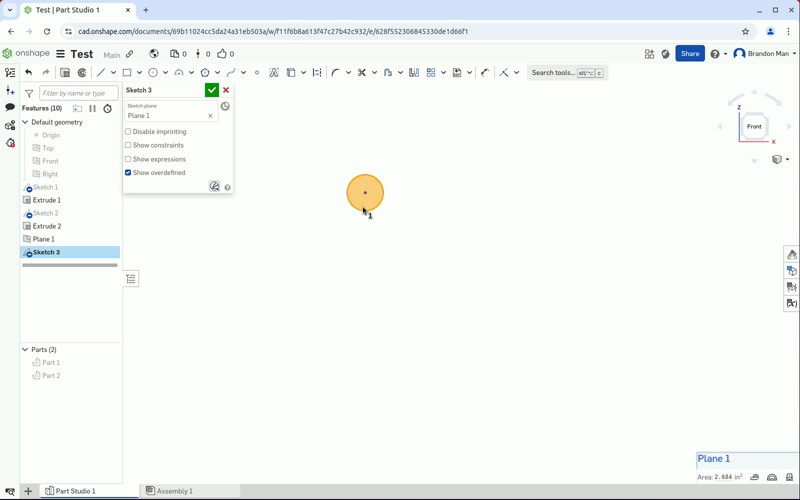
scroll(-6)
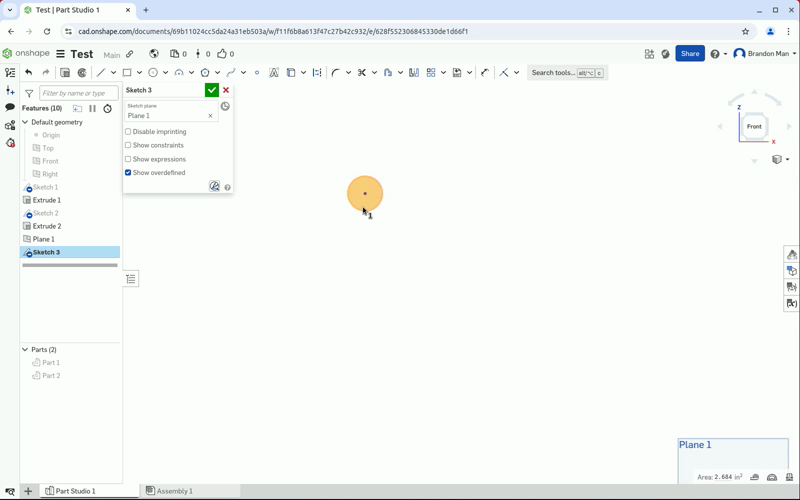
scroll(-6)
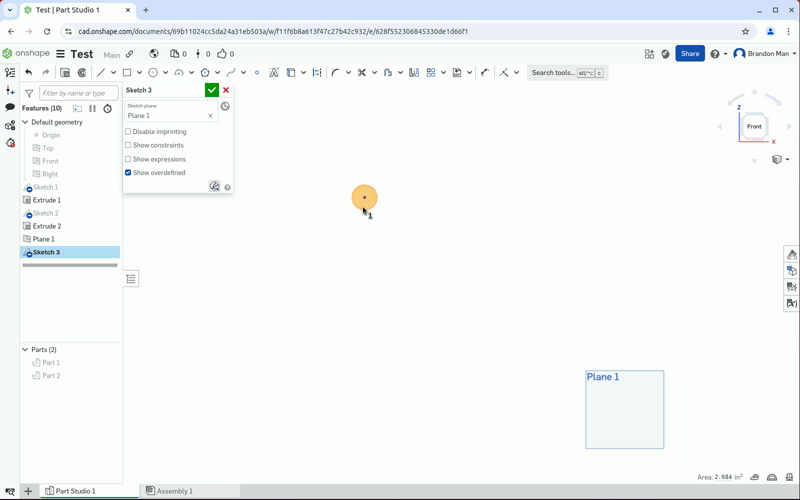
scroll(-6)
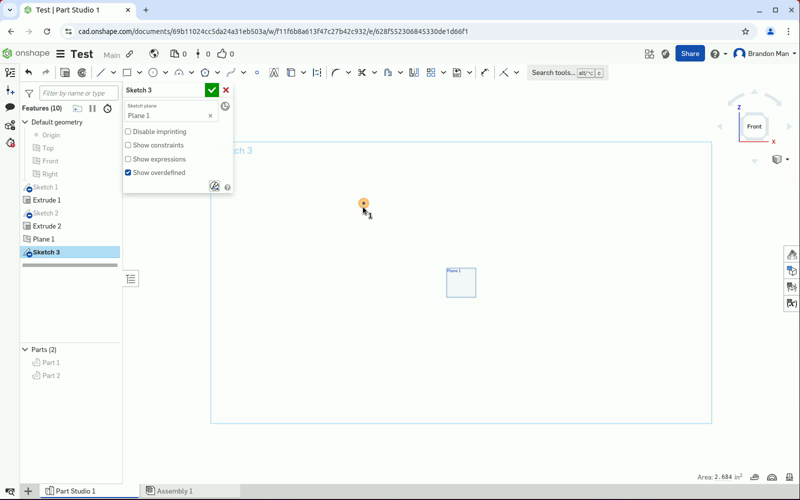
mouse_move(73, 352)
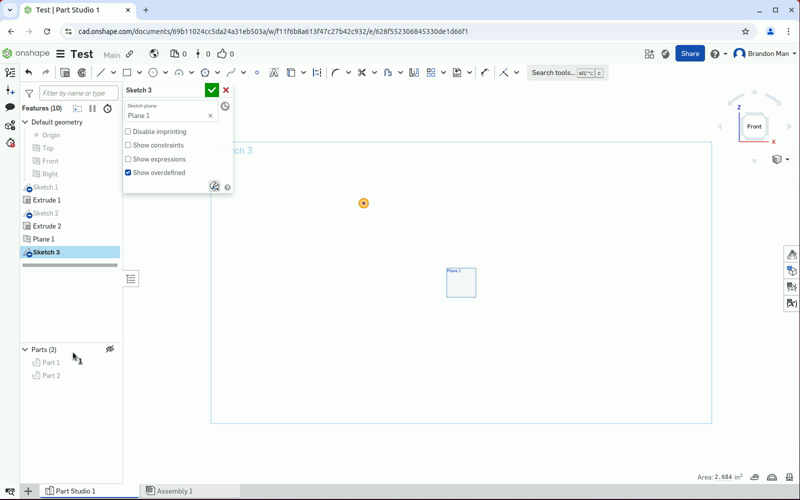
key(shift+y)
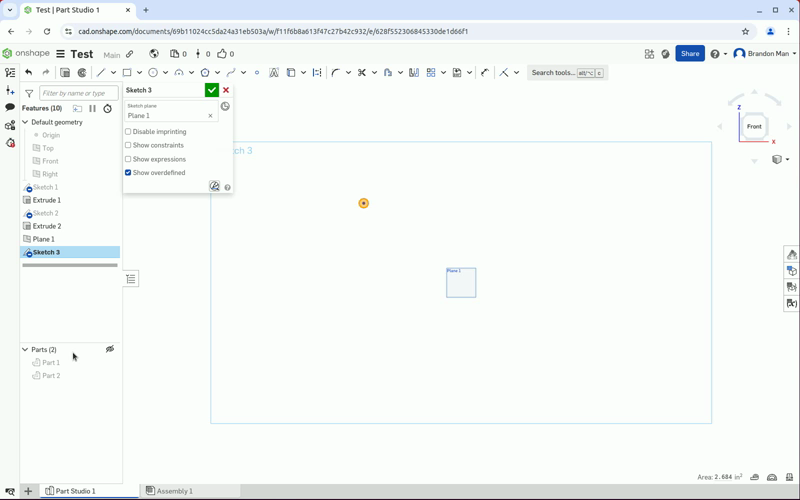
key(shift+e)
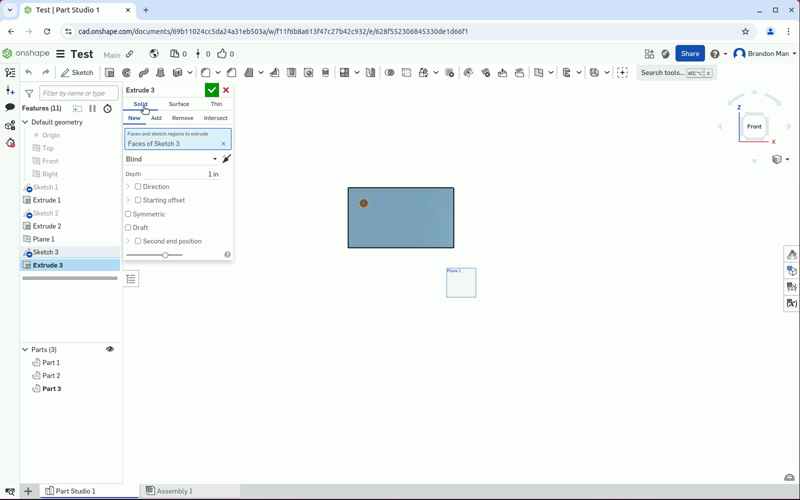
mouse_move(143, 106)
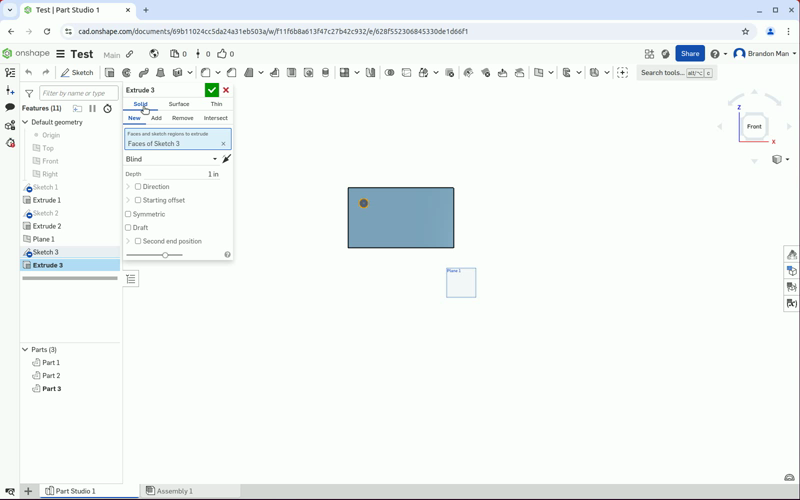
click(143, 106)
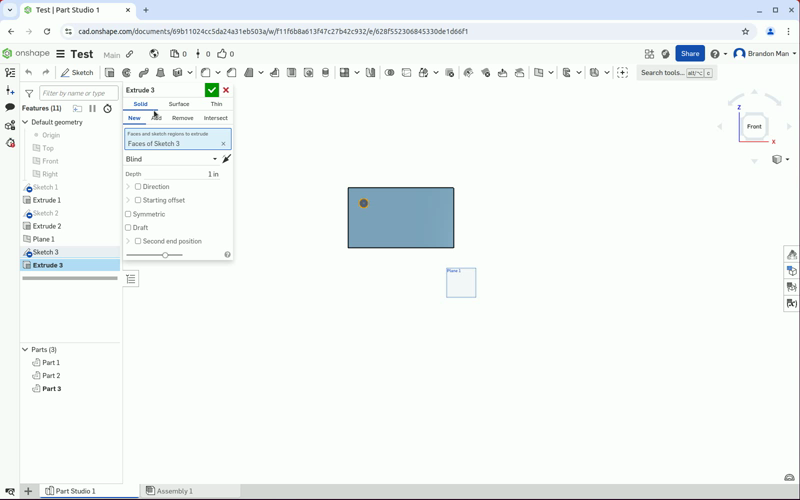
mouse_move(186, 120)
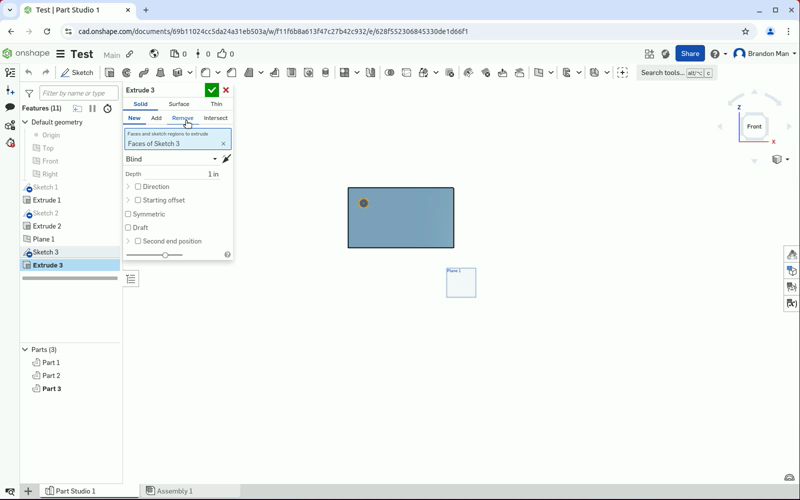
click(186, 120)
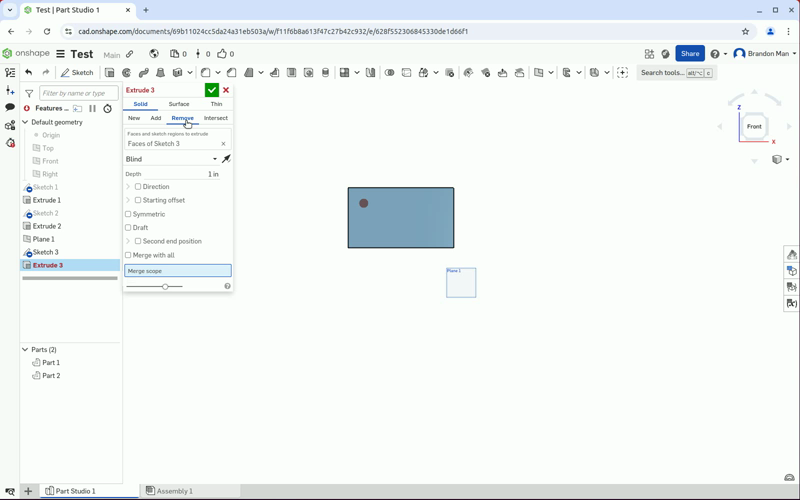
key(tab, 4)
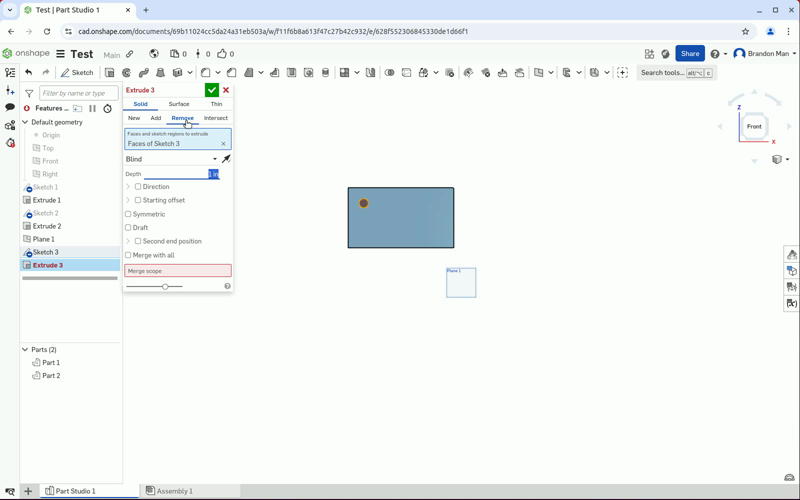
text(8.425)
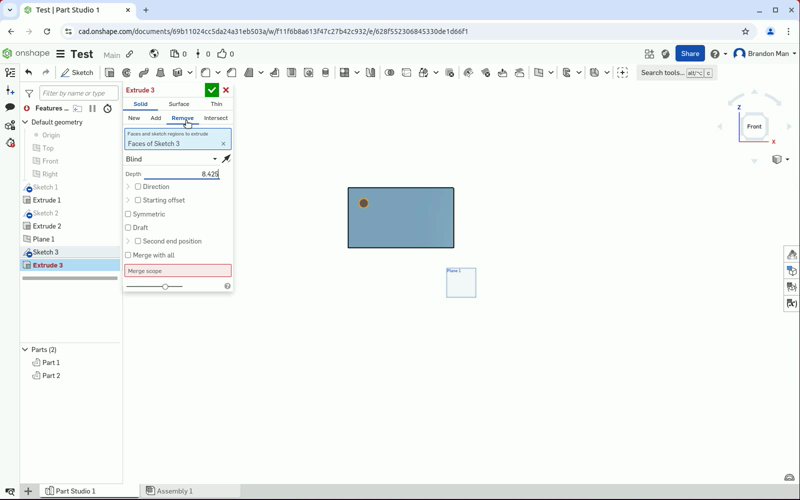
key(tab, 6)
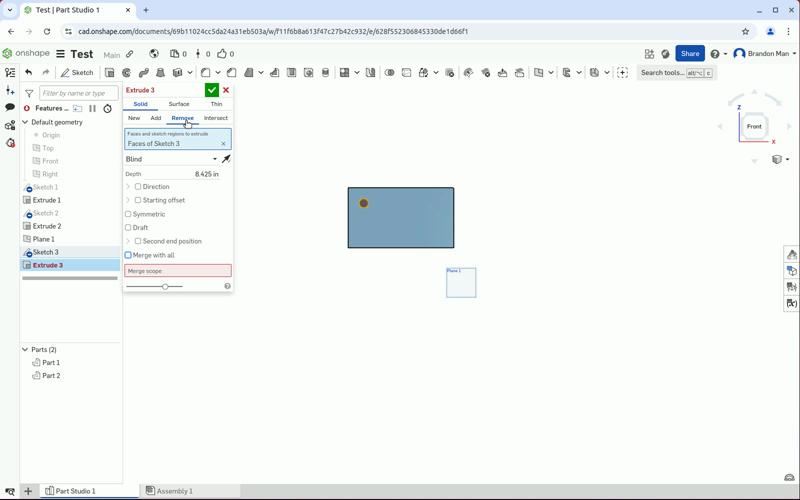
key(space)
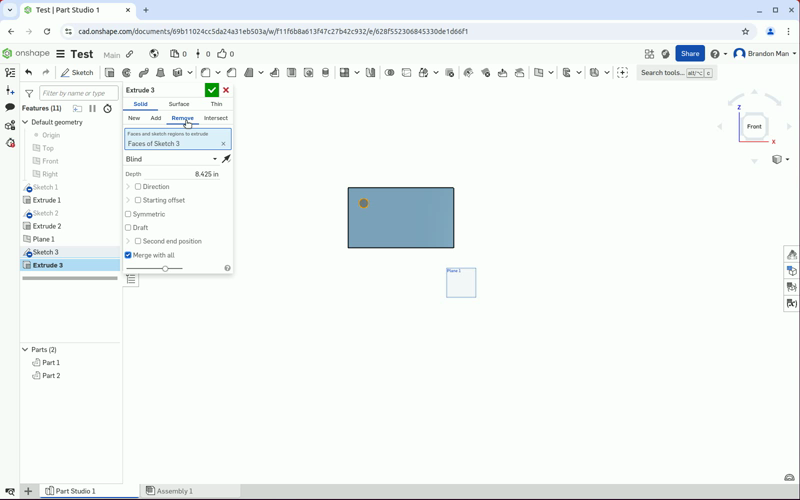
key(enter)
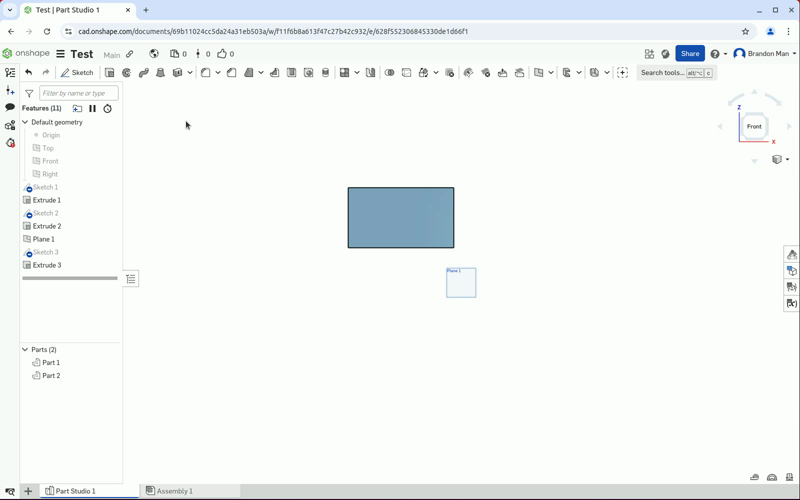
key(shift+h)
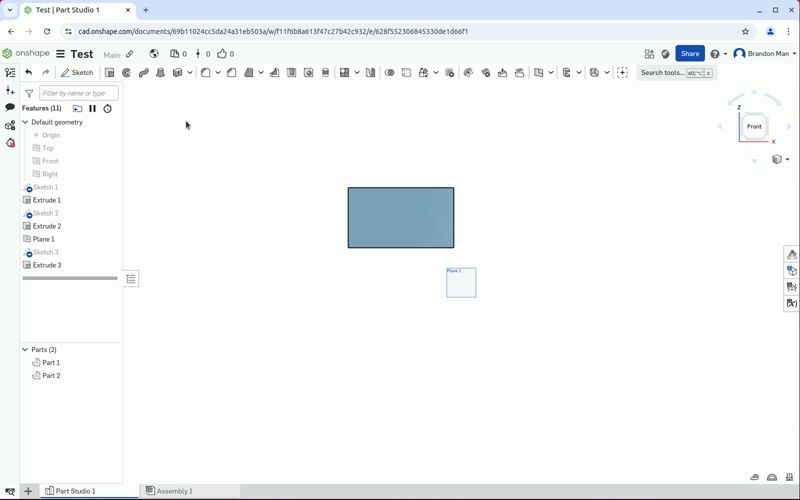
key(shift+h)
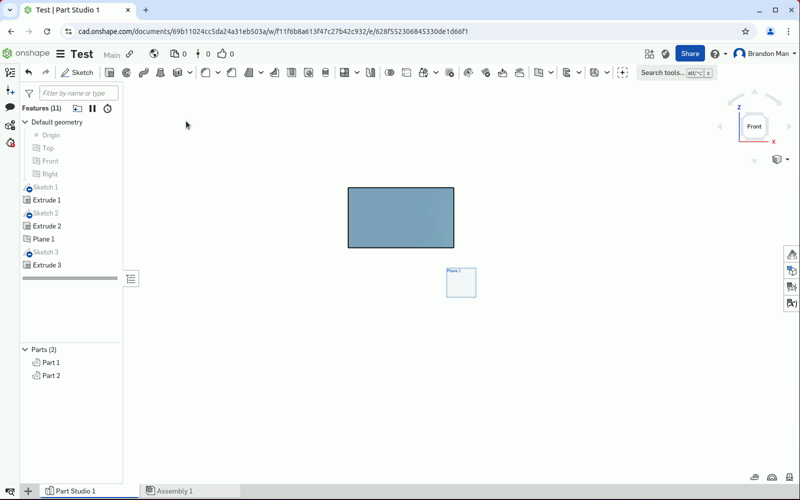
mouse_move(73, 189)
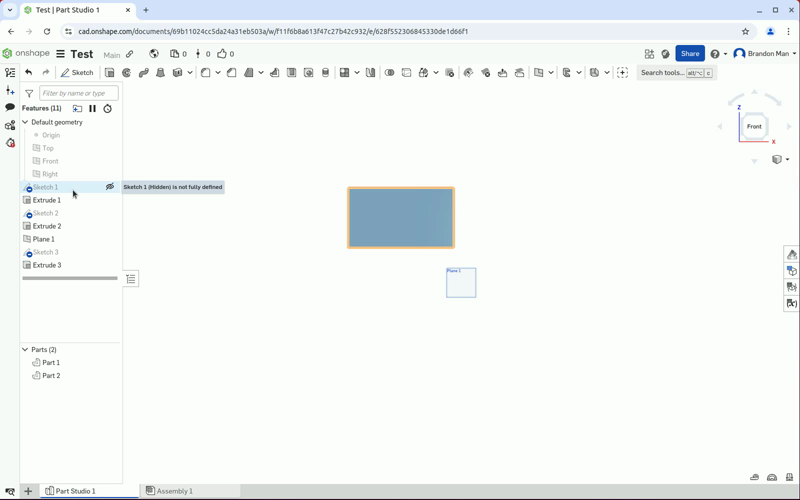
click(73, 189)
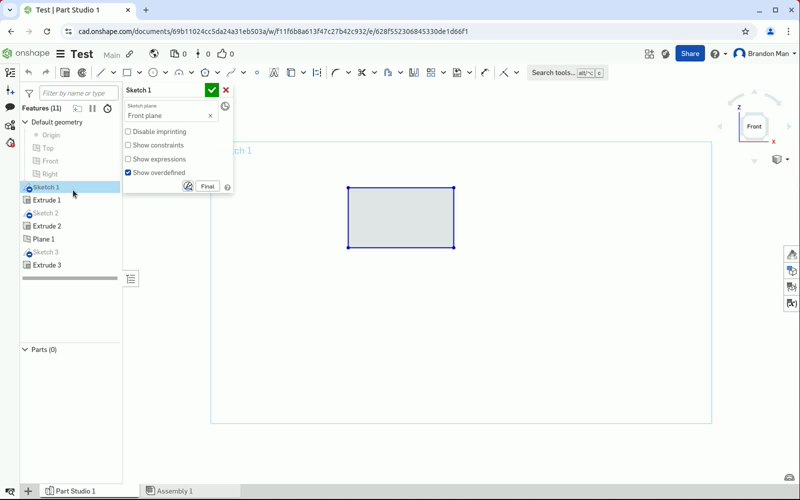
mouse_move(229, 92)
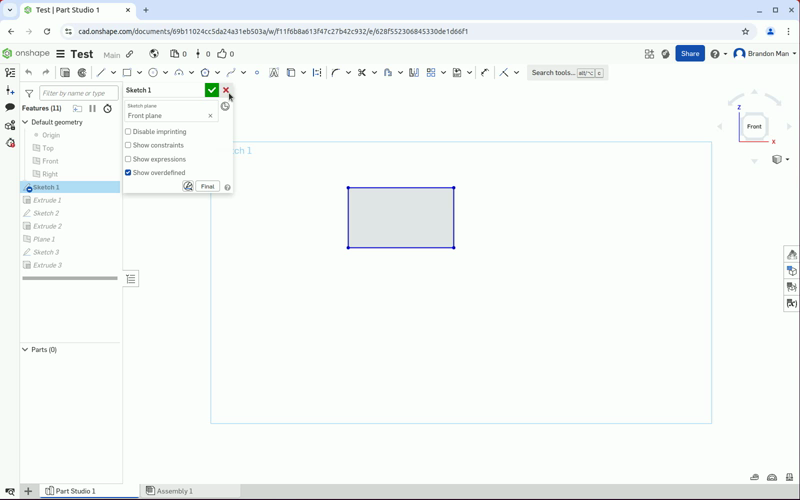
click(229, 92)
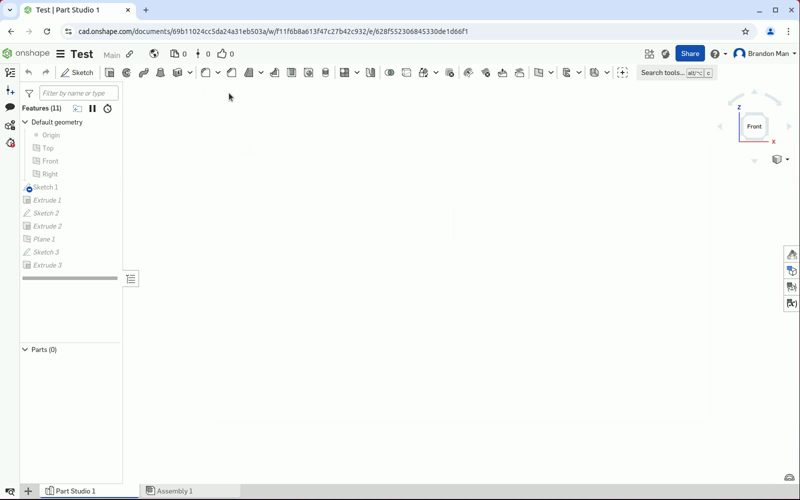
key(shift+s)
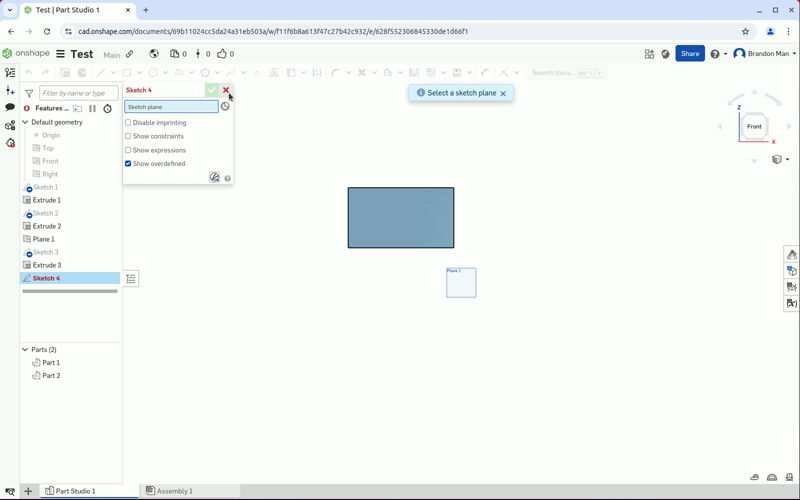
mouse_move(73, 241)
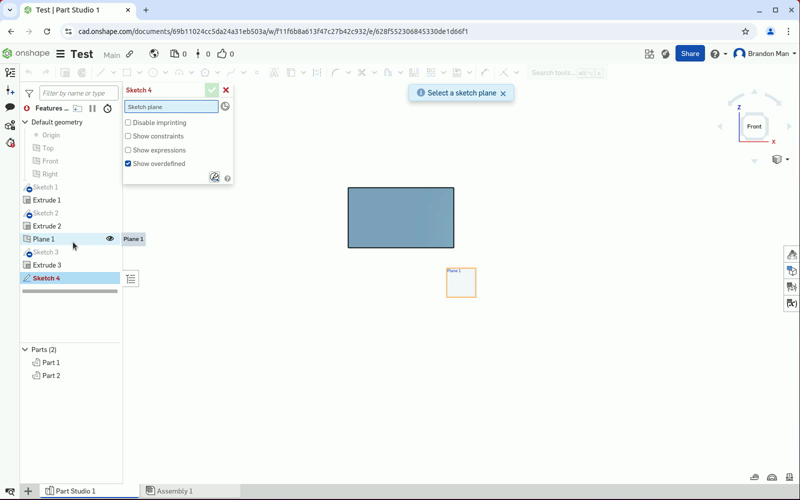
click(73, 241)
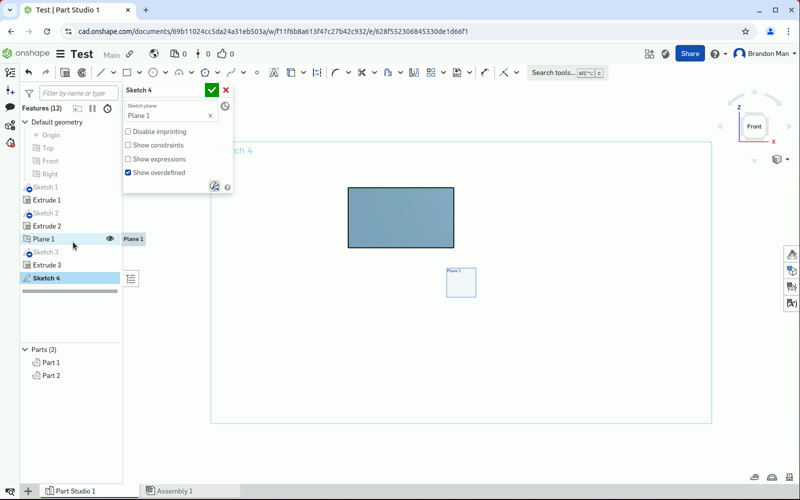
mouse_move(73, 352)
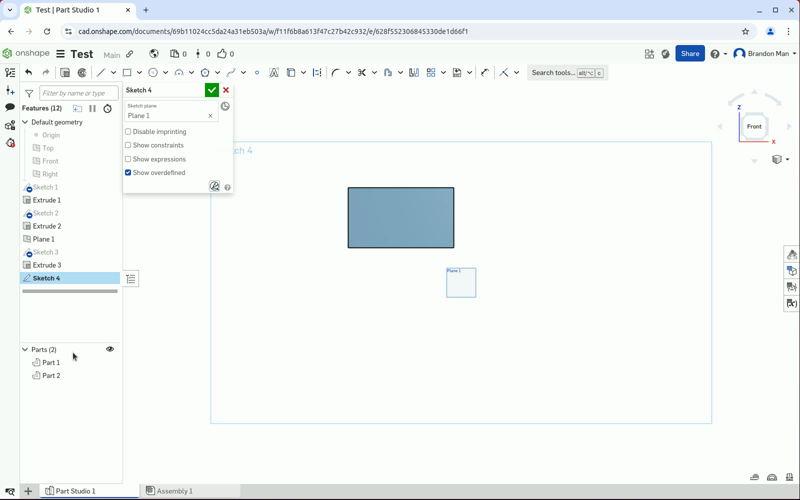
key(y)
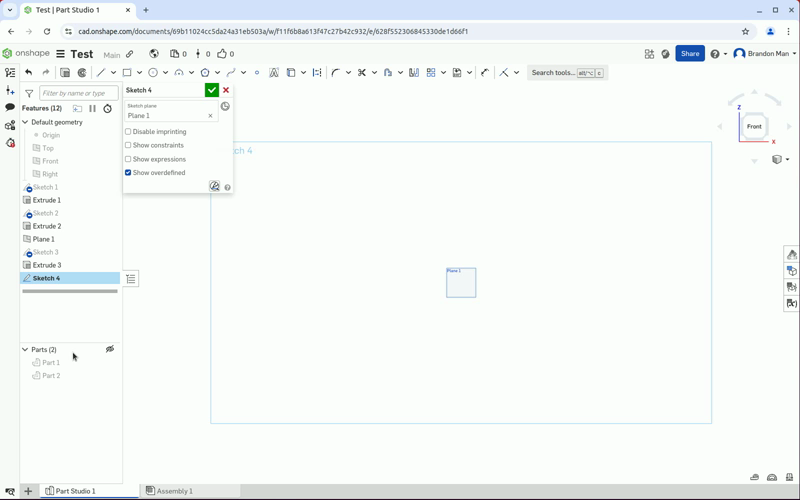
key(c)
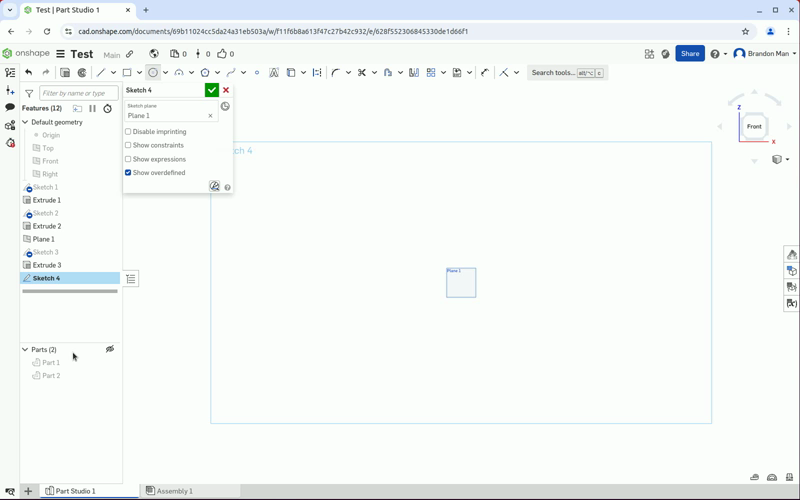
key_down(shift)
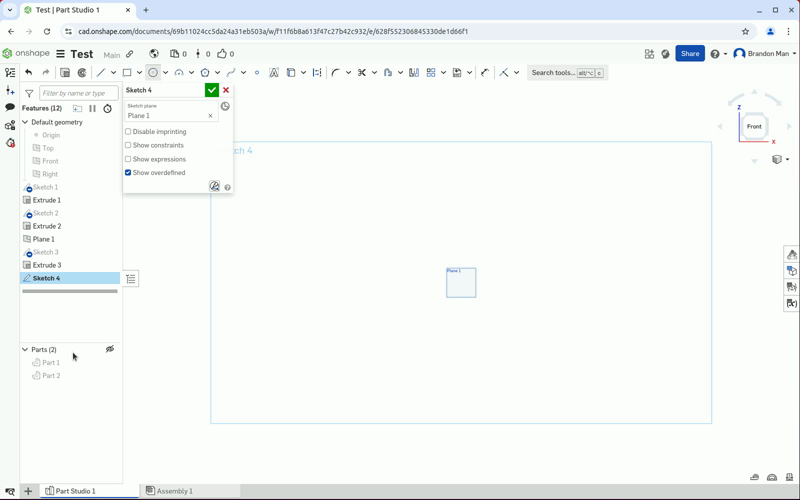
mouse_move(363, 240)
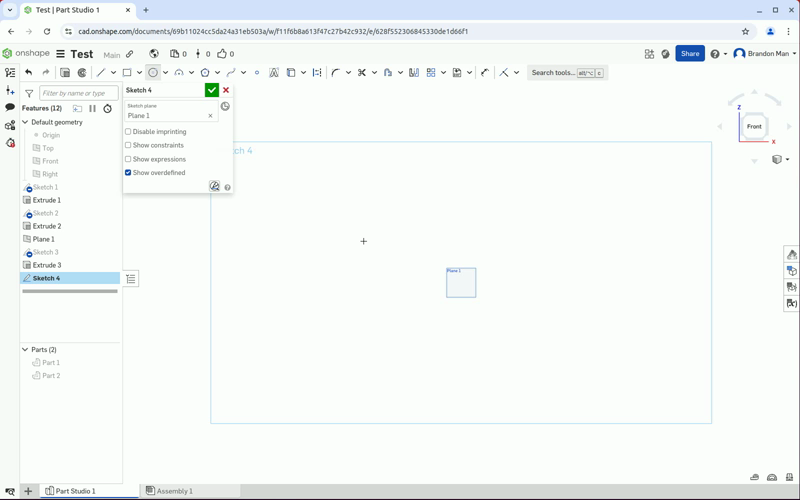
click(363, 240)
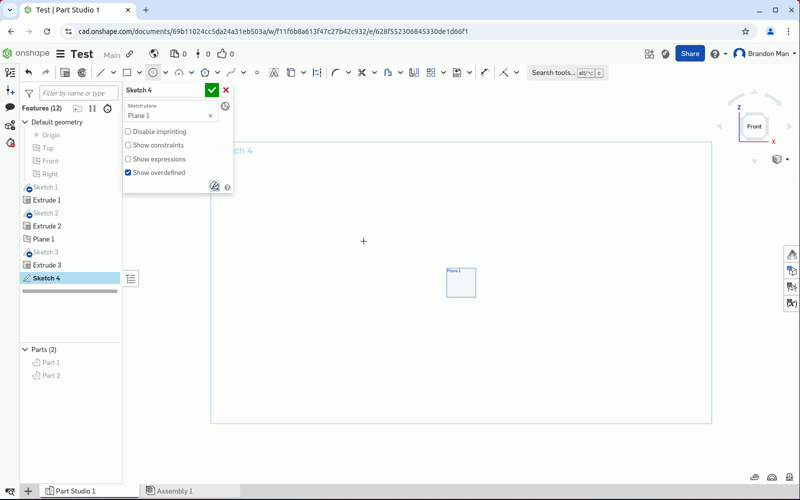
key_up(shift)
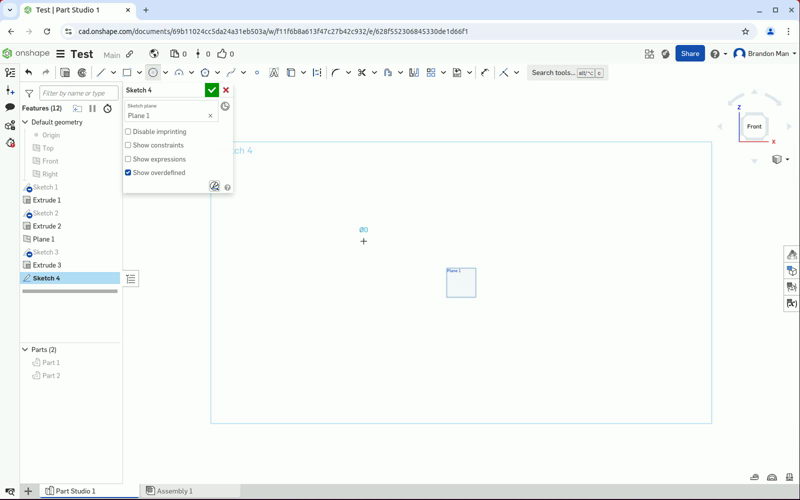
mouse_move(368, 240)
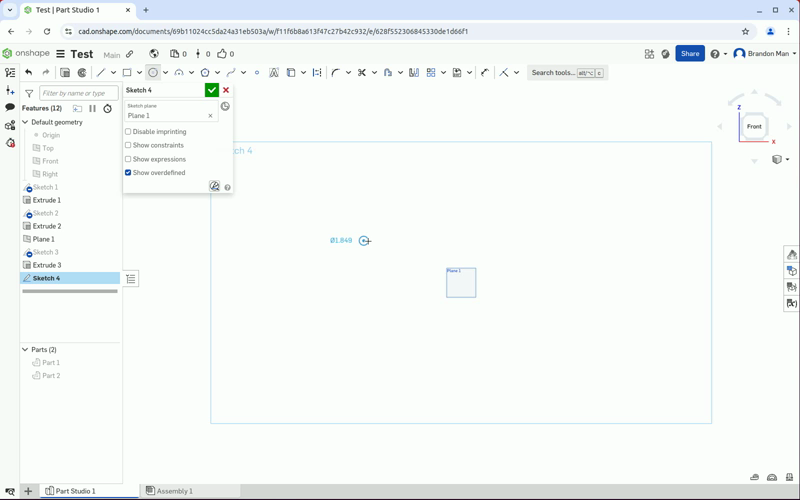
click(368, 240)
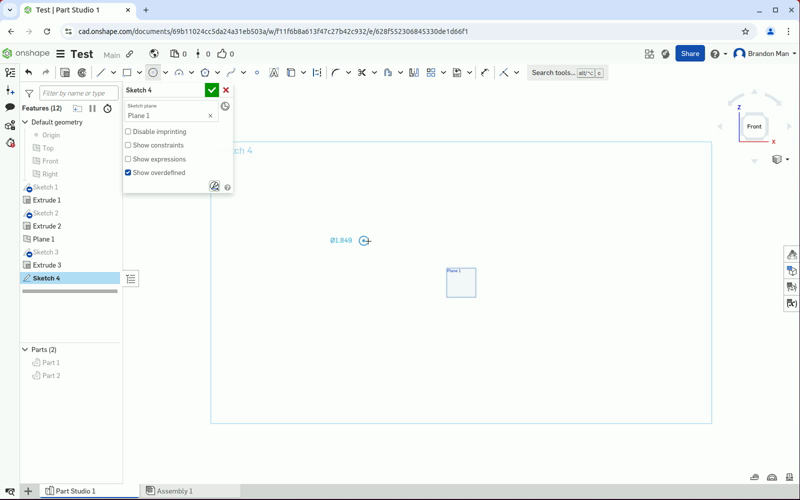
key(esc)
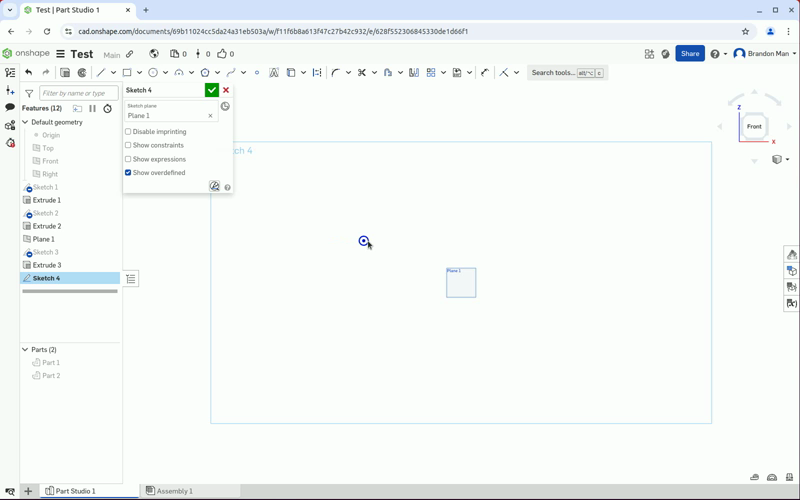
mouse_move(364, 241)
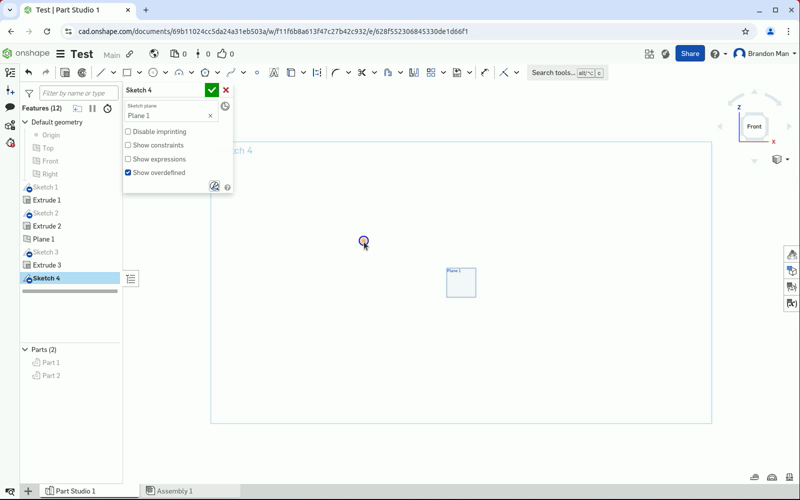
scroll(6)
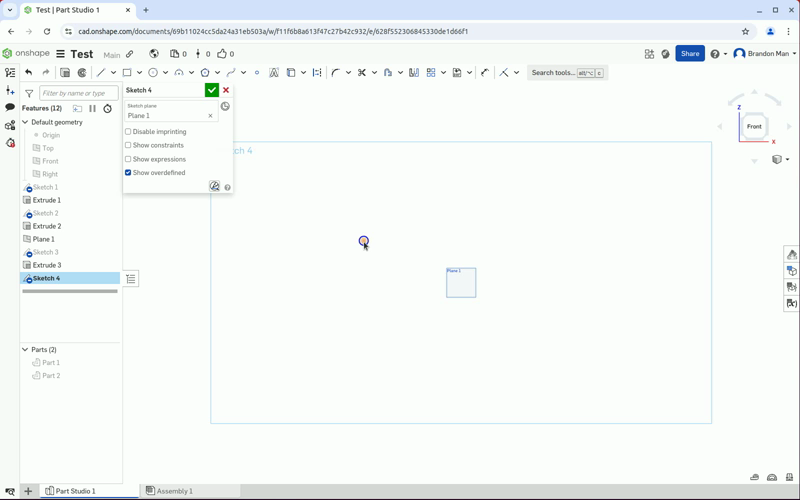
scroll(6)
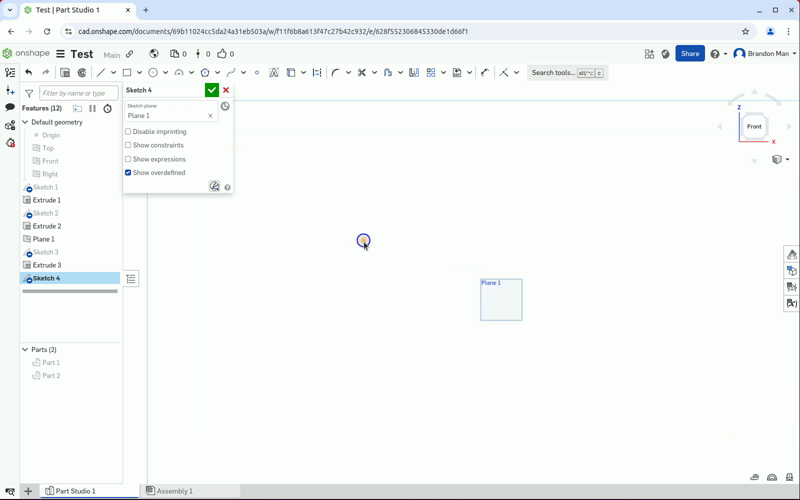
scroll(6)
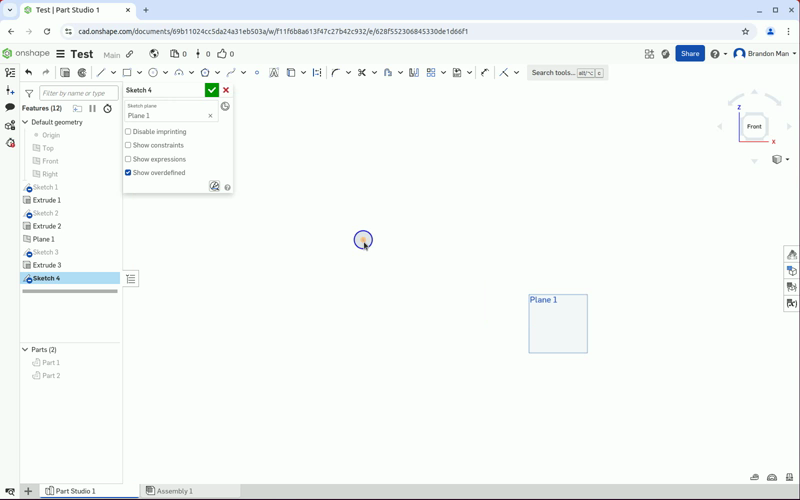
scroll(6)
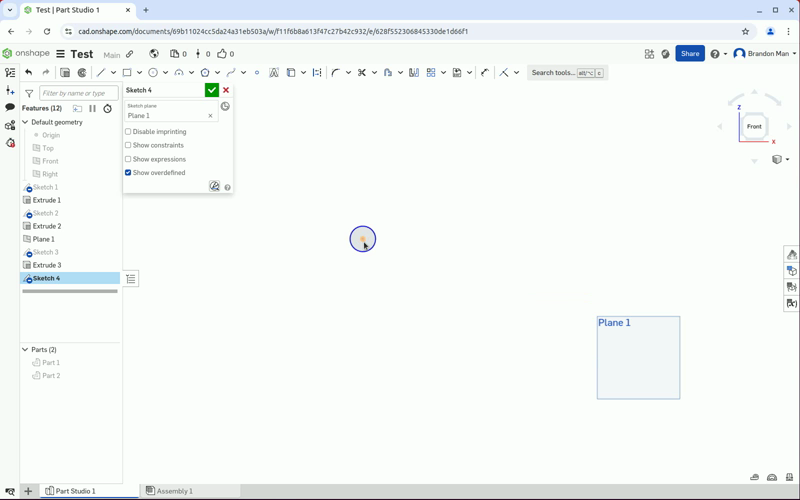
scroll(6)
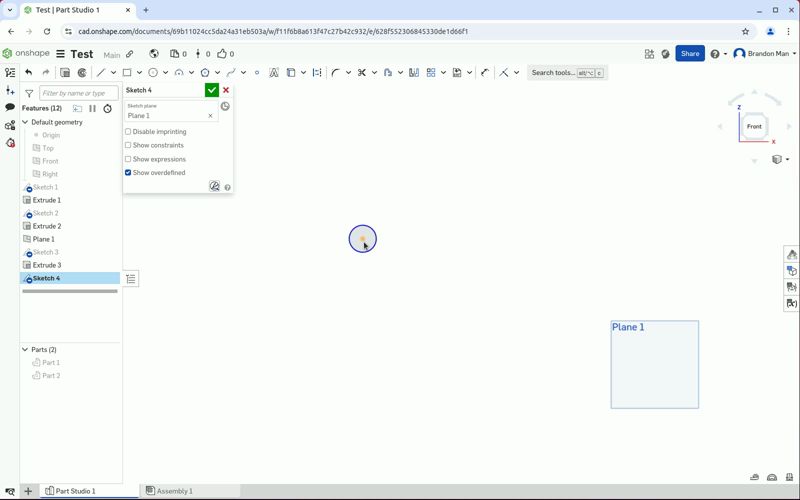
scroll(6)
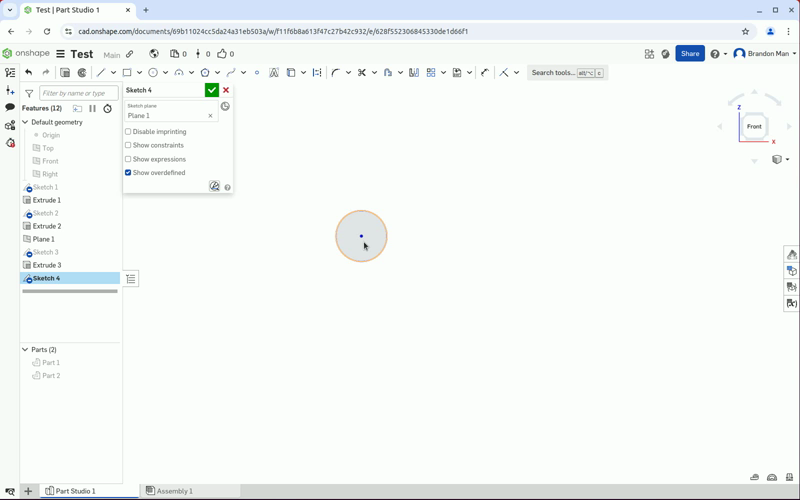
scroll(6)
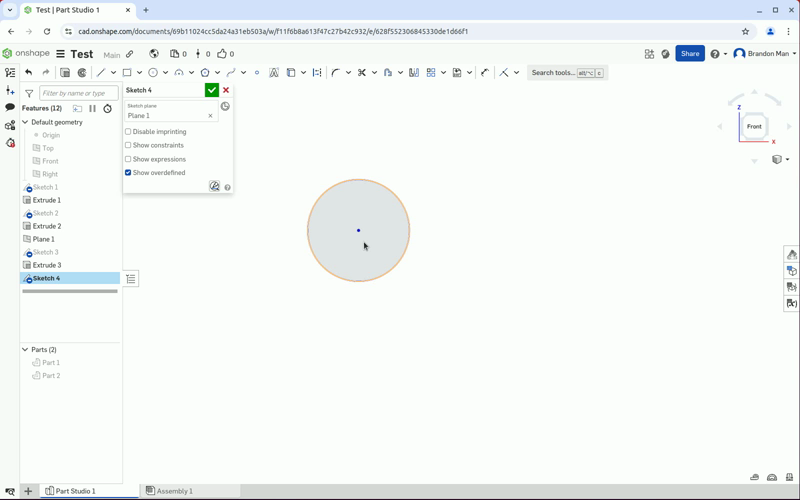
click(364, 241)
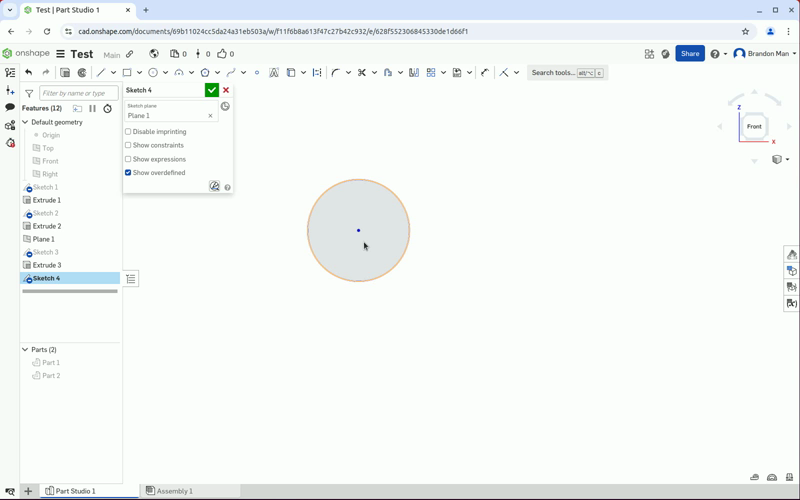
scroll(-6)
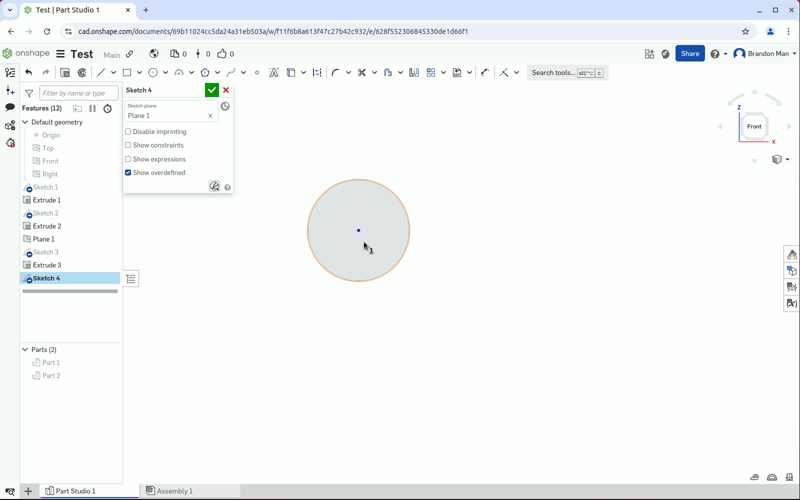
scroll(-6)
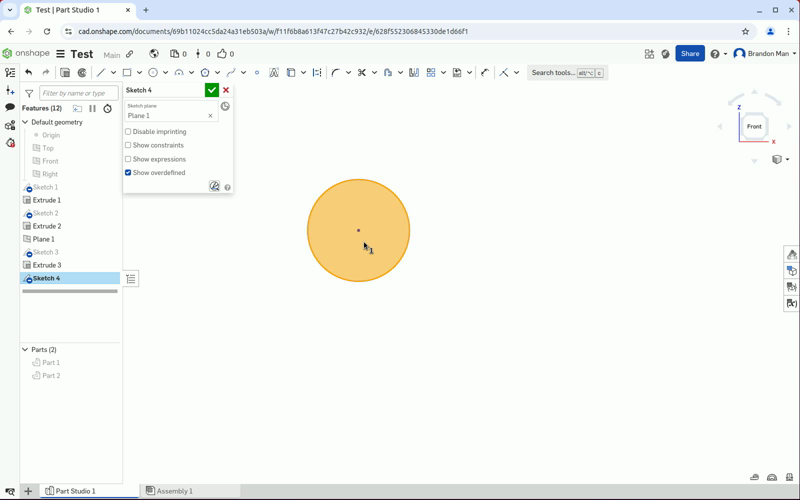
scroll(-6)
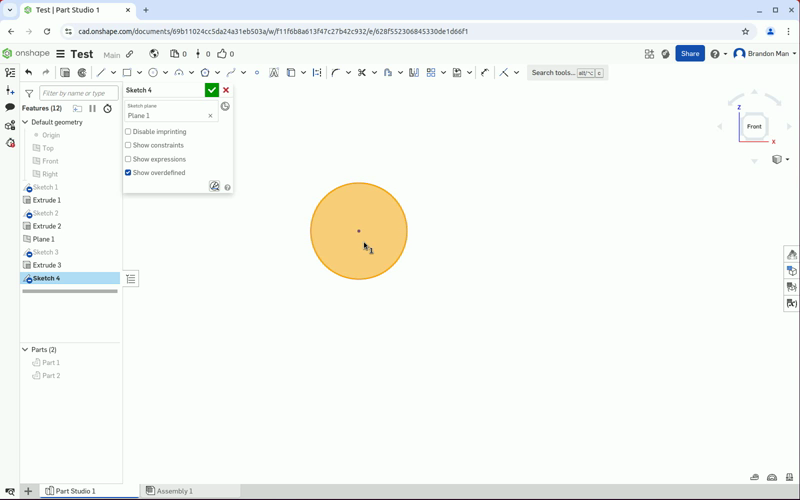
scroll(-6)
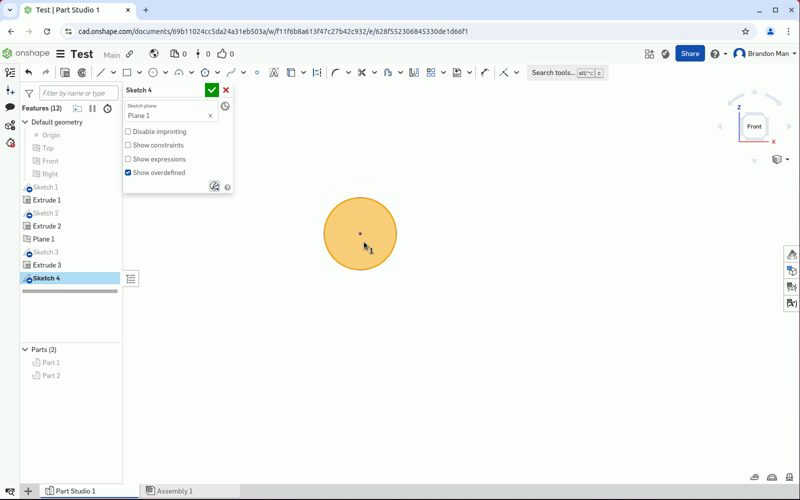
scroll(-6)
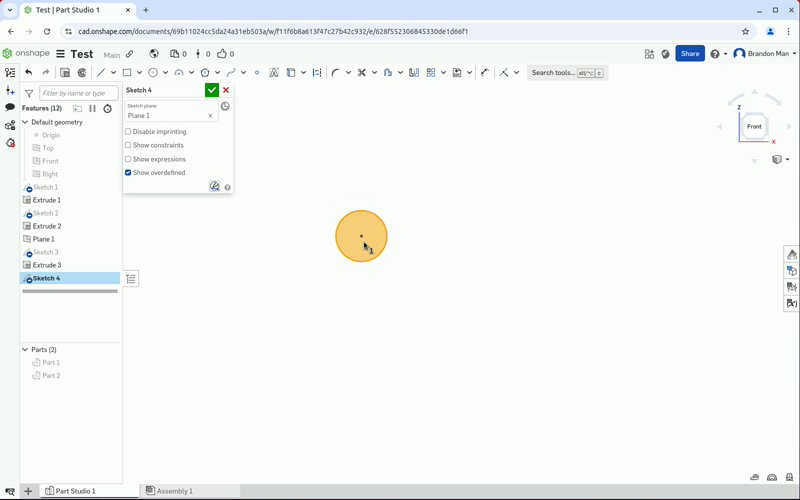
scroll(-6)
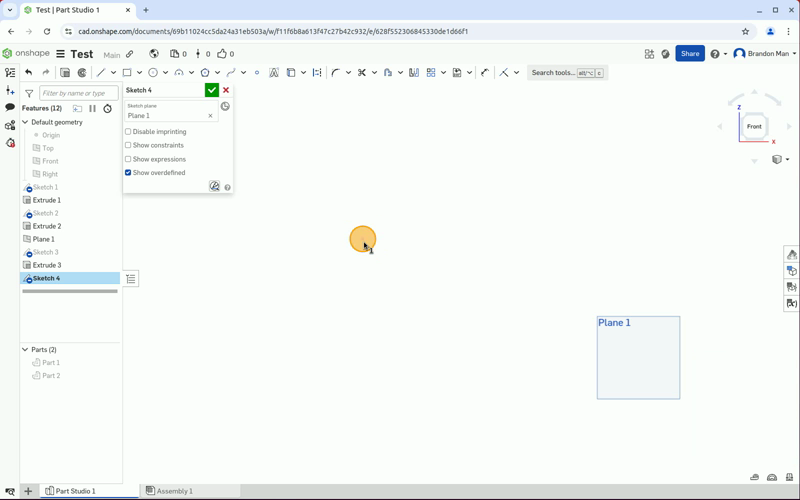
scroll(-6)
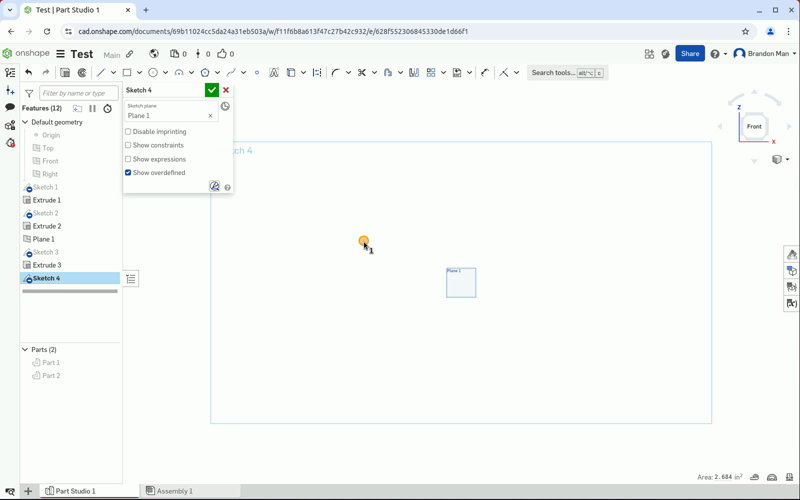
mouse_move(73, 352)
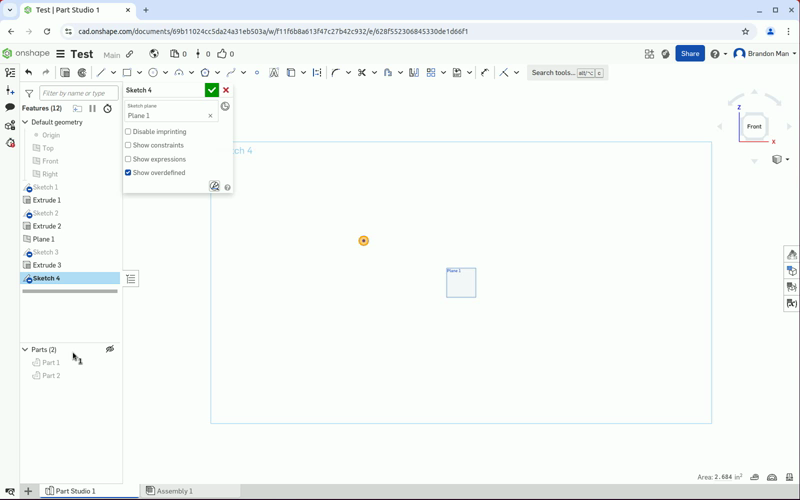
key(shift+y)
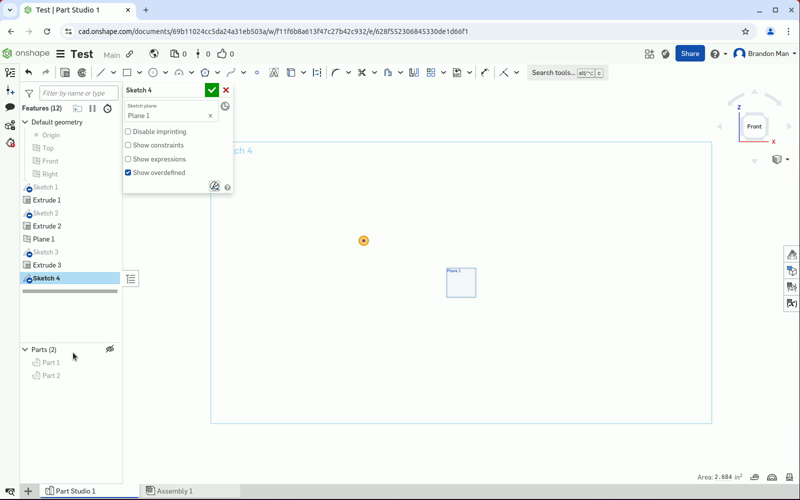
key(shift+e)
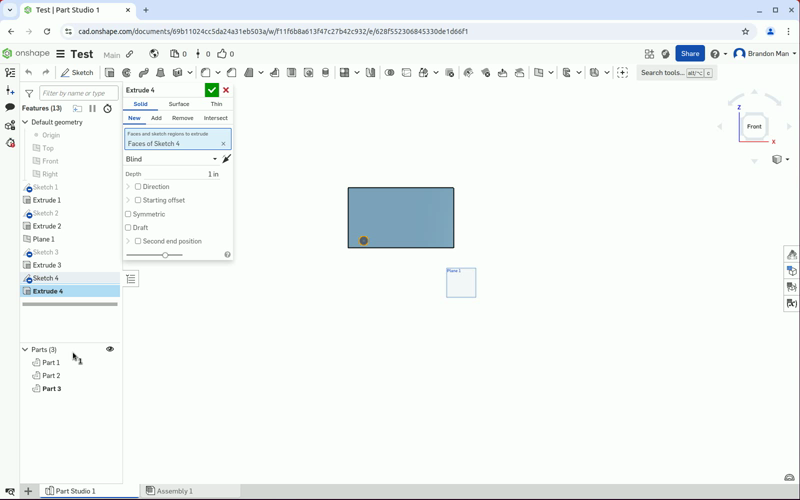
mouse_move(143, 106)
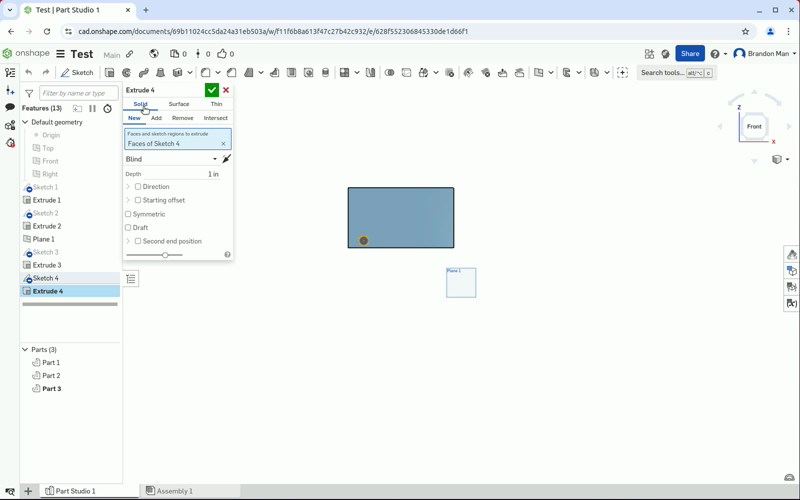
click(143, 106)
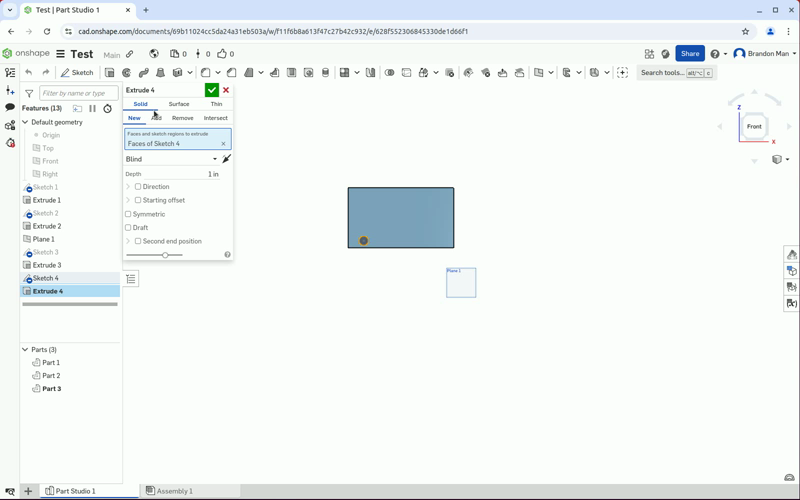
mouse_move(186, 120)
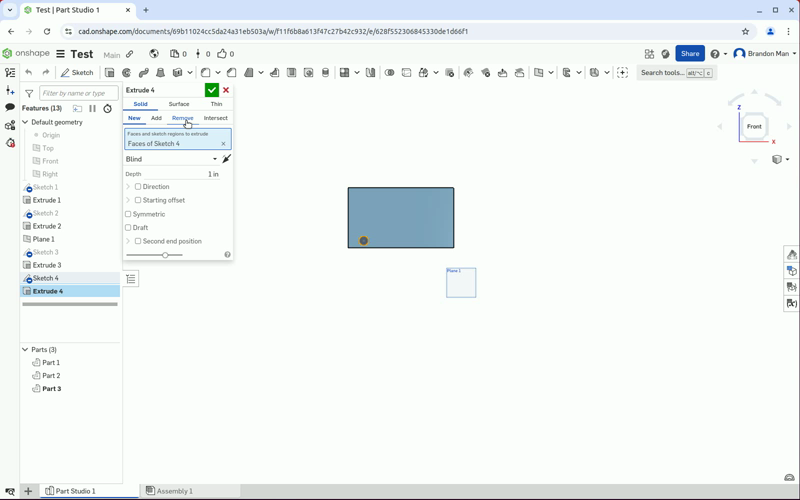
click(186, 120)
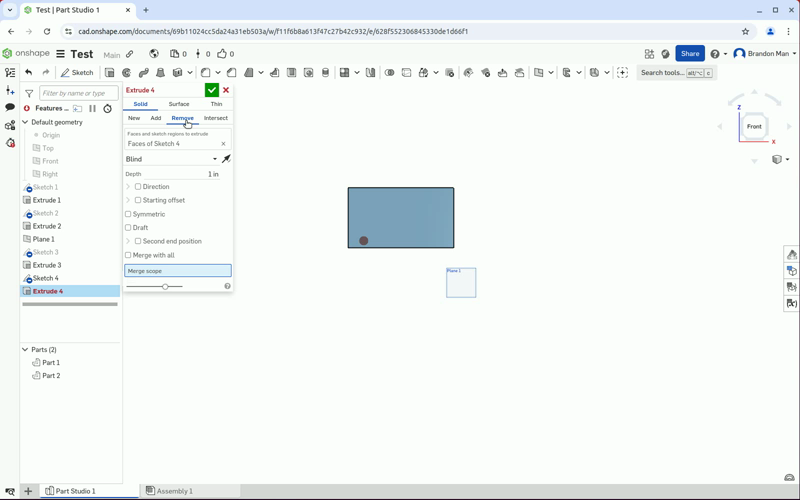
key(tab, 4)
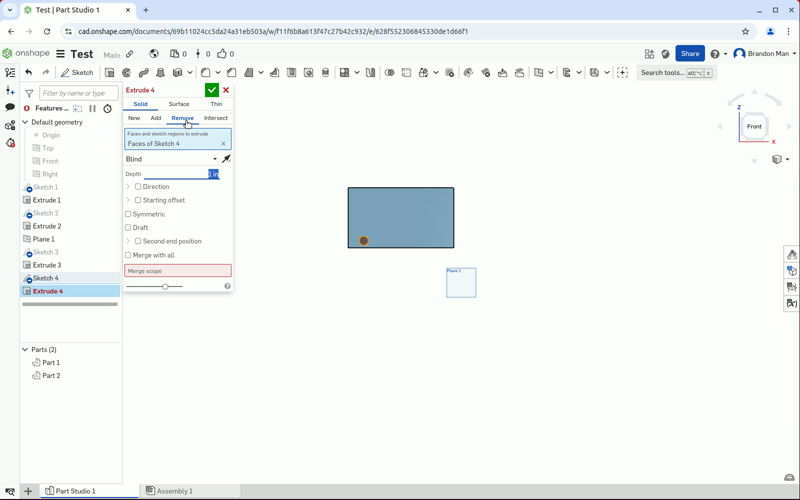
text(8.425)
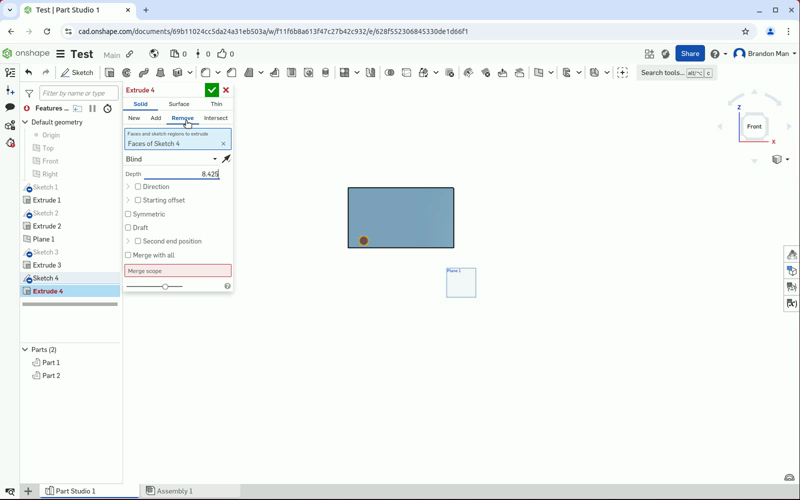
key(tab, 6)
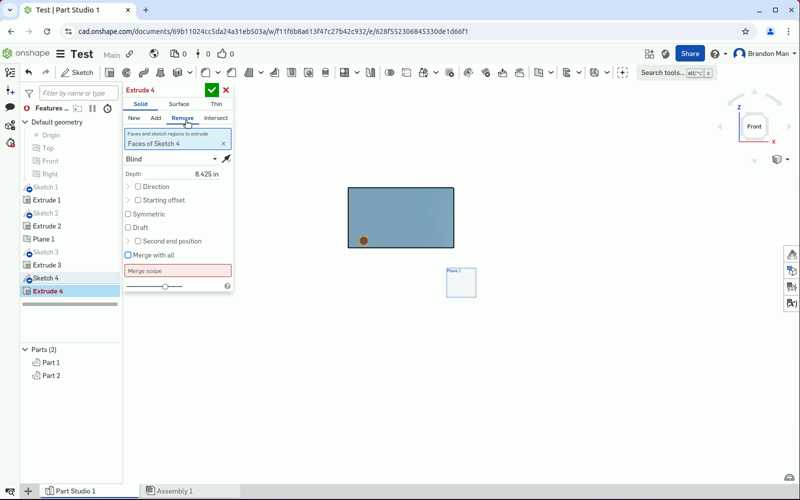
key(space)
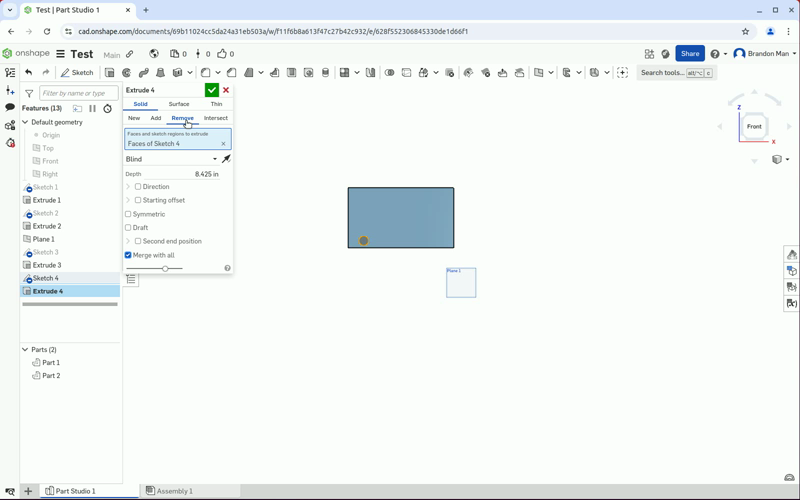
key(enter)
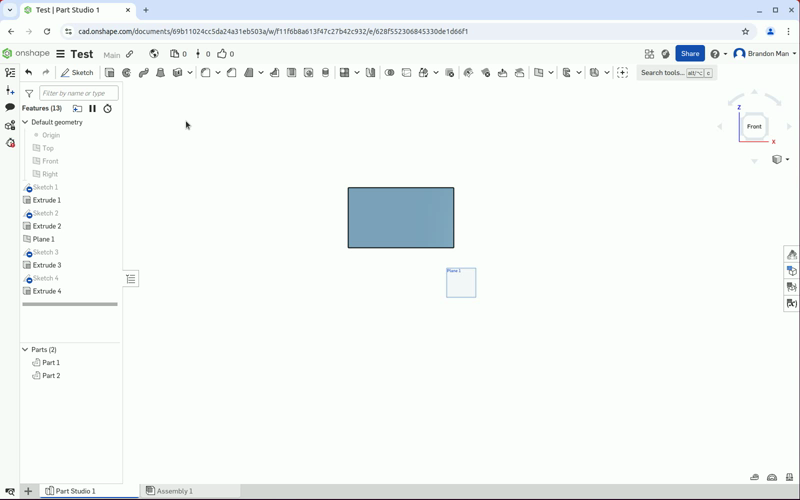
key(shift+h)
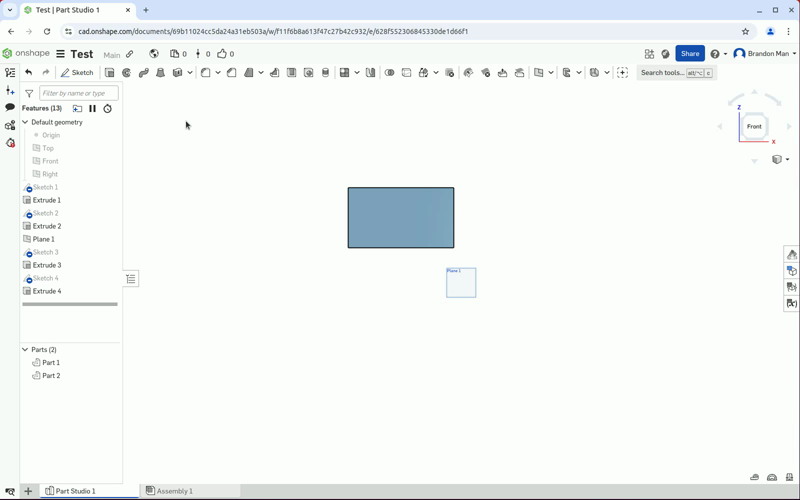
key(shift+h)
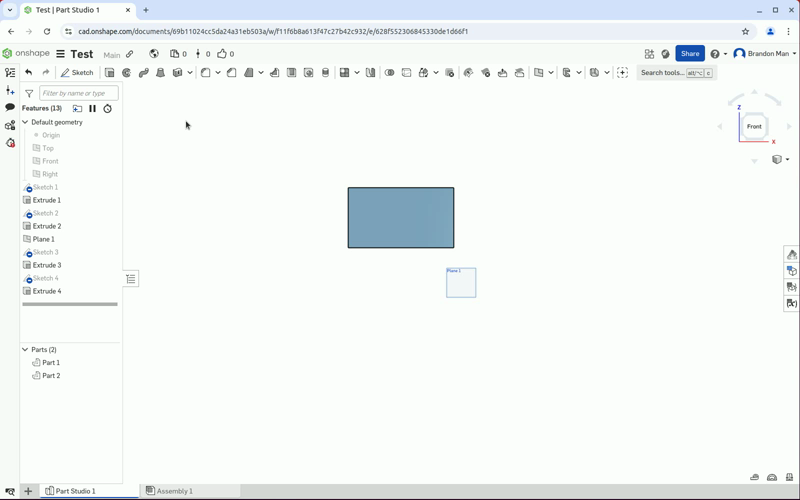
mouse_move(73, 189)
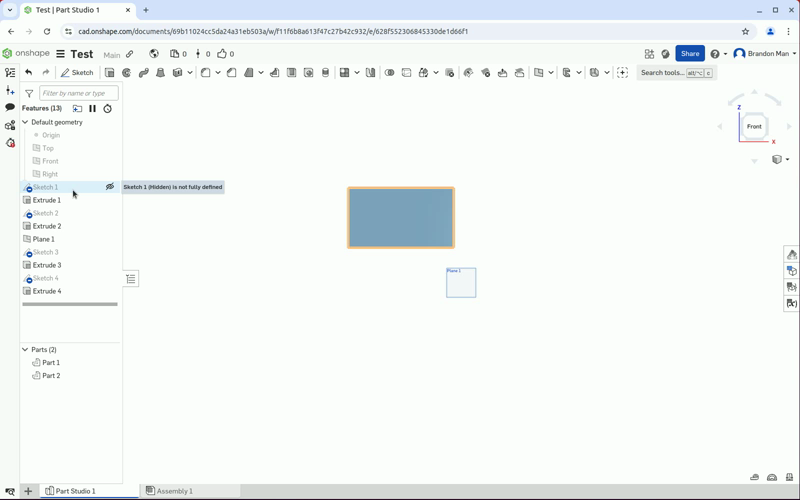
click(73, 189)
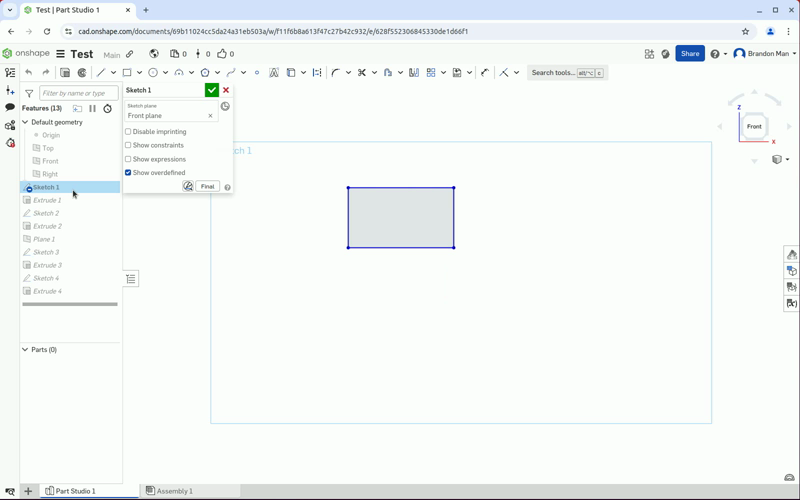
mouse_move(229, 92)
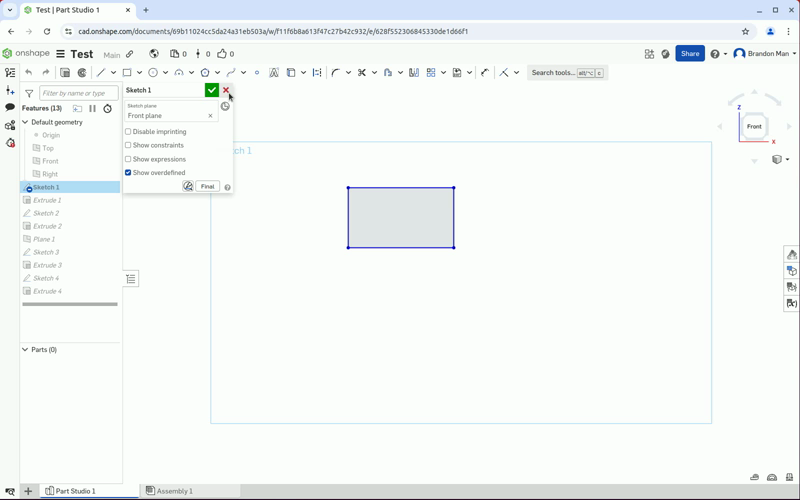
click(229, 92)
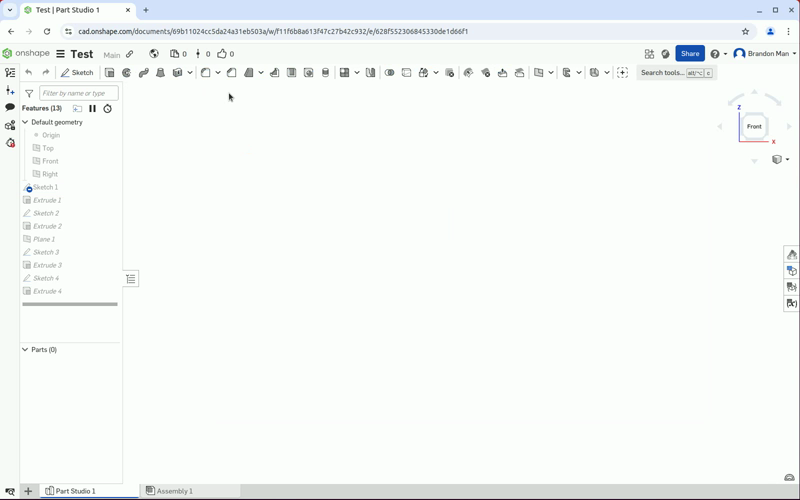
key(shift+s)
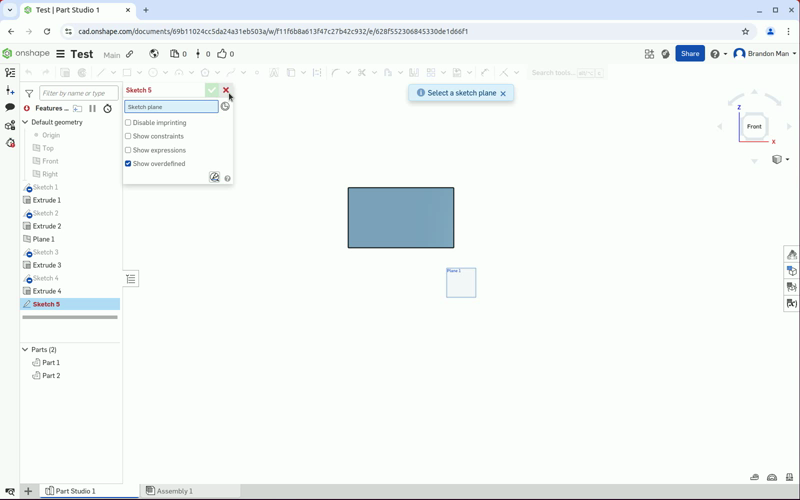
mouse_move(73, 241)
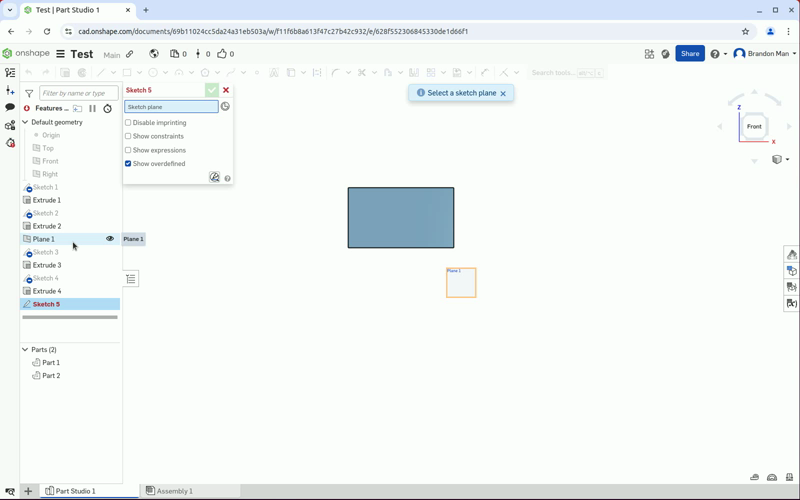
click(73, 241)
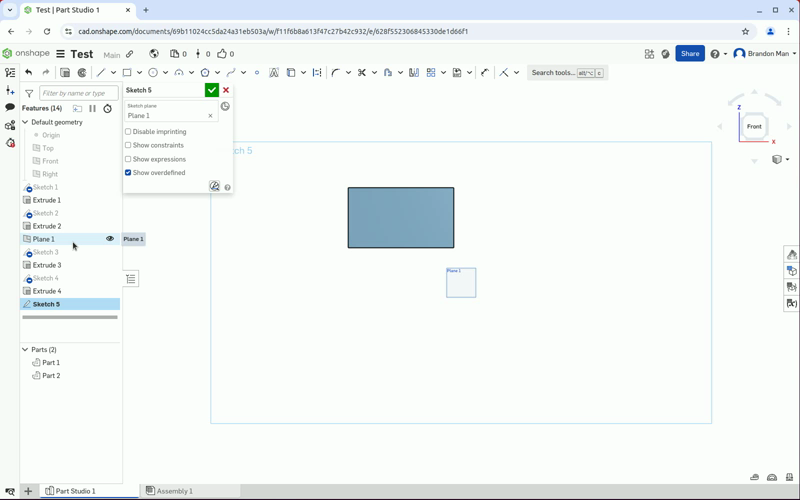
mouse_move(73, 352)
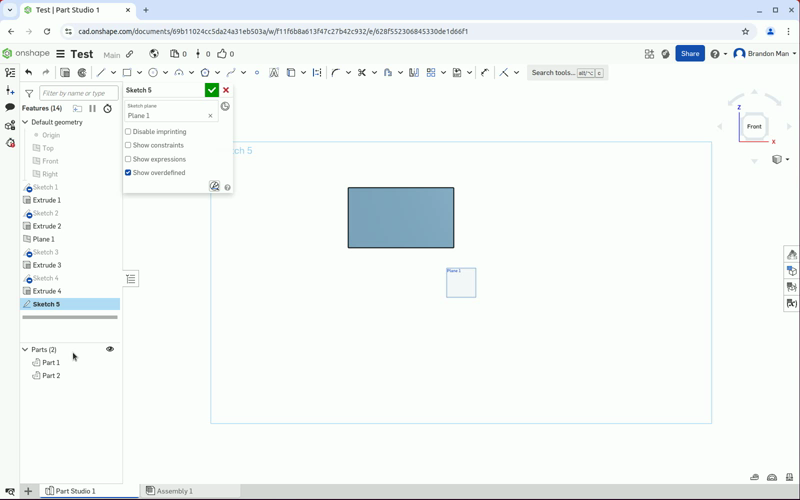
key(y)
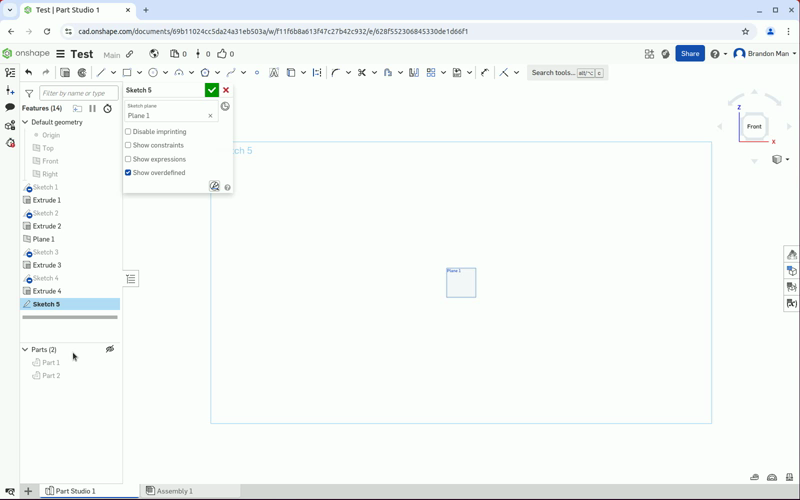
key(c)
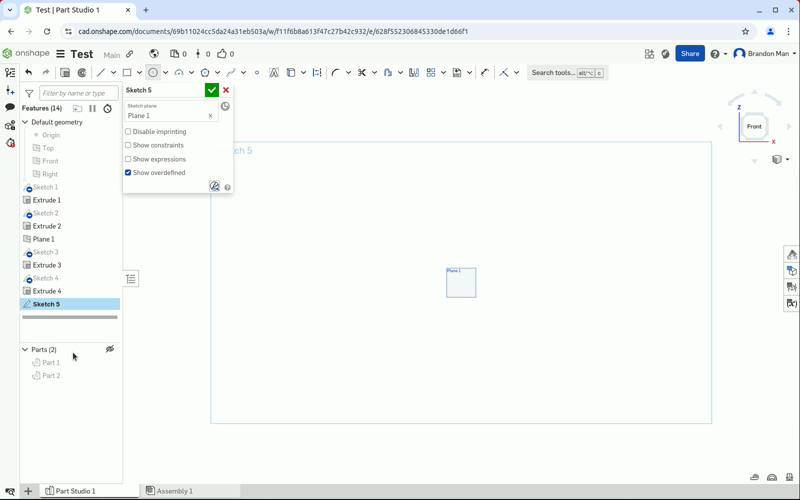
key_down(shift)
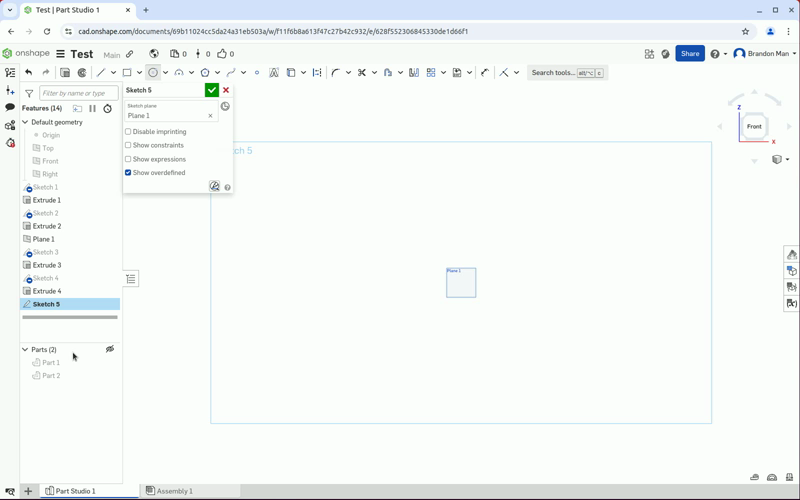
mouse_move(439, 203)
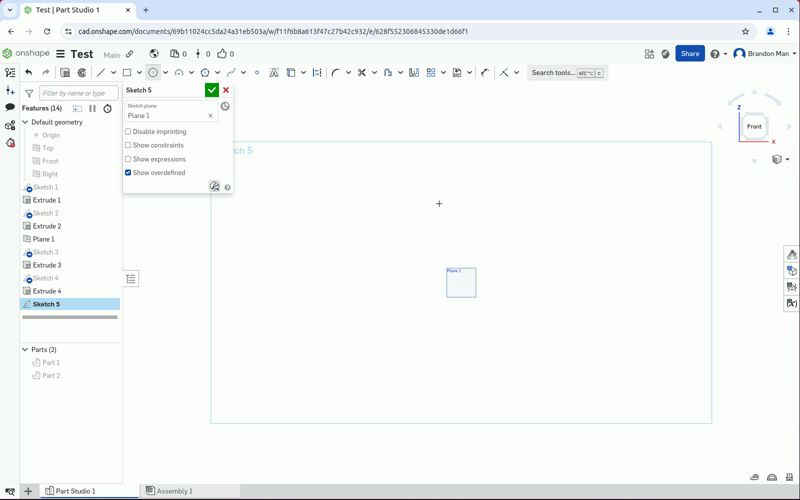
click(439, 203)
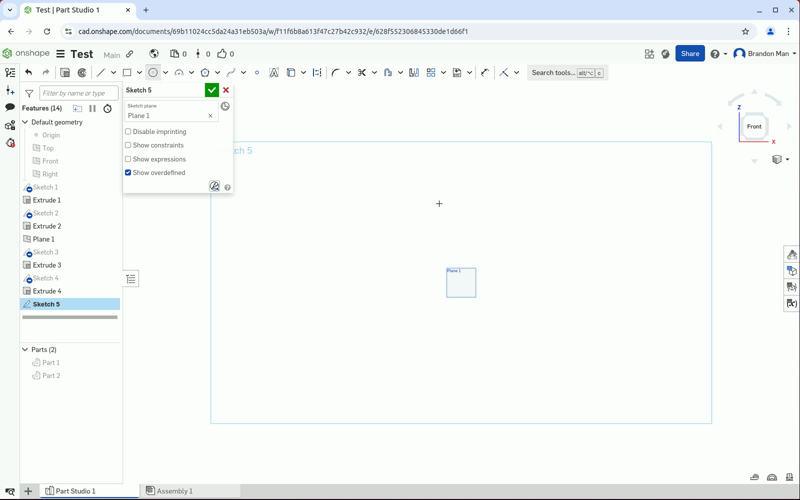
key_up(shift)
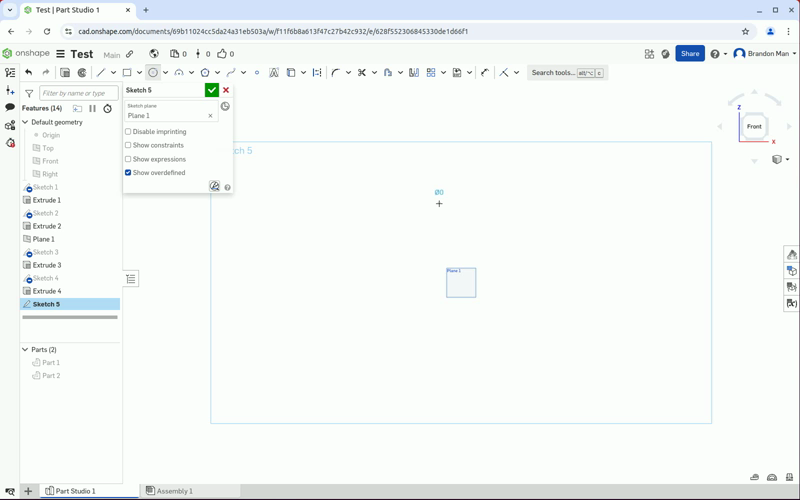
mouse_move(443, 203)
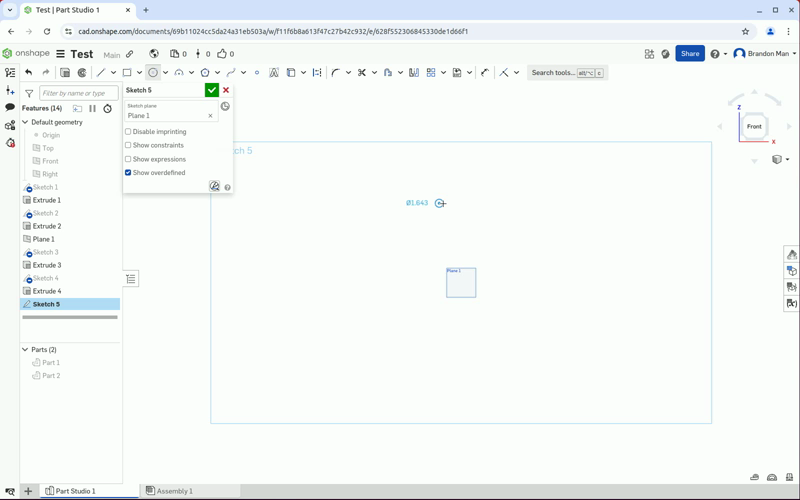
click(443, 203)
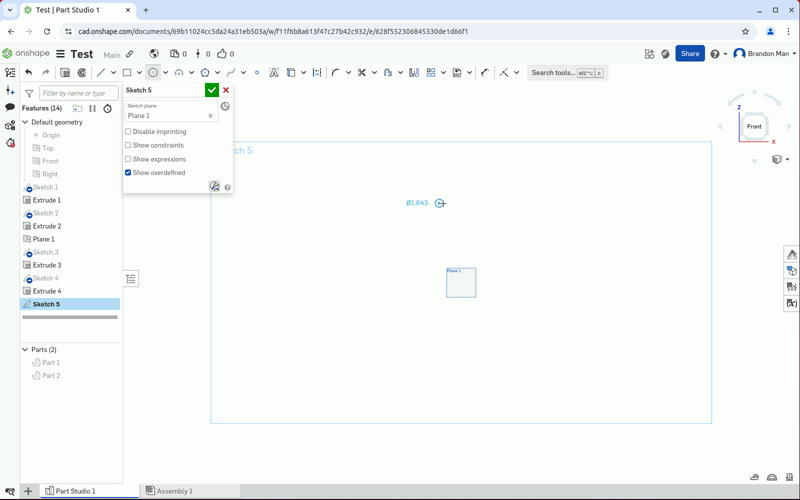
key(esc)
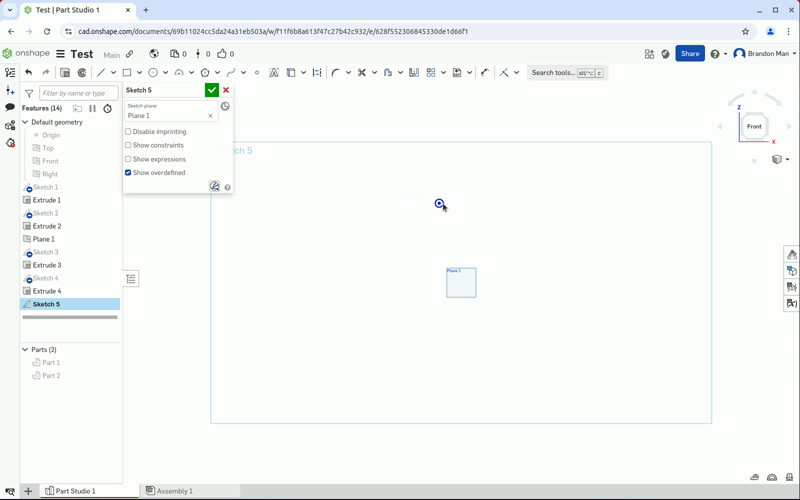
mouse_move(437, 206)
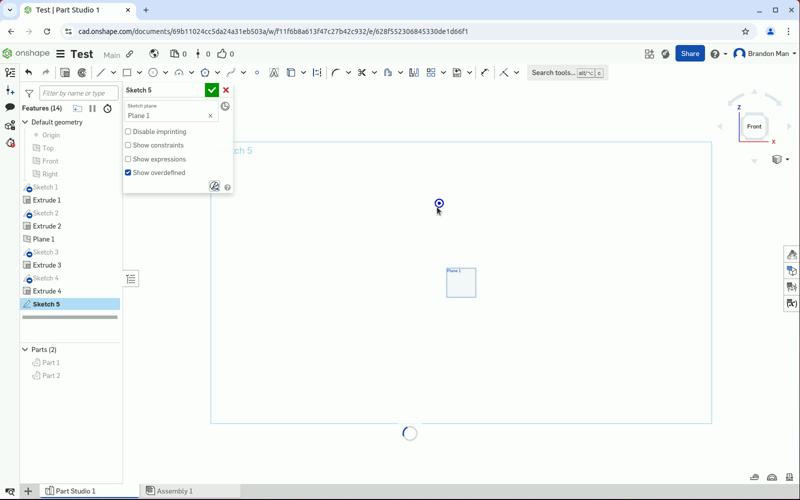
scroll(6)
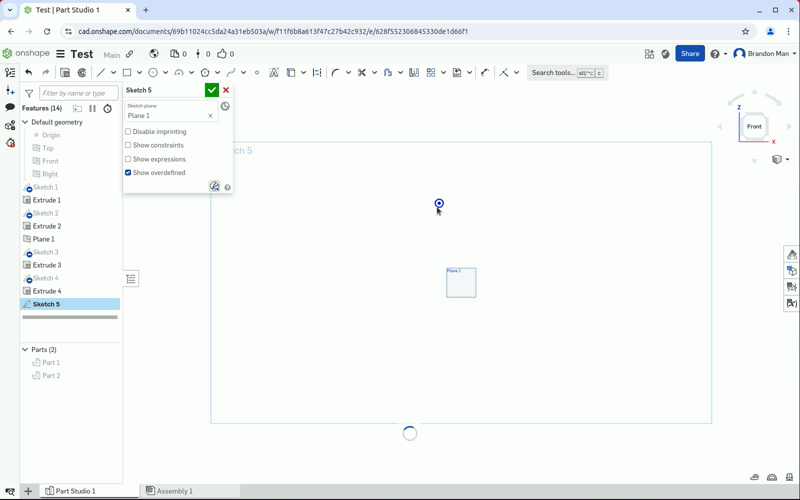
scroll(6)
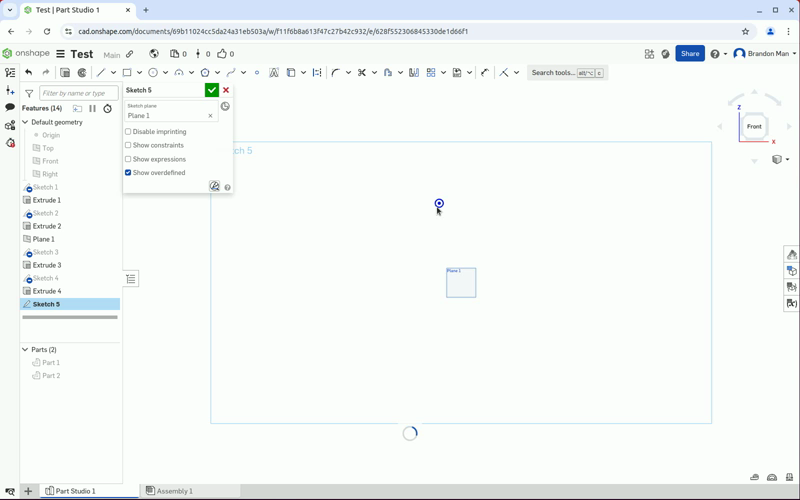
scroll(6)
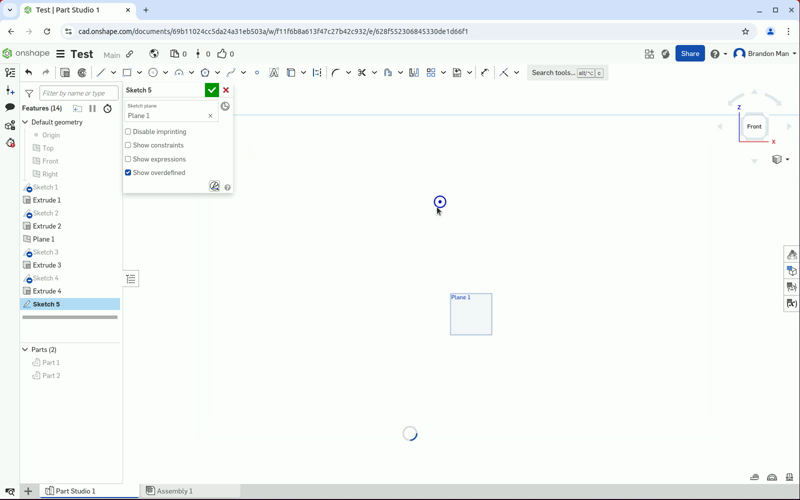
scroll(6)
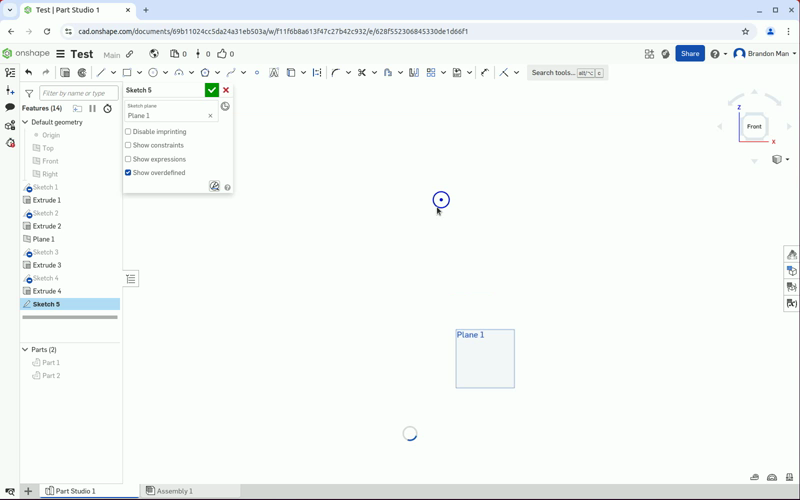
scroll(6)
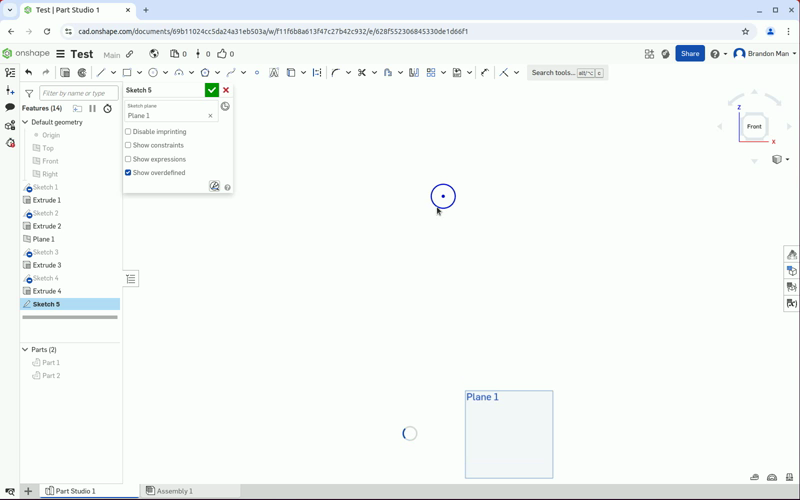
scroll(6)
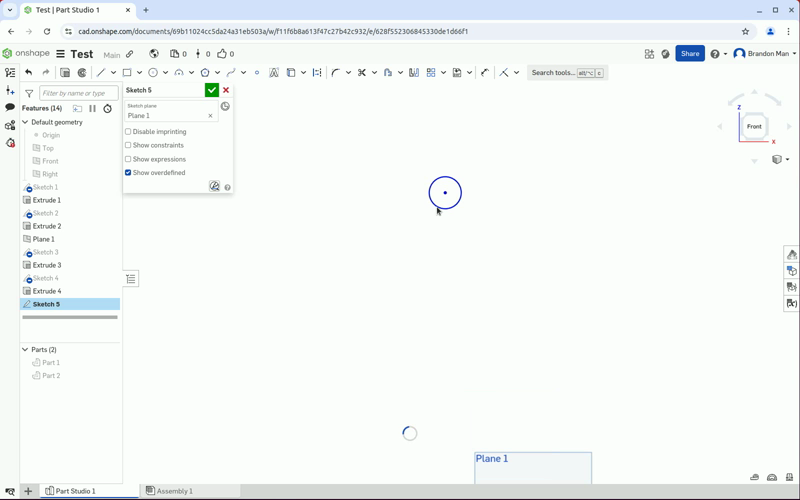
scroll(6)
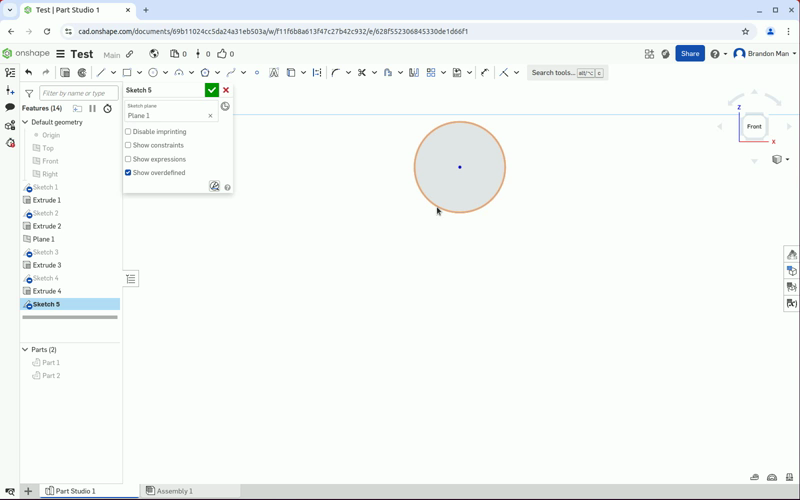
click(437, 206)
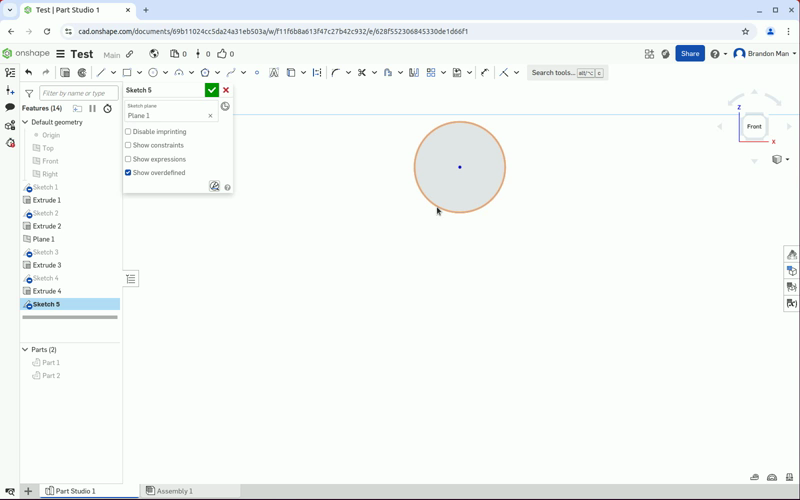
scroll(-6)
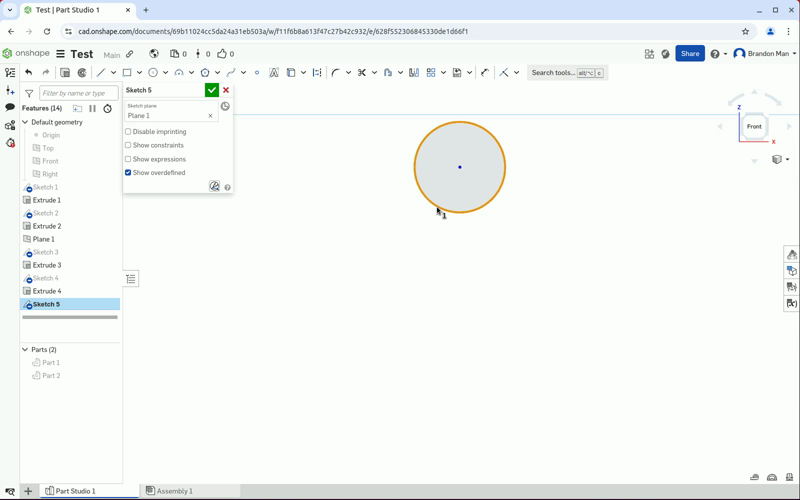
scroll(-6)
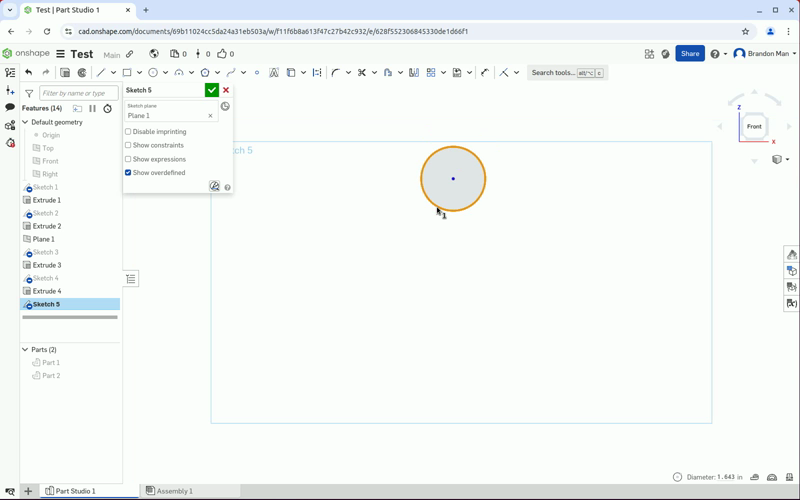
scroll(-6)
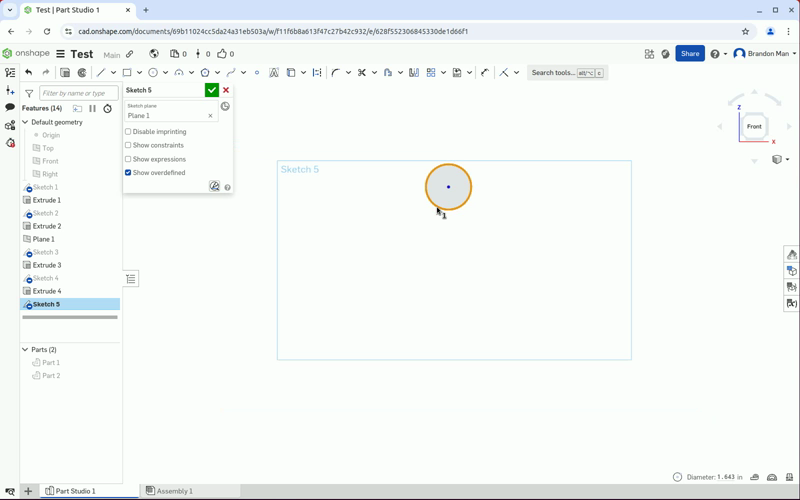
scroll(-6)
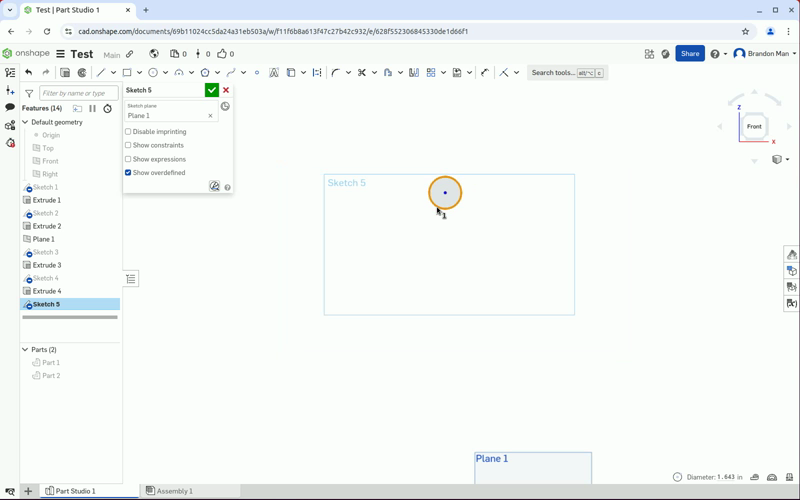
scroll(-6)
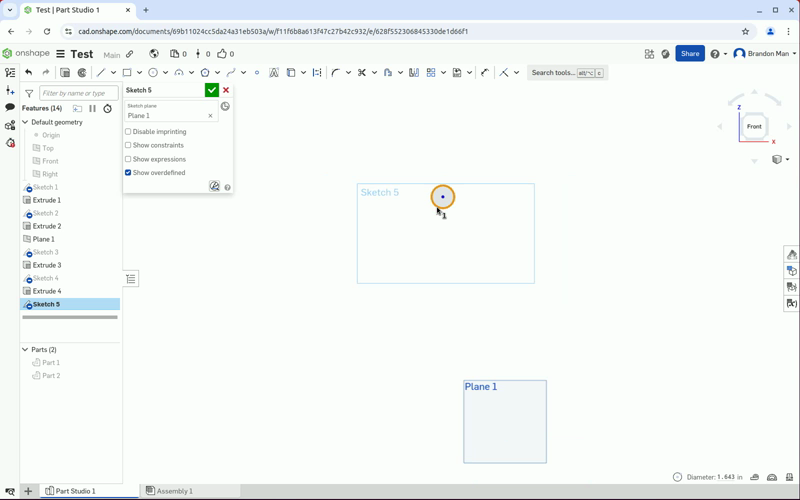
scroll(-6)
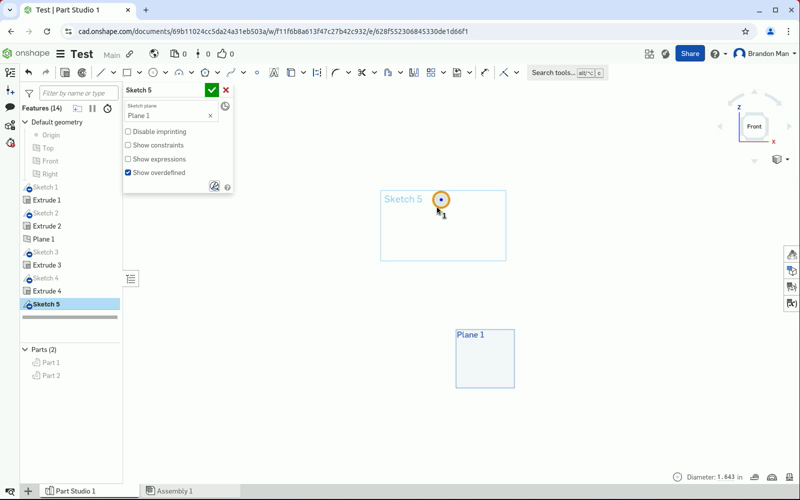
scroll(-6)
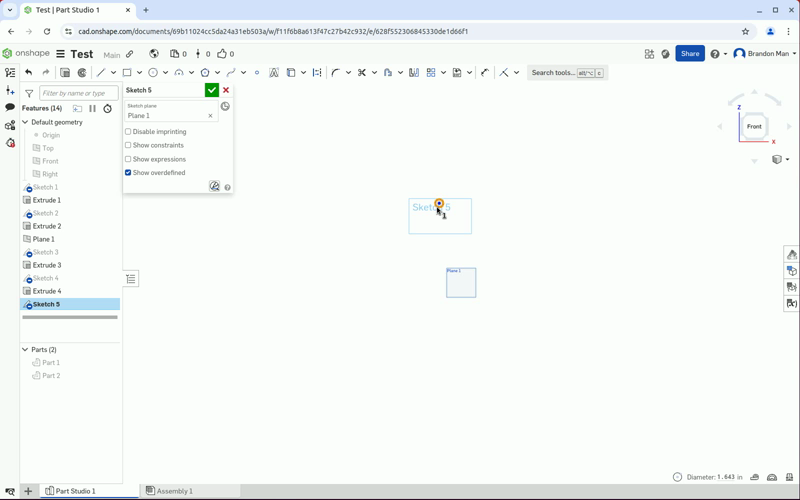
mouse_move(73, 352)
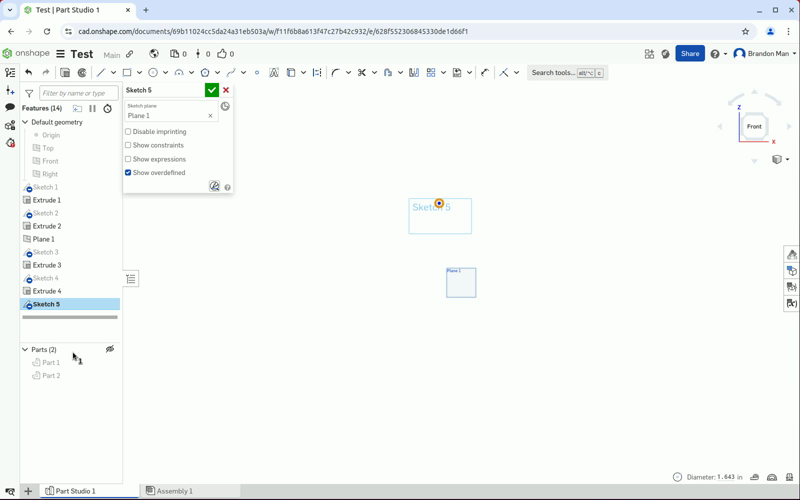
key(shift+y)
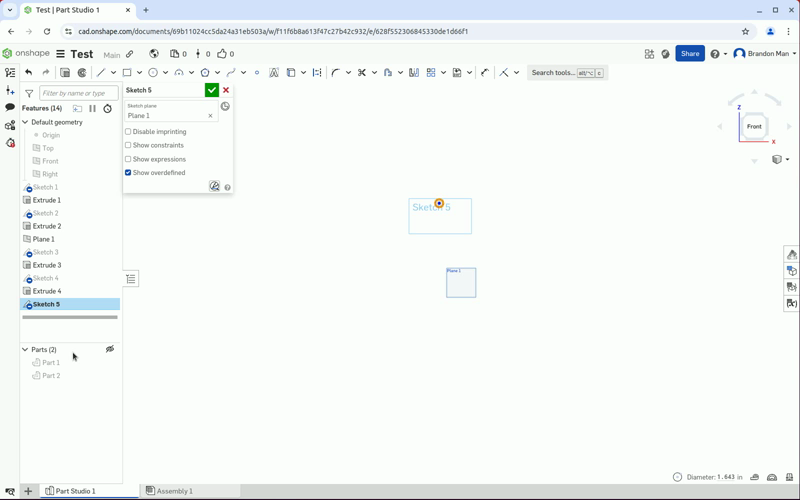
key(shift+e)
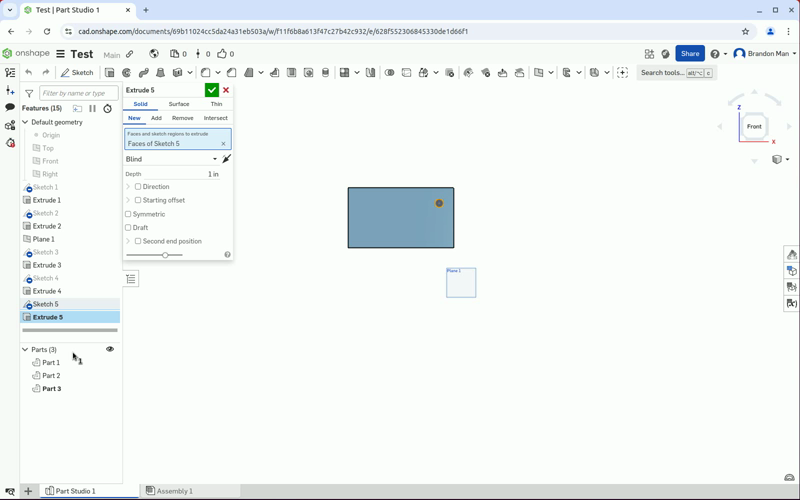
mouse_move(143, 106)
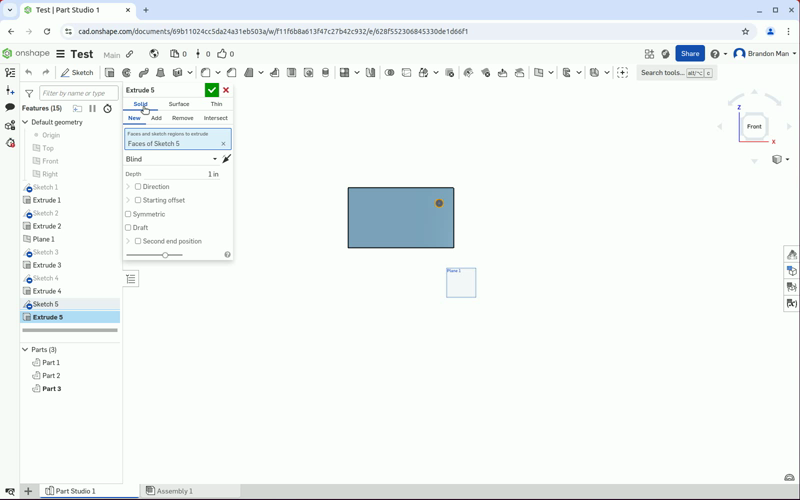
click(143, 106)
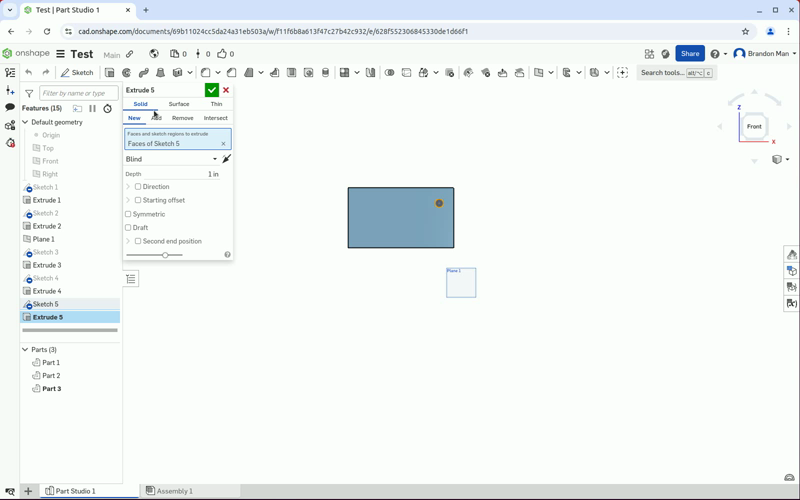
mouse_move(186, 120)
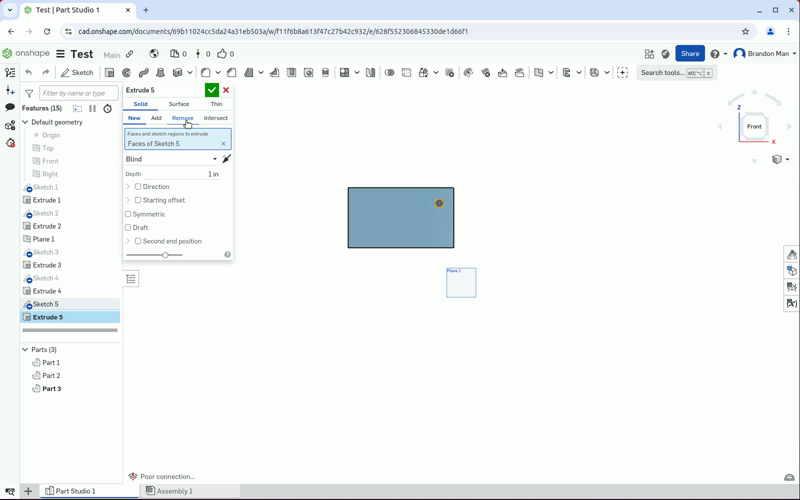
click(186, 120)
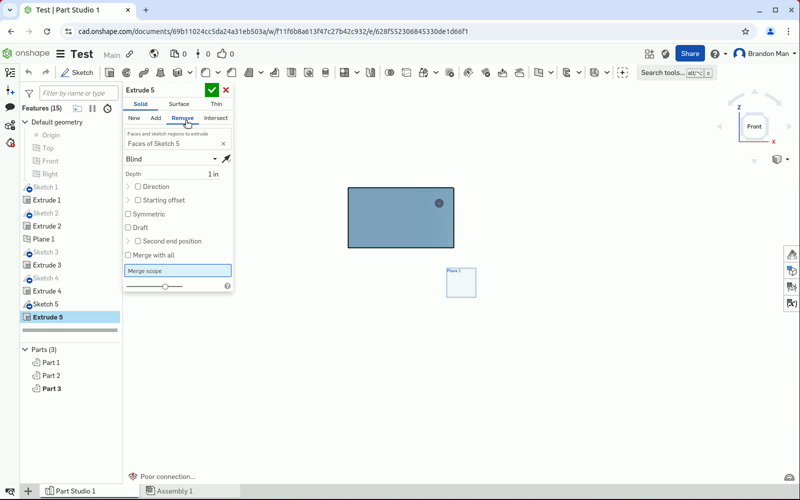
key(tab, 4)
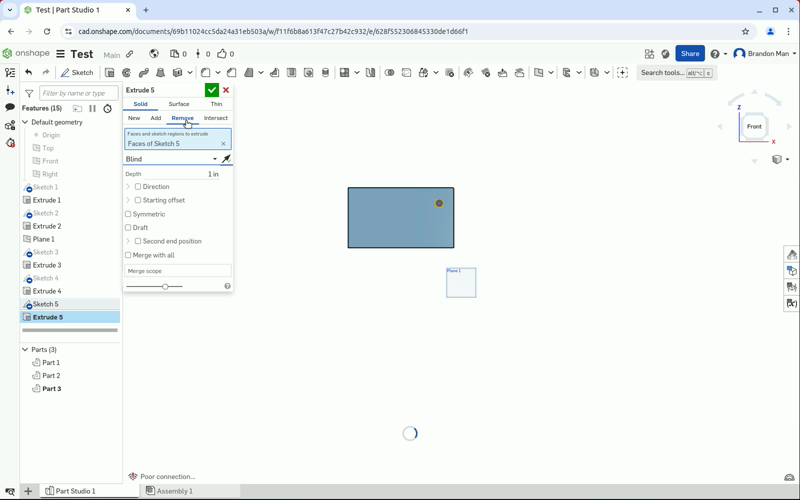
text(8.425)
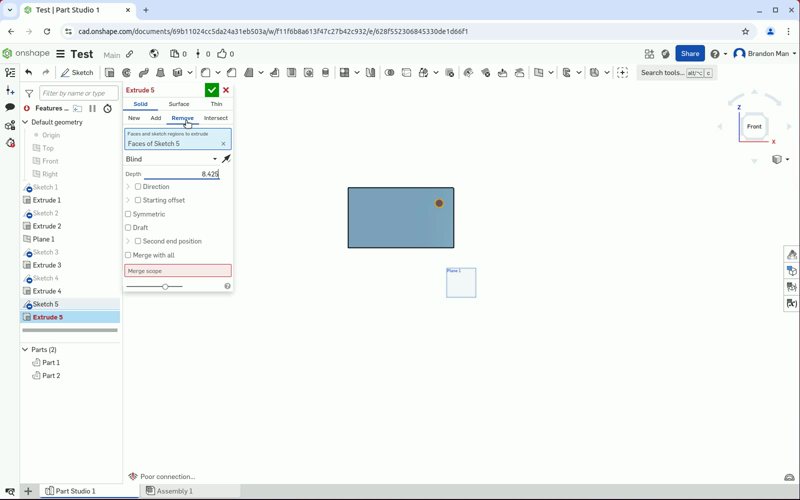
key(tab, 6)
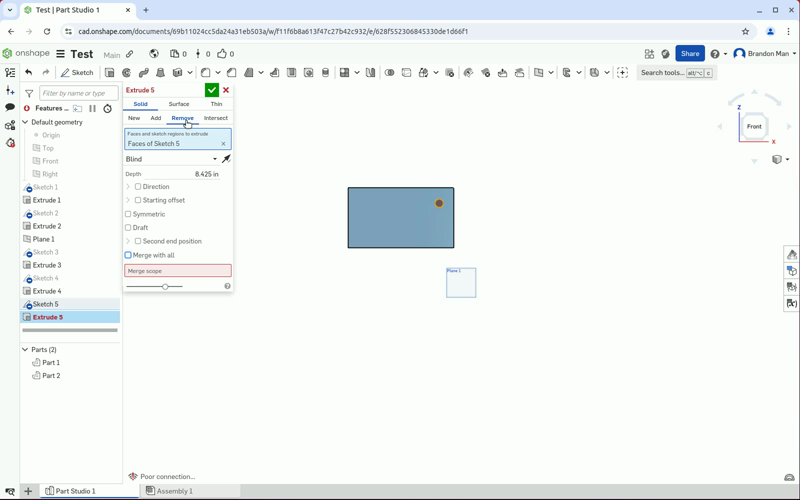
key(space)
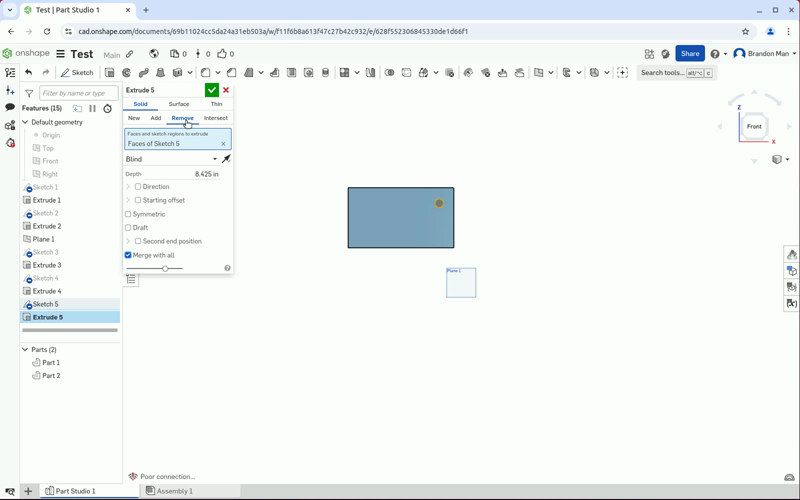
key(enter)
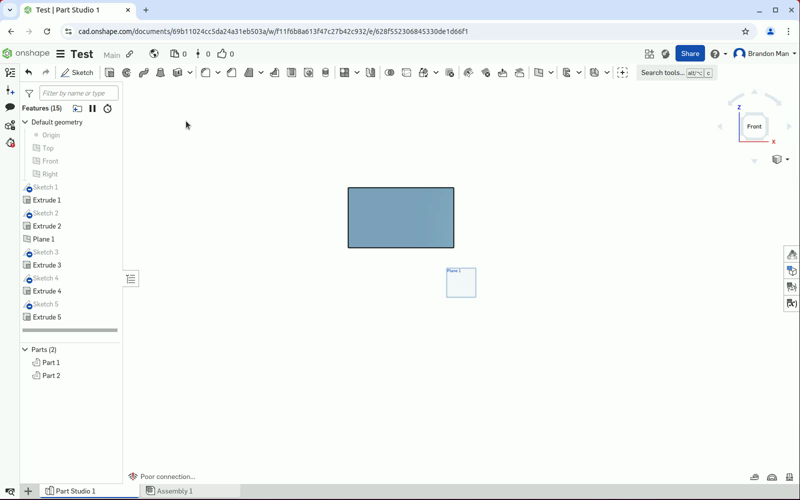
key(shift+h)
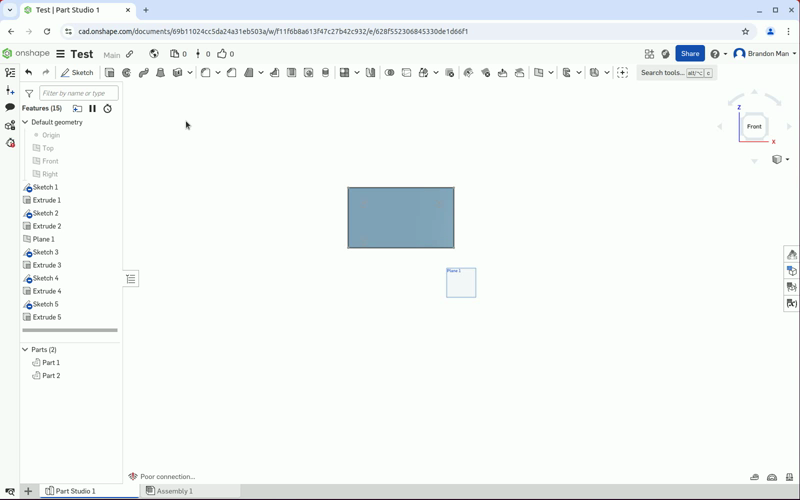
key(shift+h)
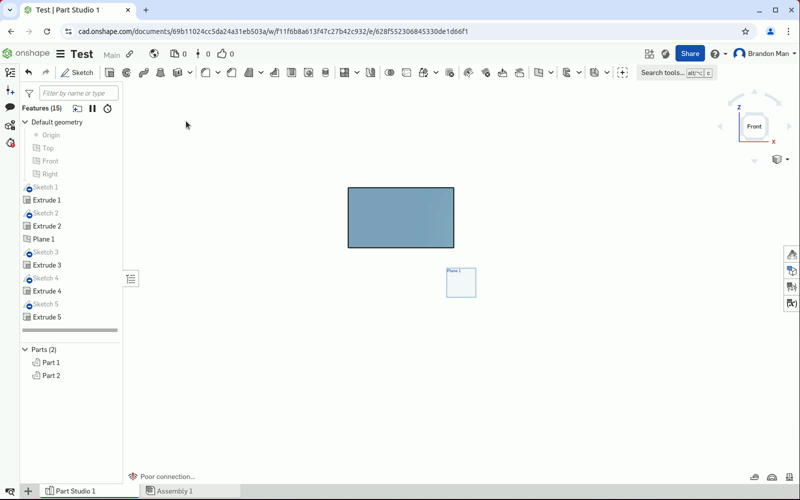
mouse_move(73, 189)
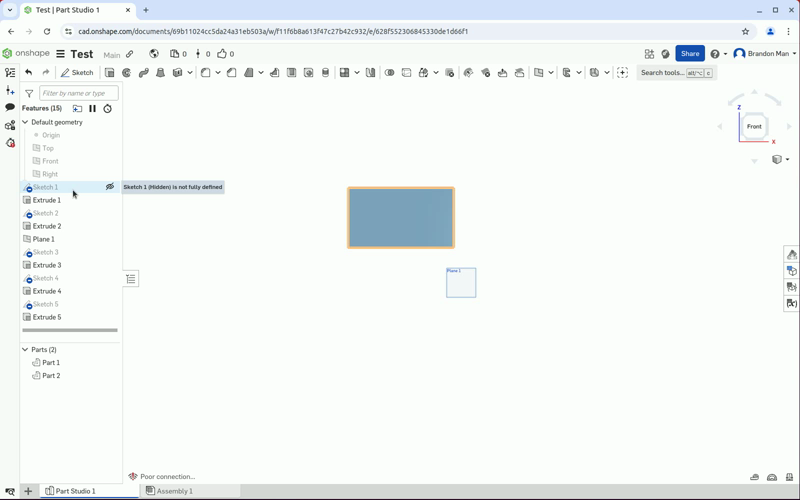
click(73, 189)
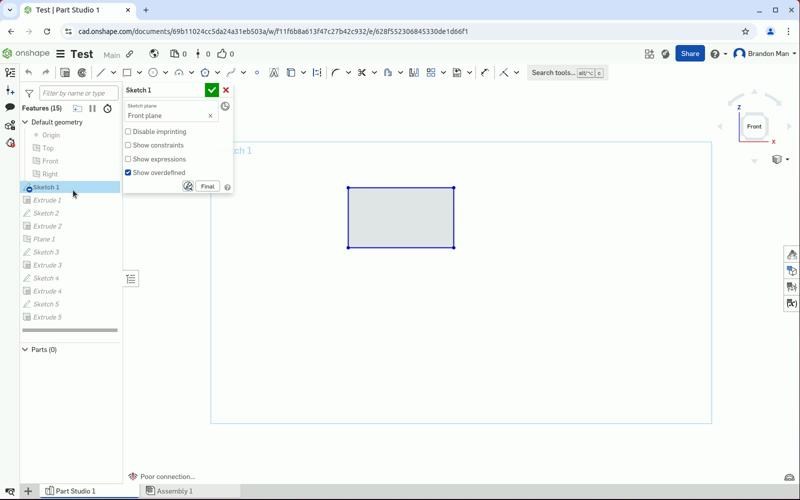
mouse_move(229, 92)
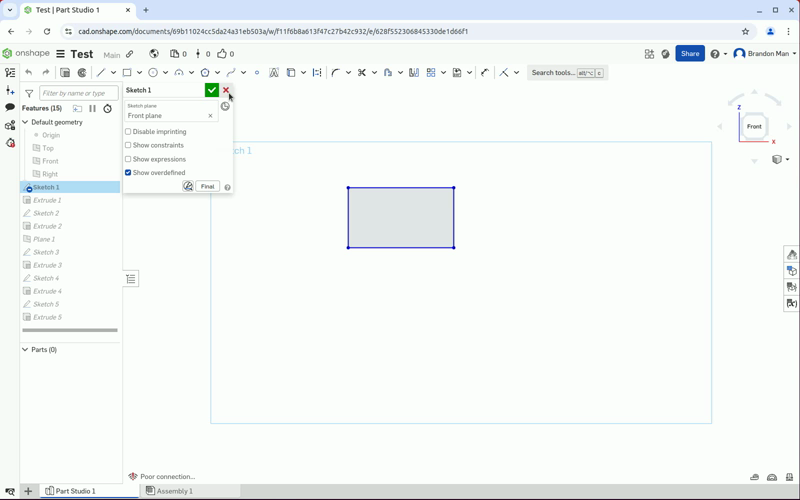
click(229, 92)
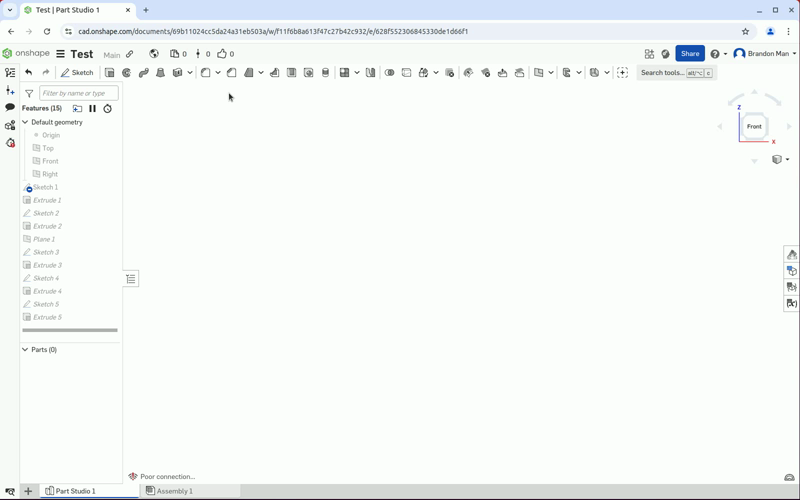
key(shift+s)
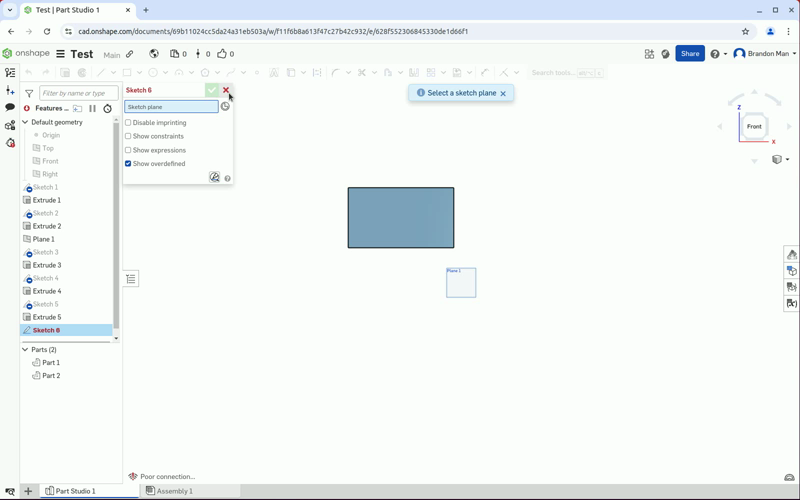
mouse_move(69, 241)
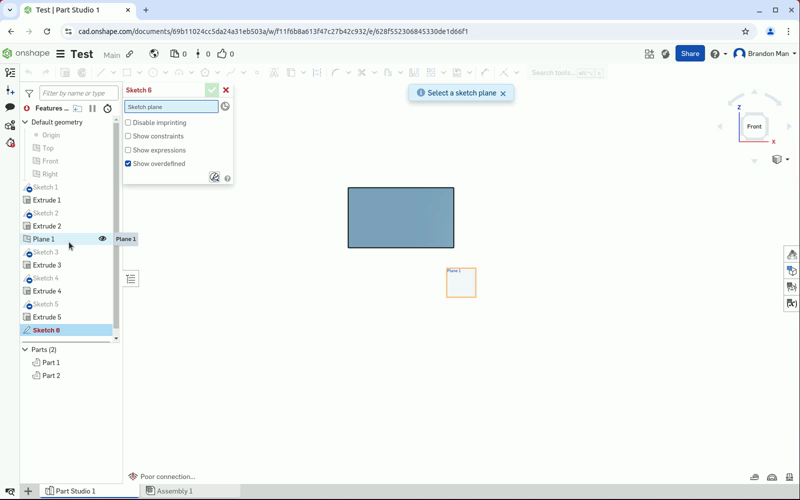
click(69, 241)
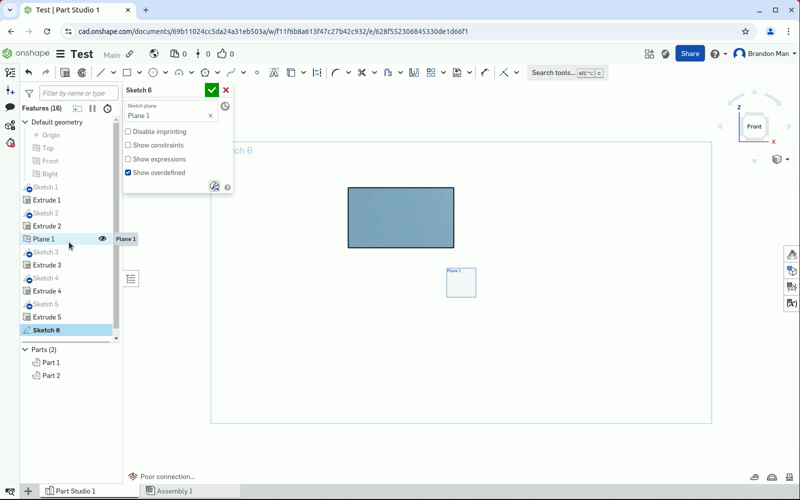
mouse_move(73, 352)
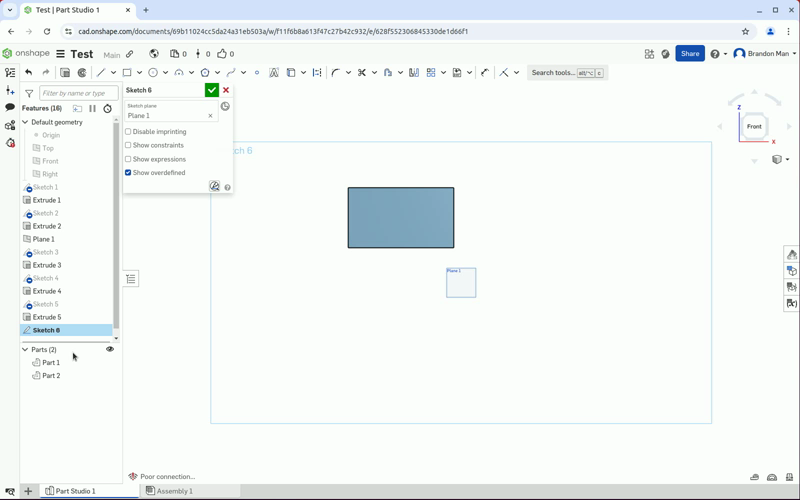
key(y)
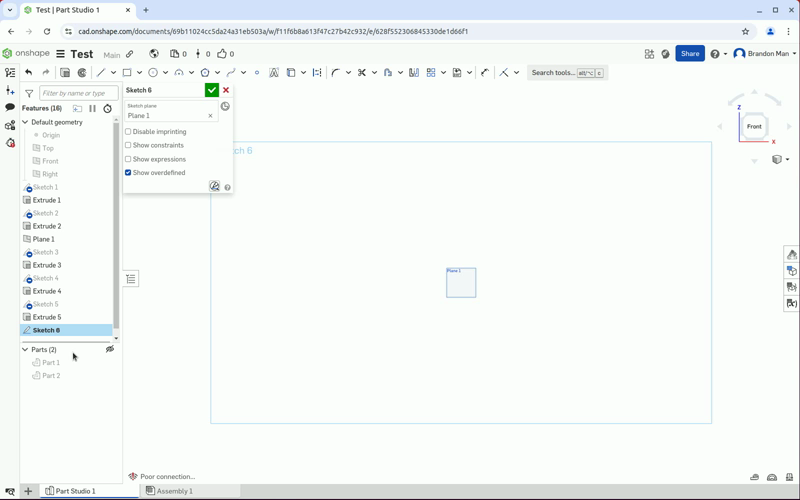
key(c)
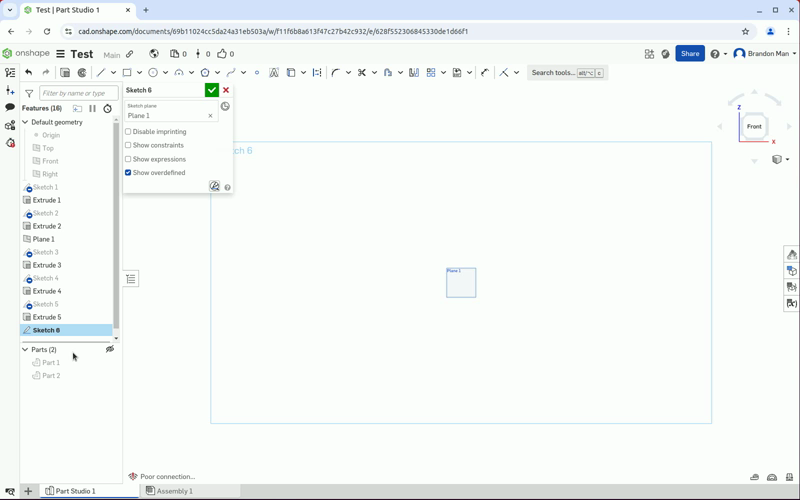
key_down(shift)
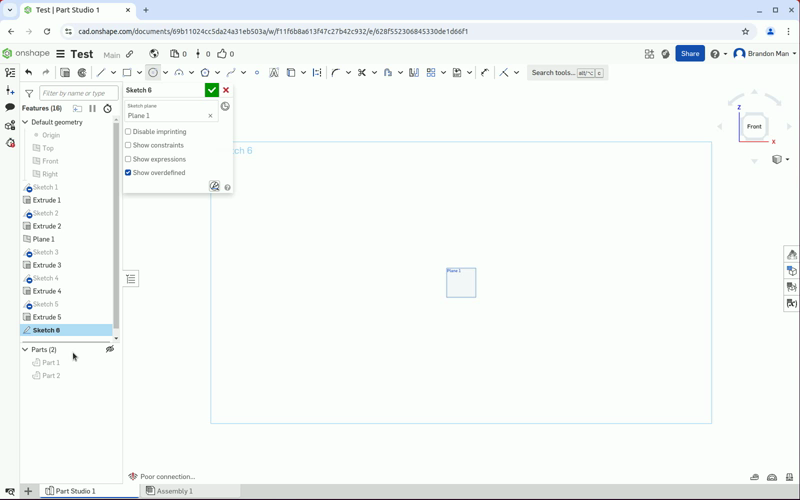
mouse_move(439, 240)
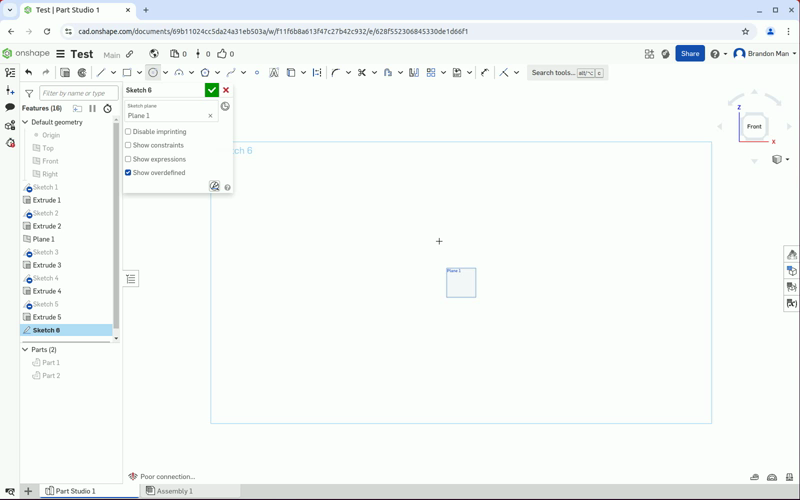
click(439, 240)
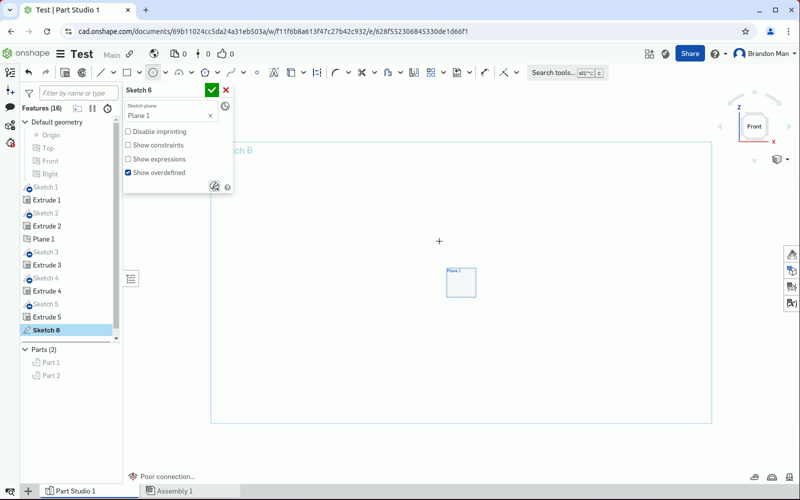
key_up(shift)
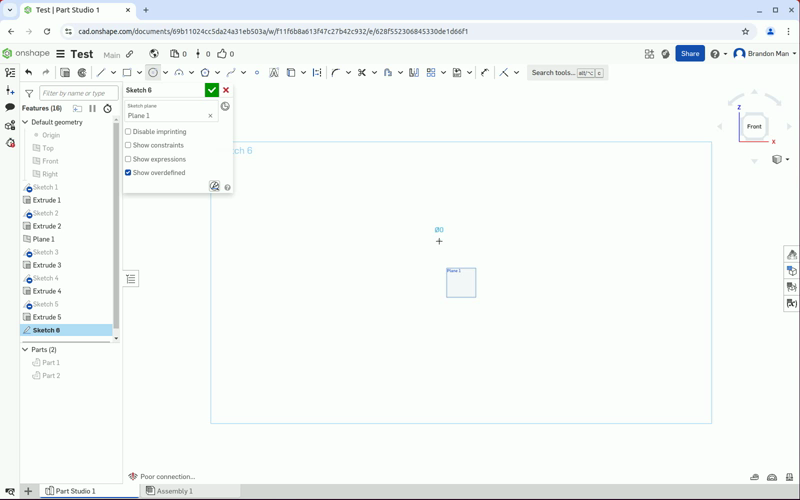
mouse_move(443, 240)
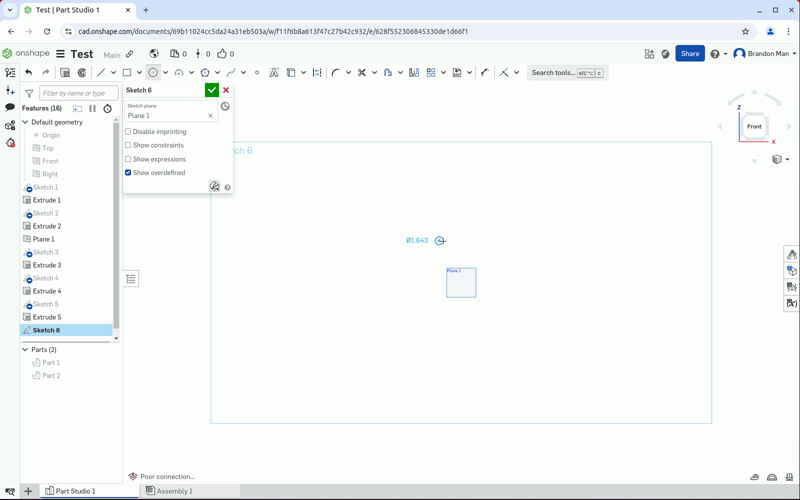
click(443, 240)
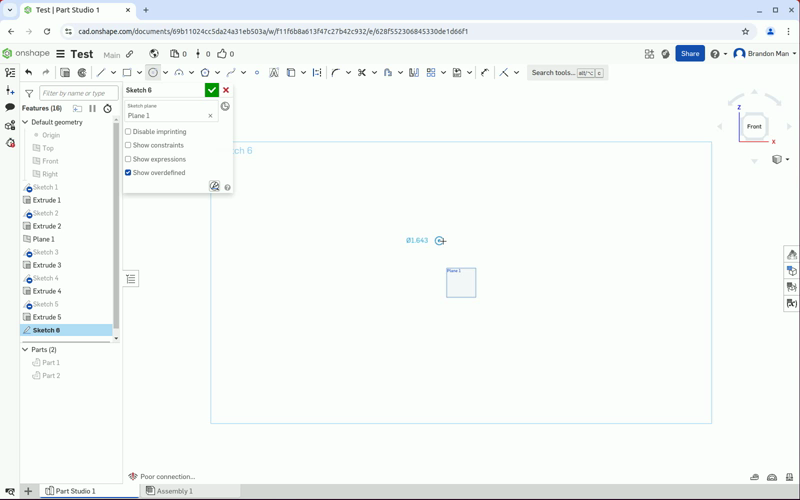
key(esc)
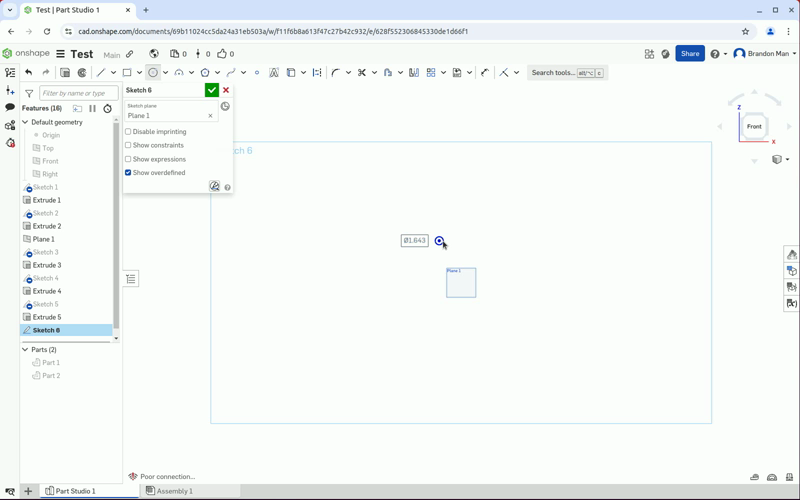
mouse_move(440, 238)
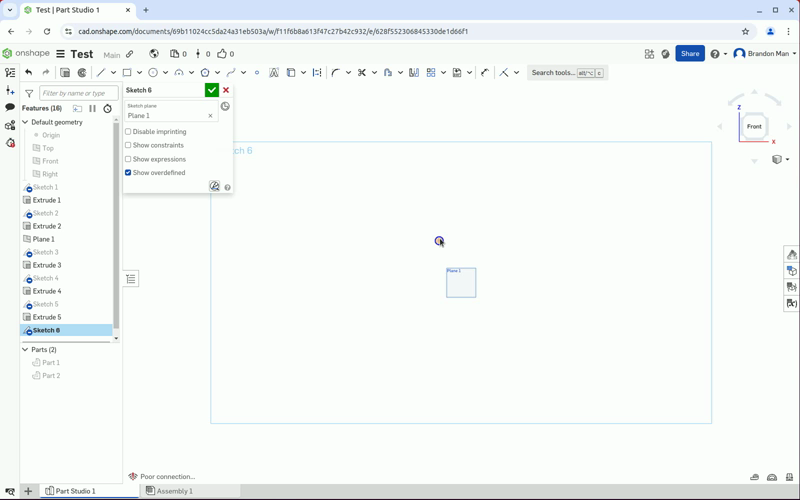
scroll(6)
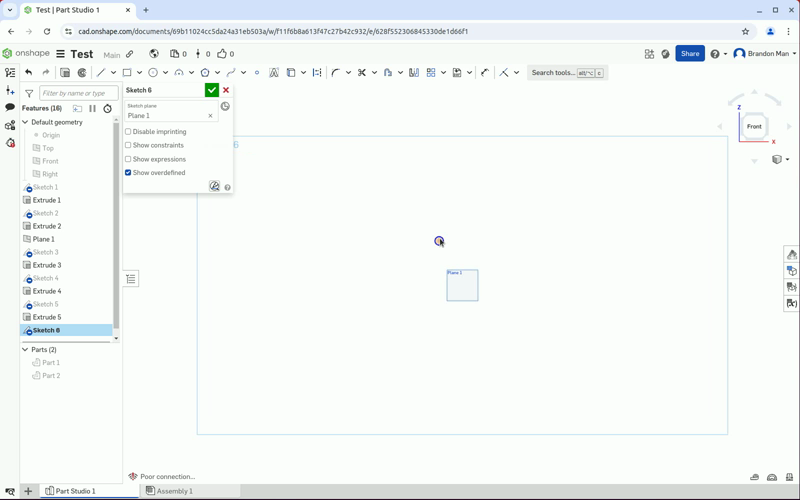
scroll(6)
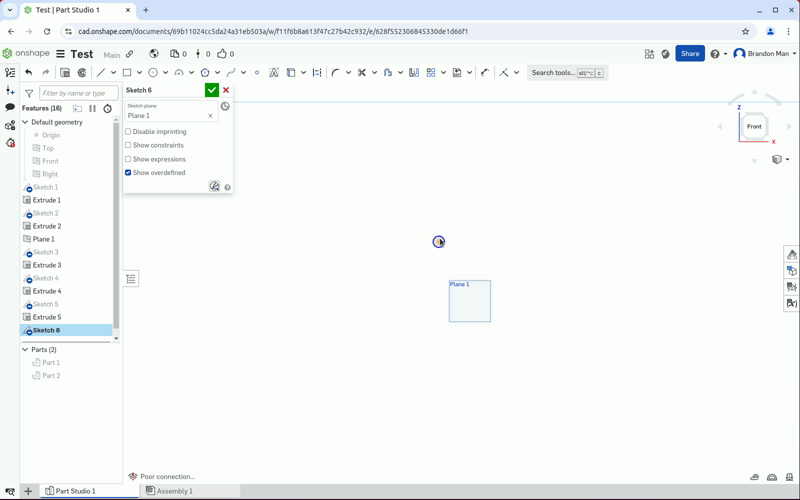
scroll(6)
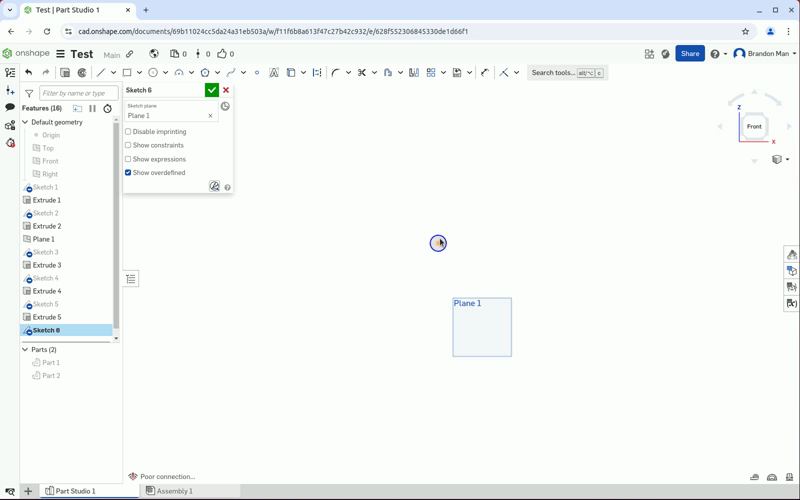
scroll(6)
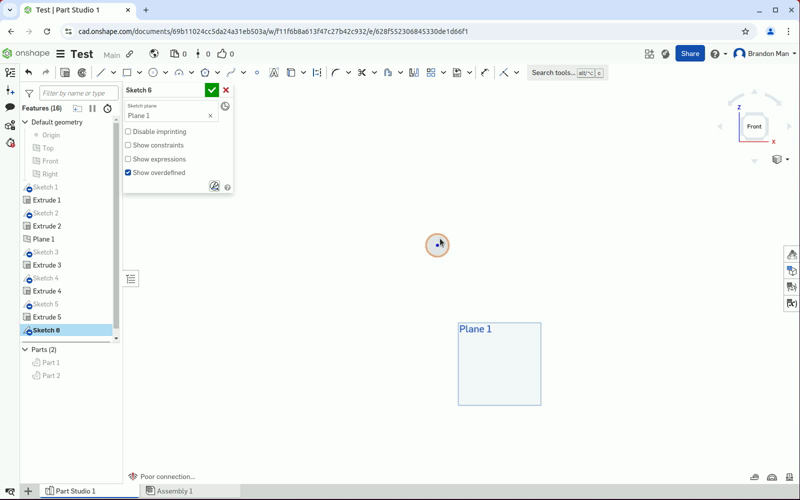
scroll(6)
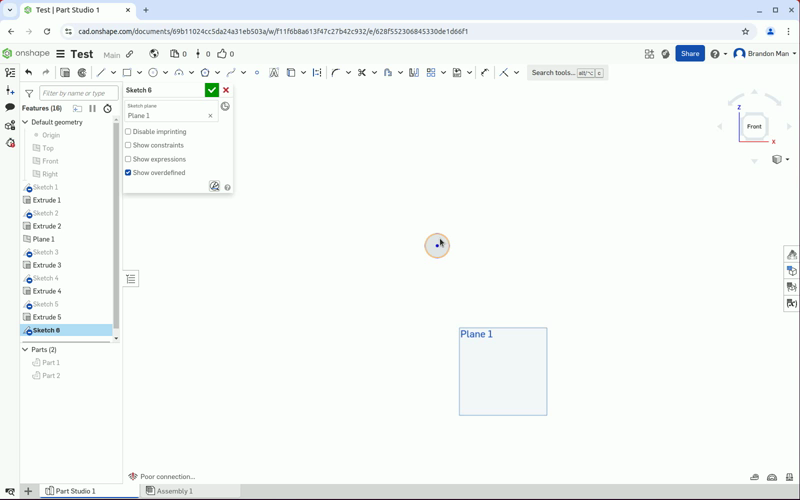
scroll(6)
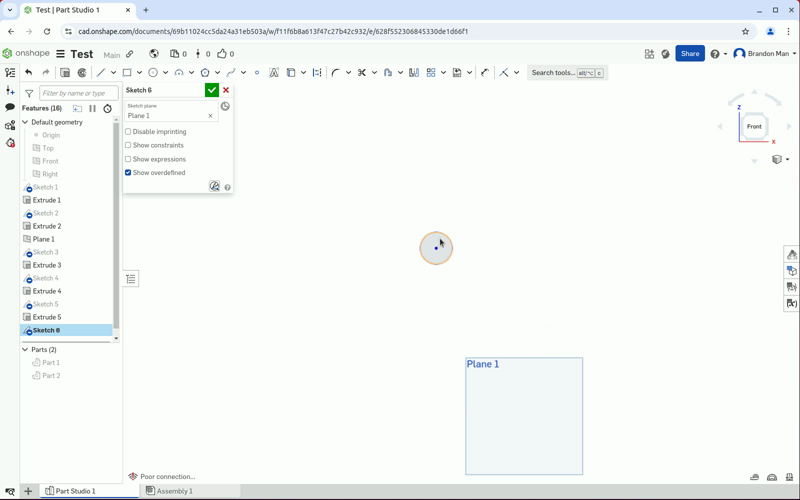
scroll(6)
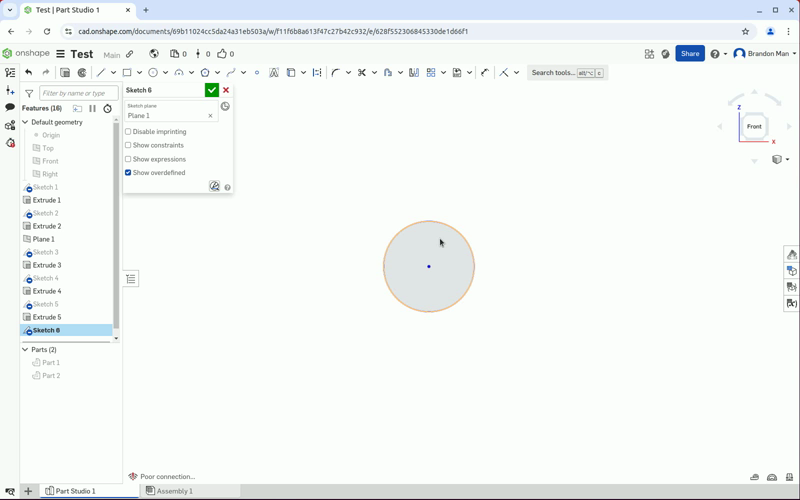
click(440, 238)
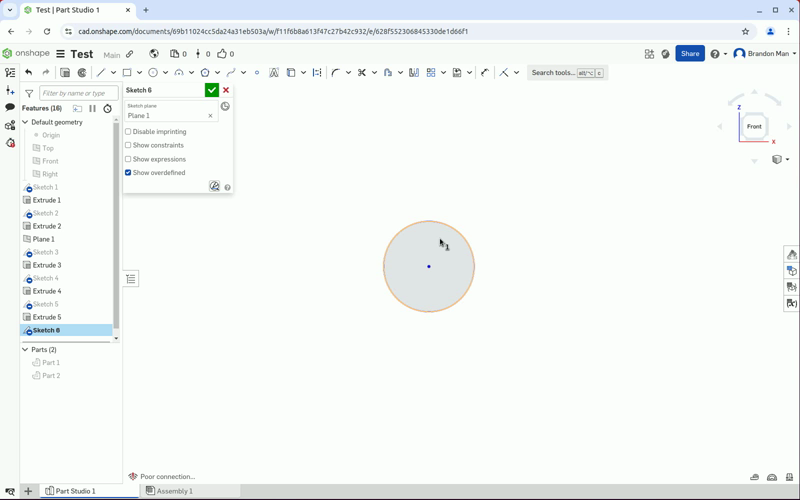
scroll(-6)
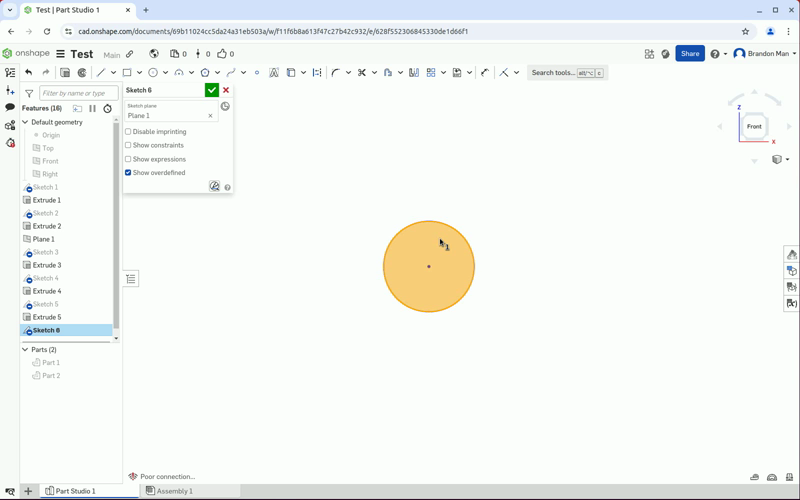
scroll(-6)
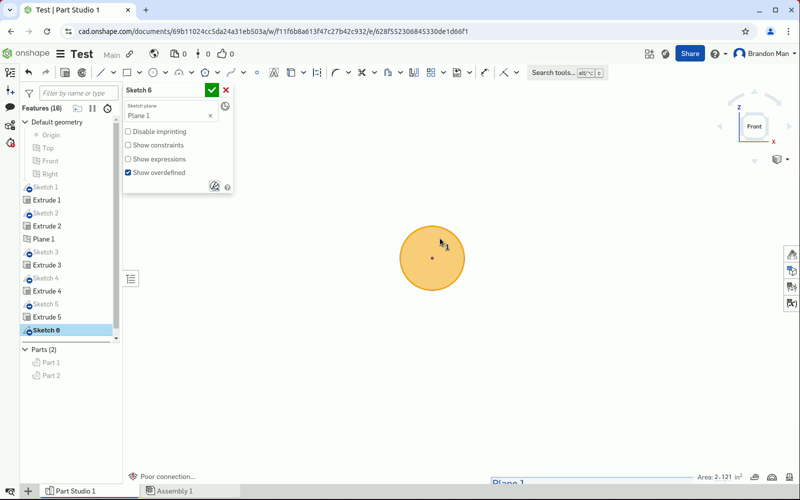
scroll(-6)
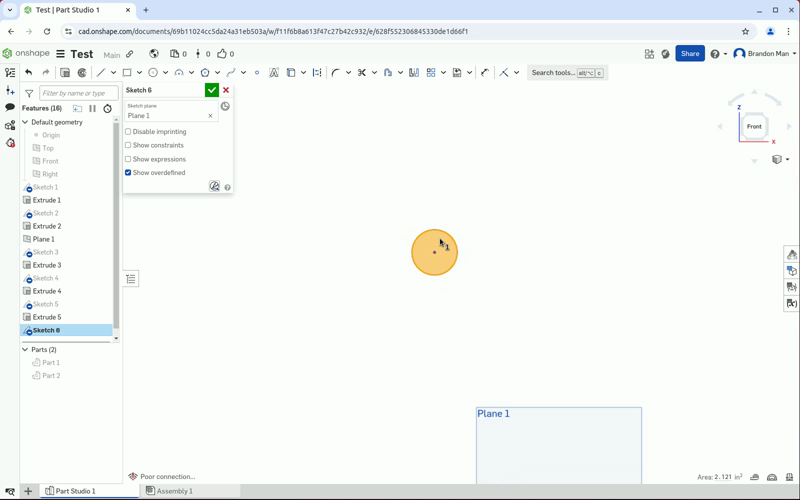
scroll(-6)
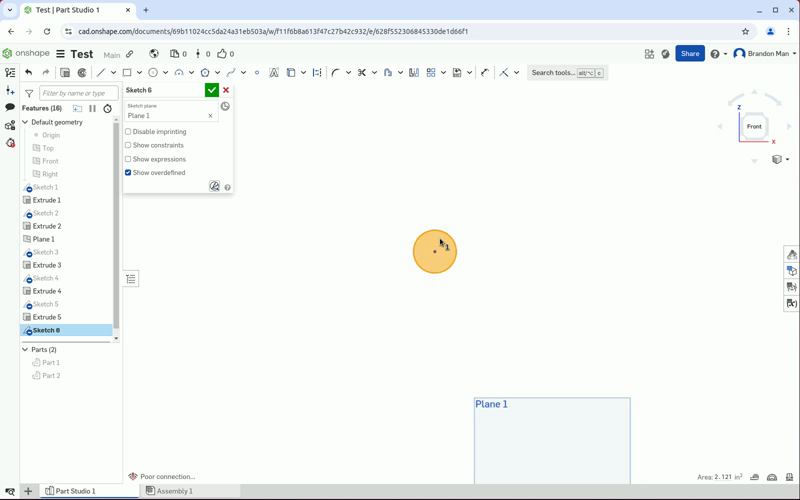
scroll(-6)
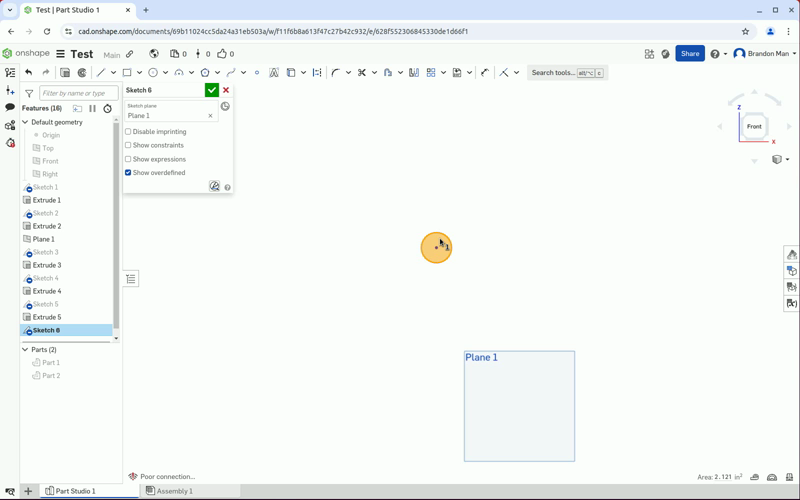
scroll(-6)
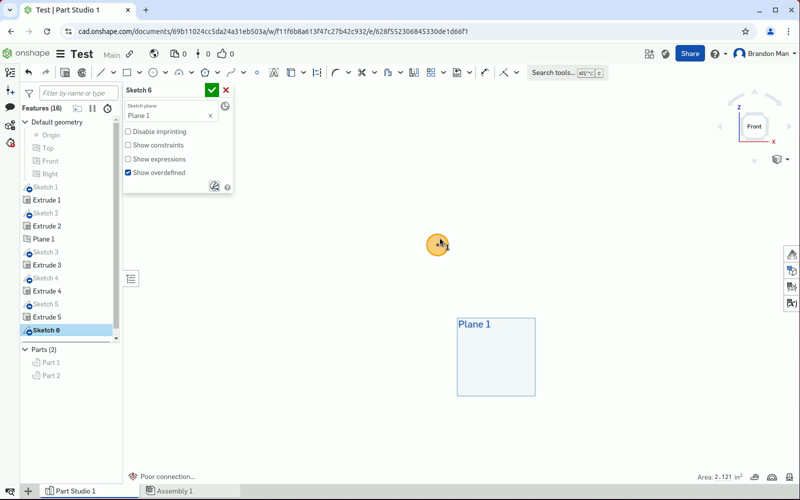
scroll(-6)
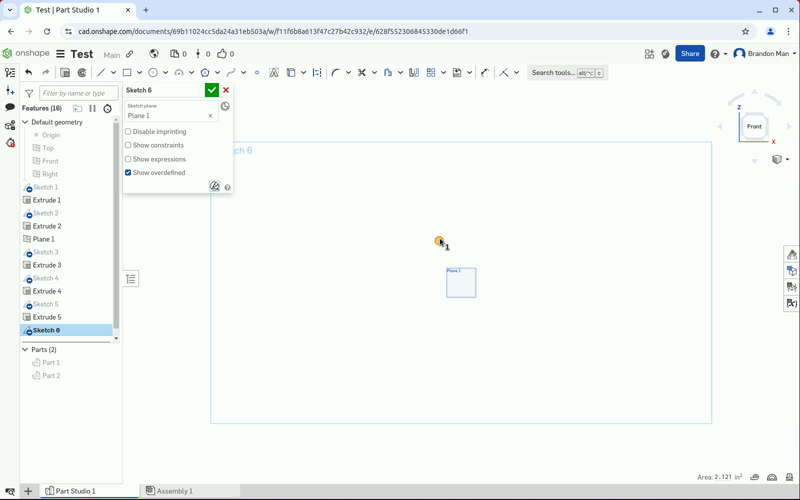
mouse_move(73, 352)
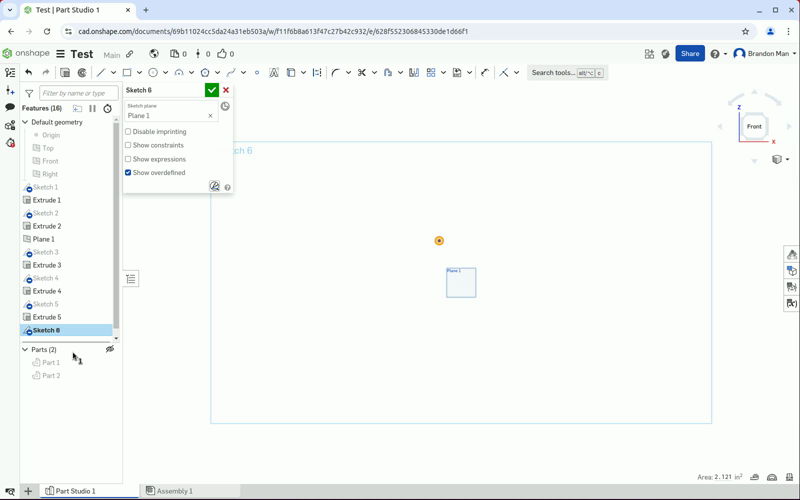
key(shift+y)
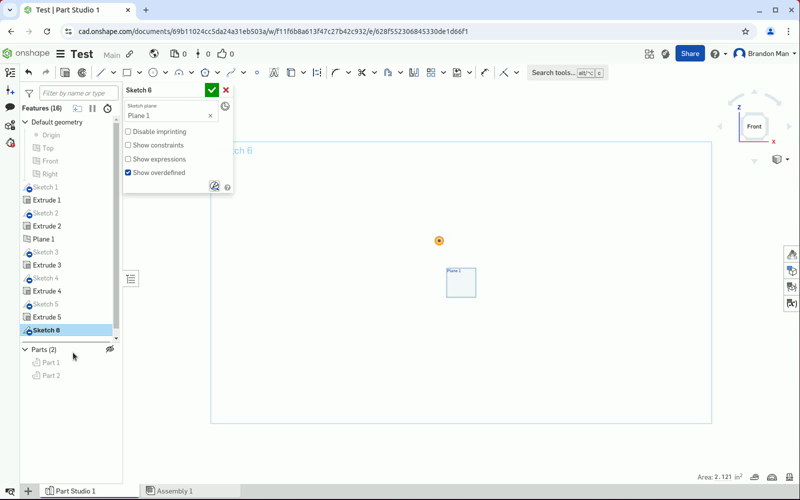
key(shift+e)
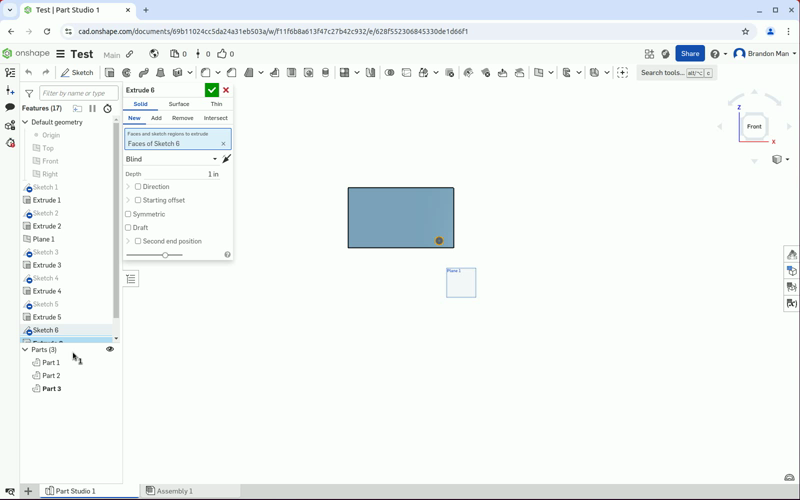
mouse_move(143, 106)
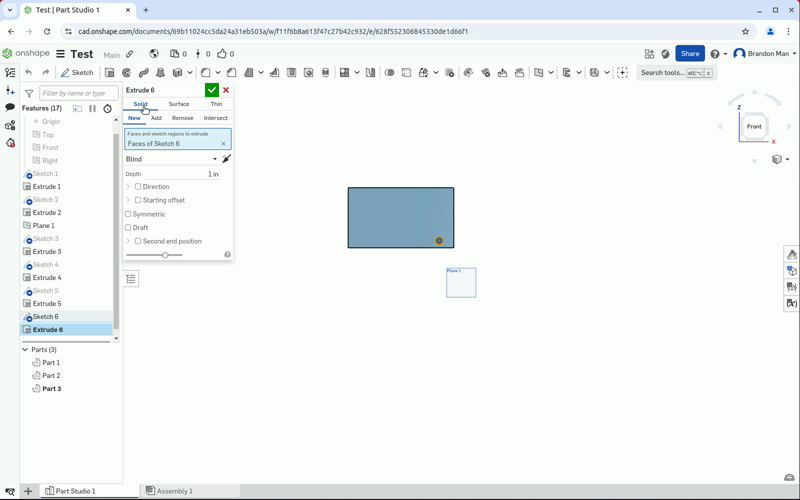
click(143, 106)
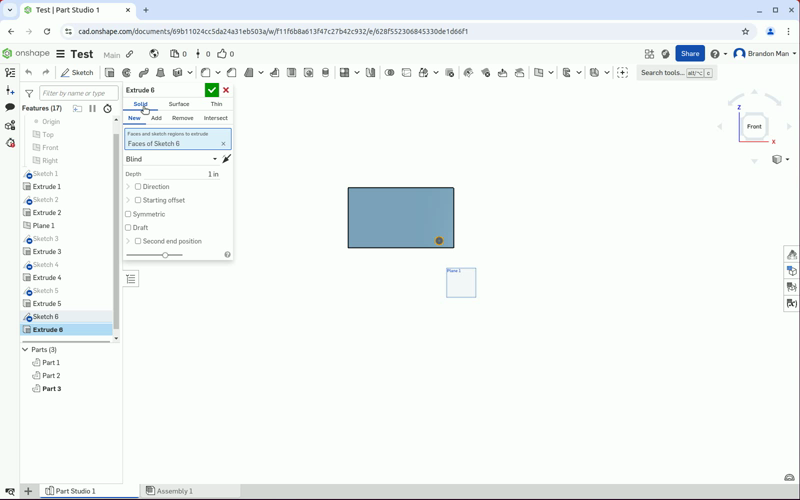
mouse_move(186, 120)
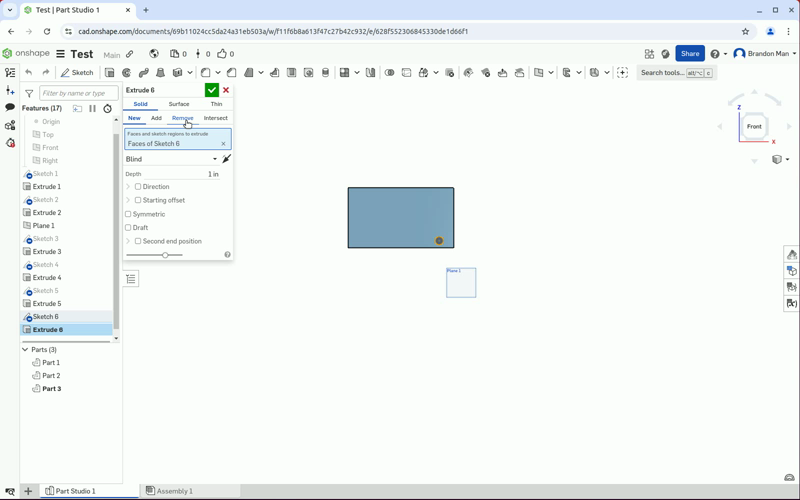
click(186, 120)
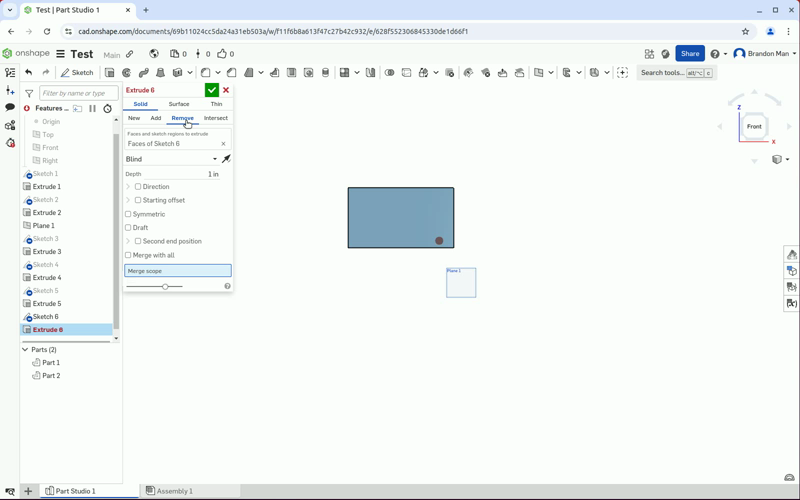
key(tab, 4)
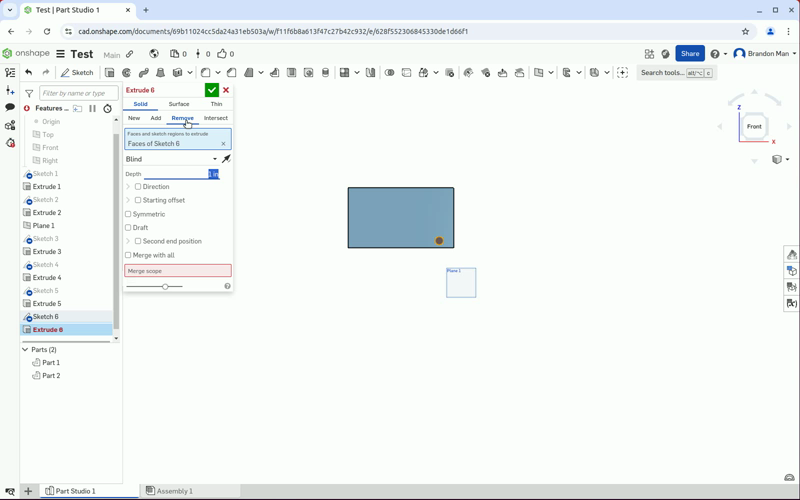
text(8.425)
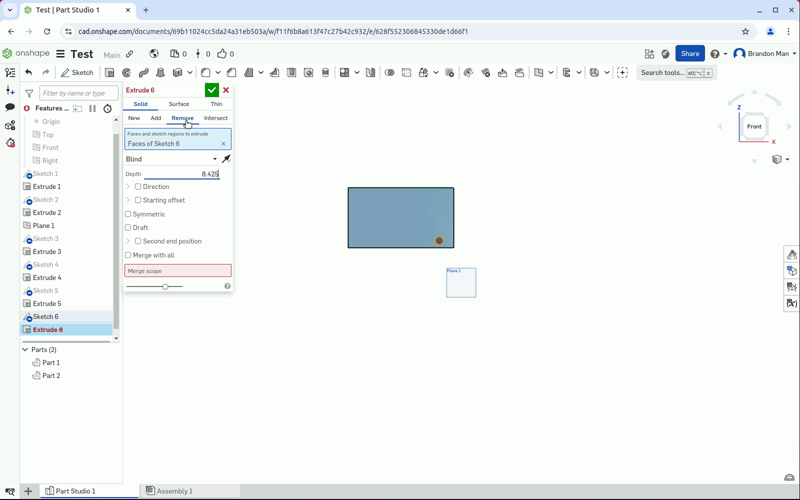
key(tab, 6)
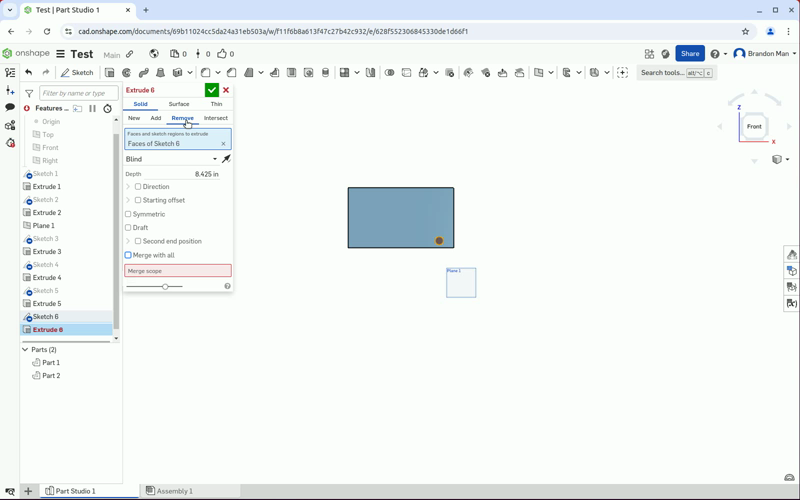
key(space)
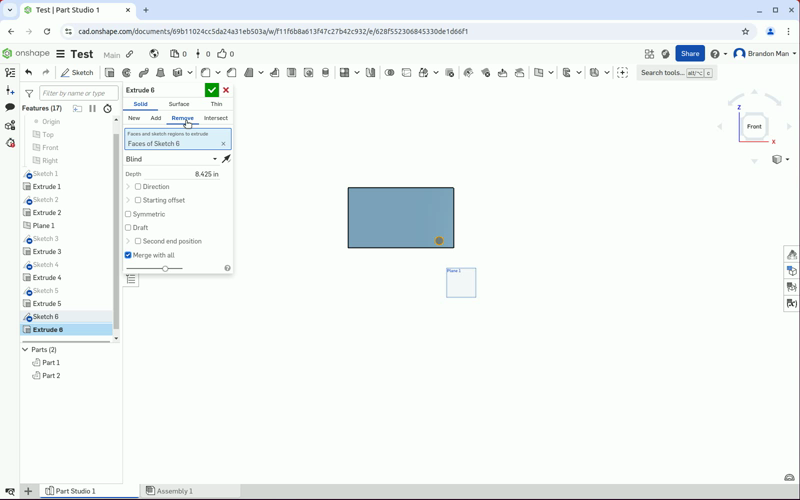
key(enter)
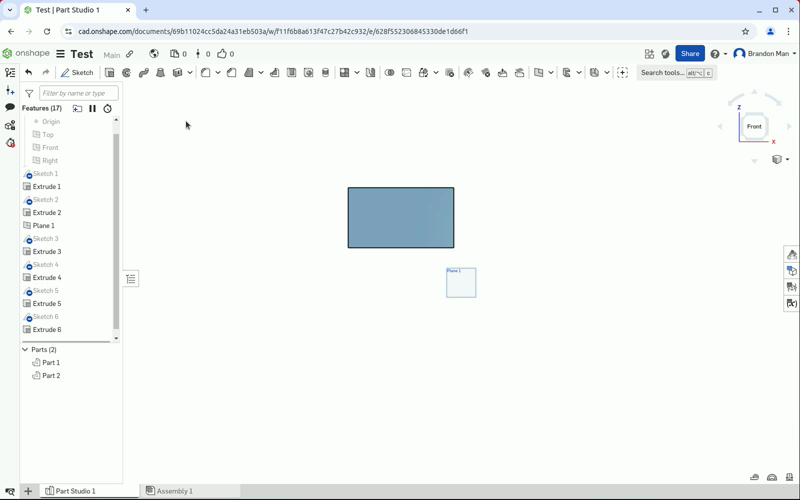
key(shift+h)
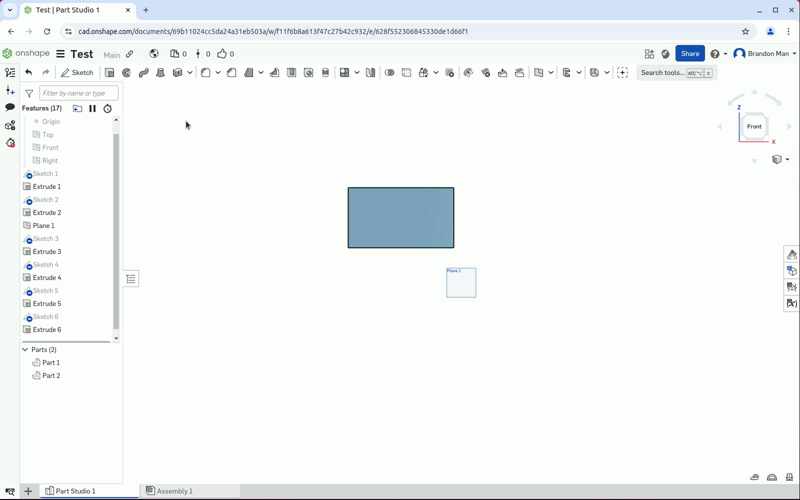
key(shift+h)
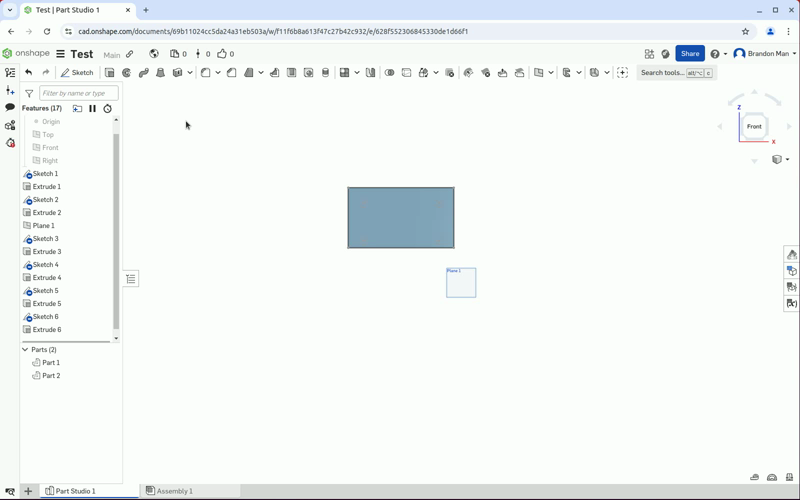
key(shift+7)
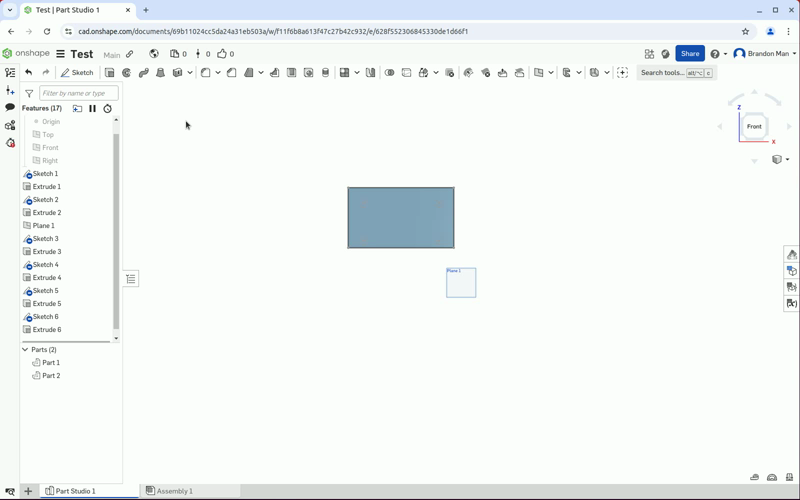
key(left, 2)
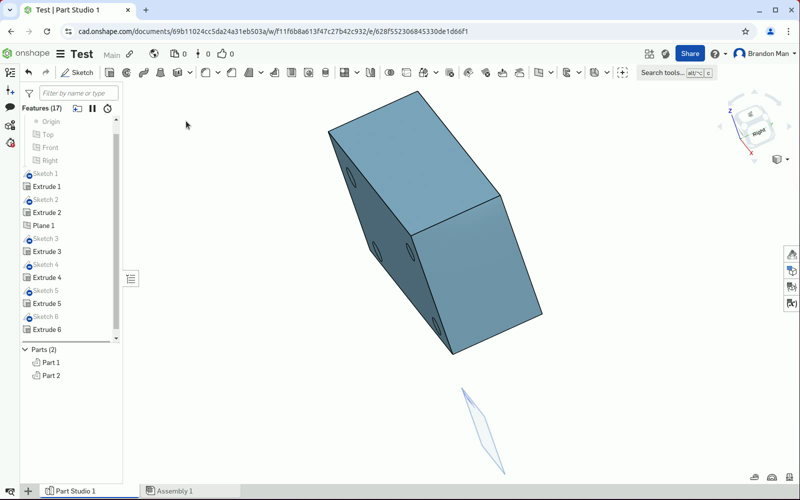
key(down, 2)
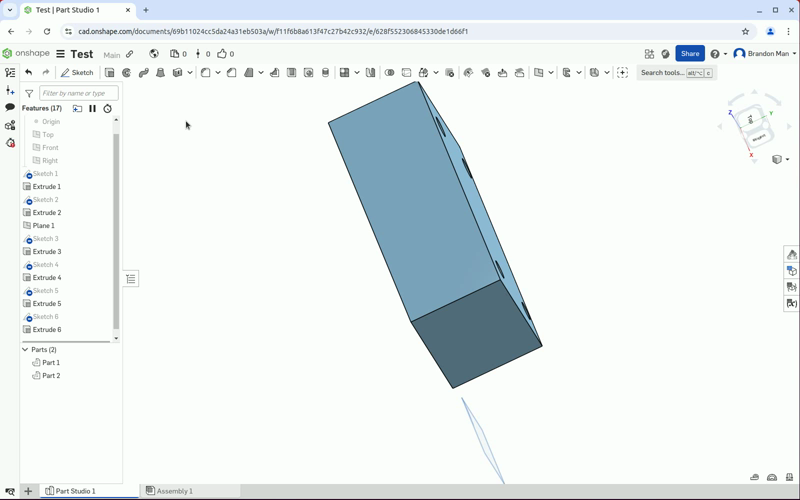
key(up, 2)
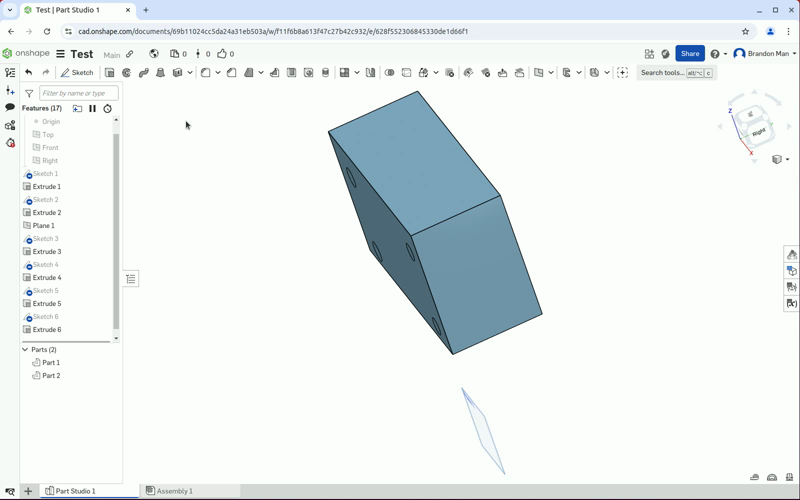
key(right, 2)
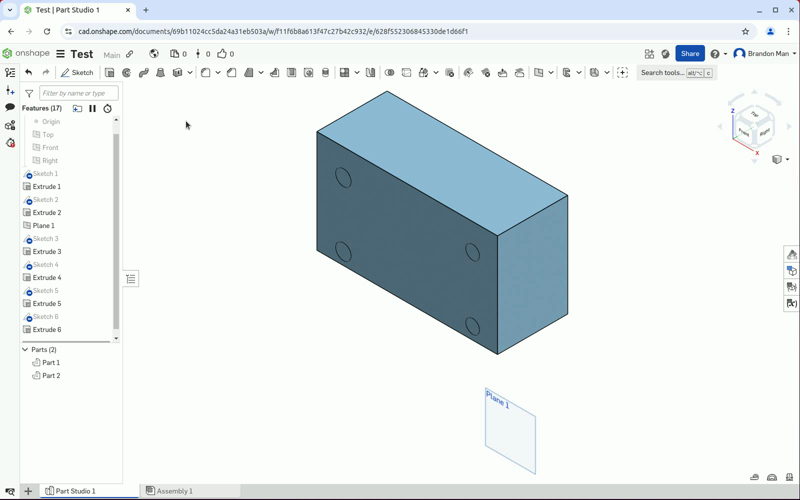
mouse_move(69, 176)
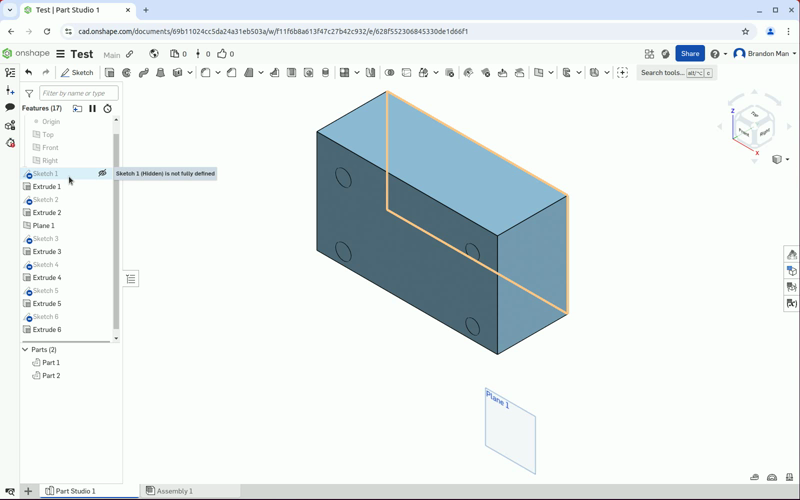
click(69, 176)